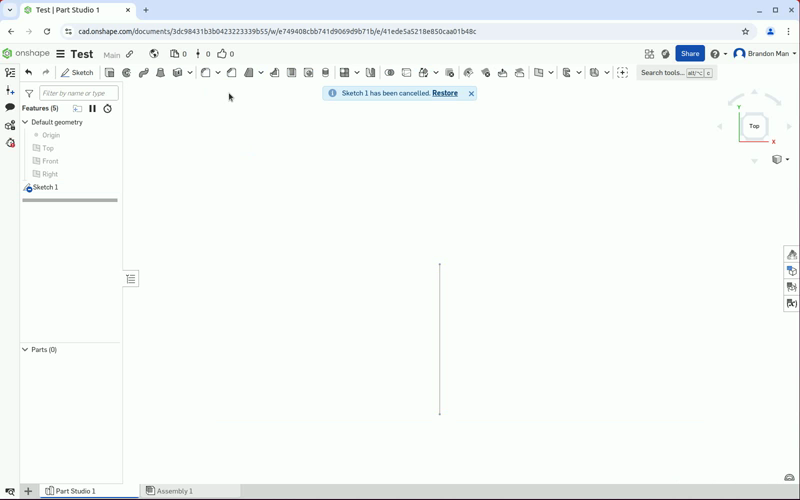
key(shift+h)
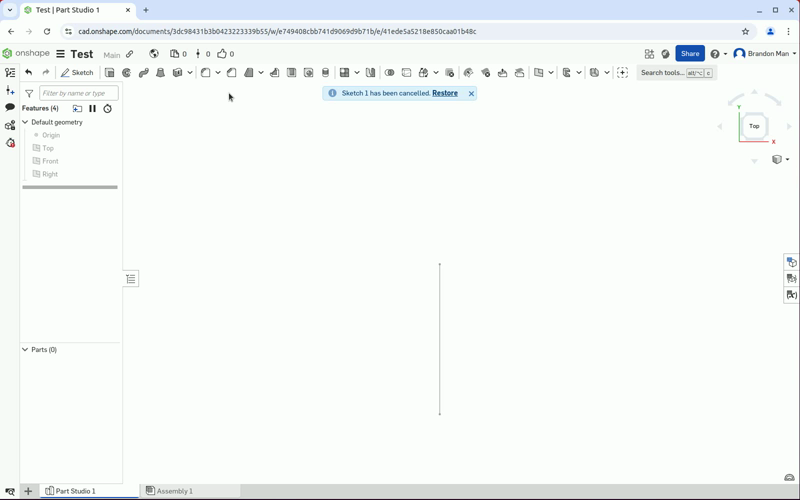
mouse_move(73, 352)
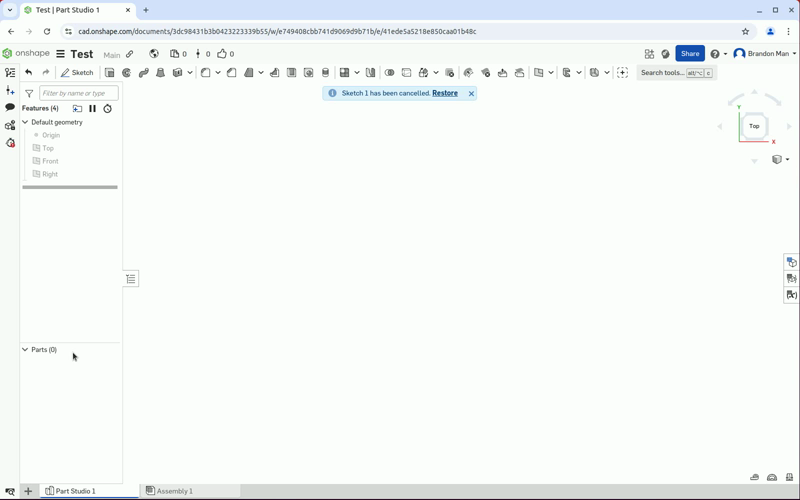
key(y)
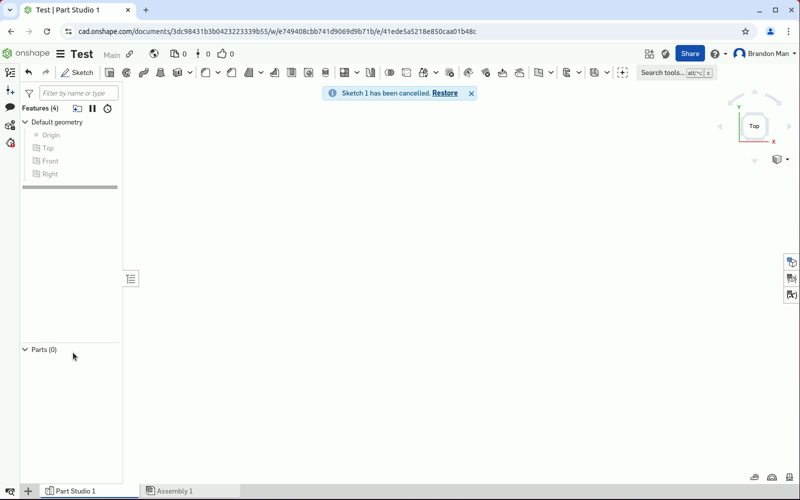
key(shift+p)
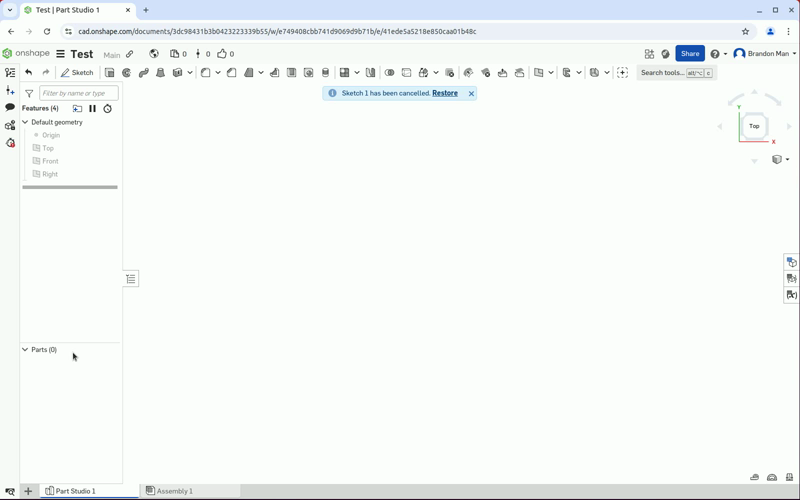
key(space)
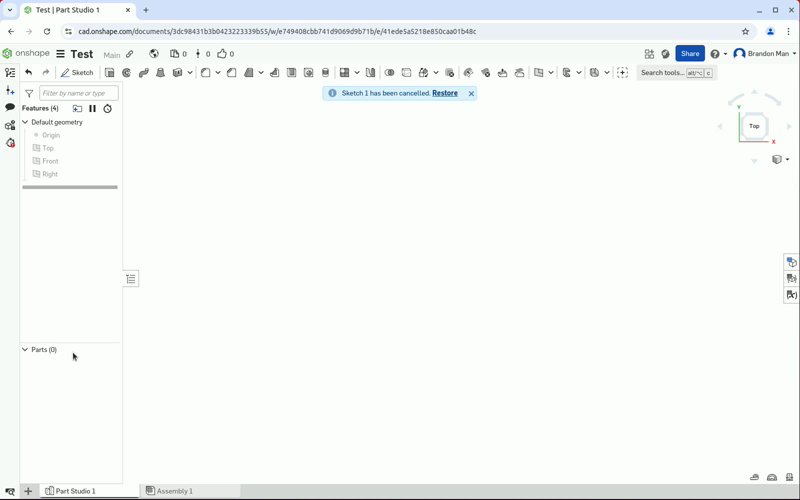
key_down(shift)
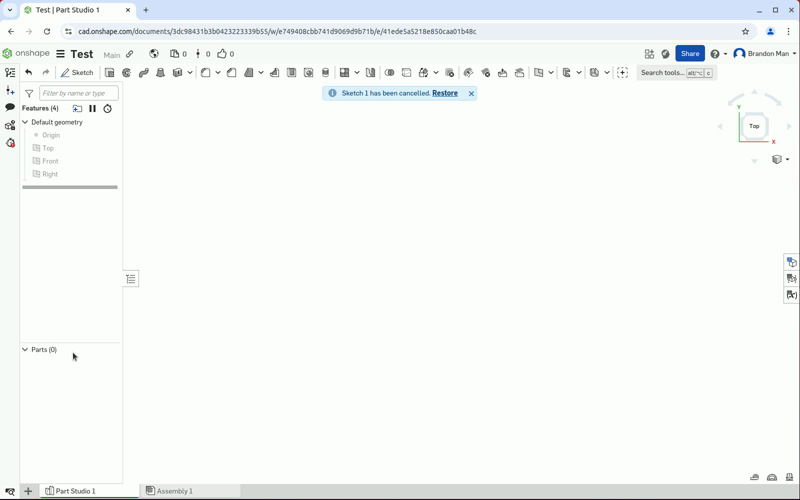
key(up)
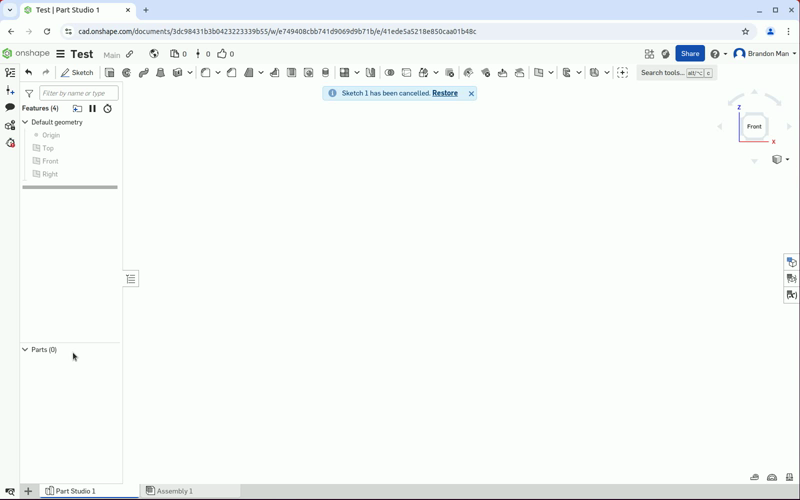
key_up(shift)
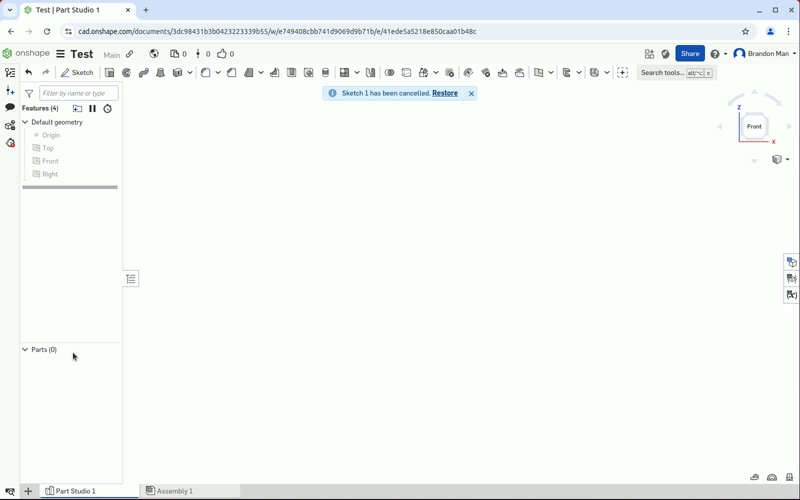
mouse_move(73, 352)
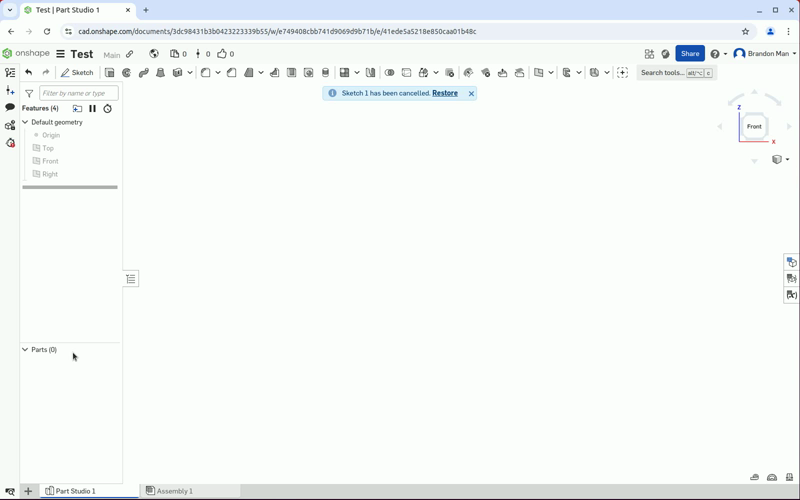
key(shift+y)
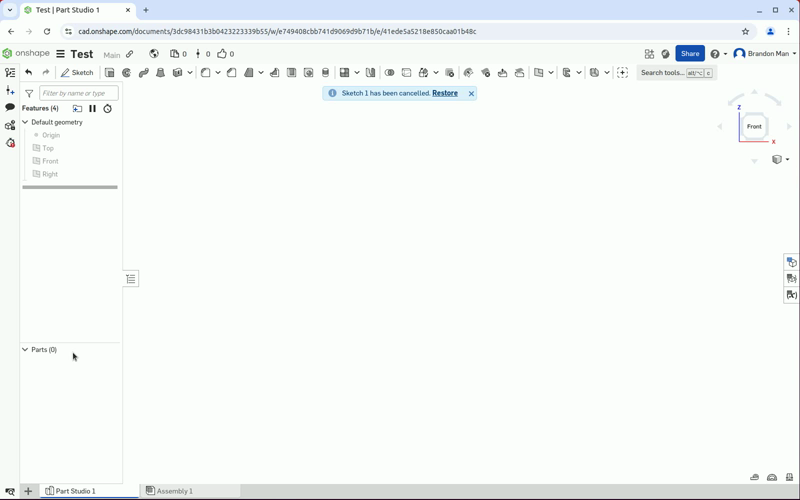
key(shift+s)
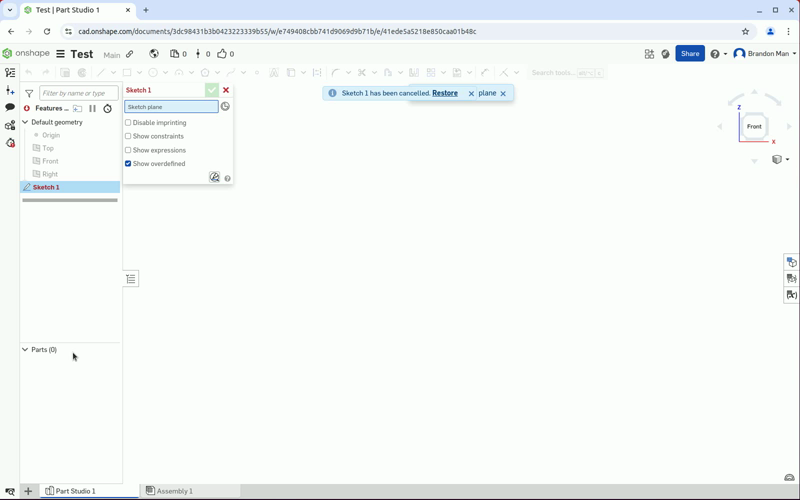
mouse_move(73, 163)
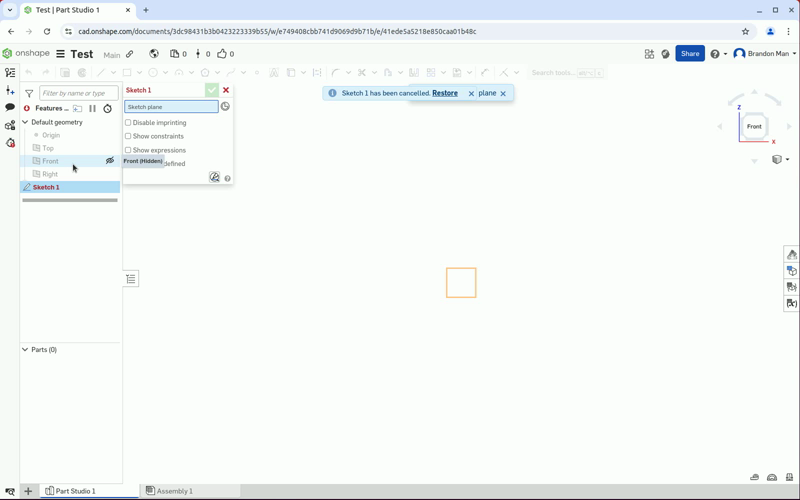
click(73, 163)
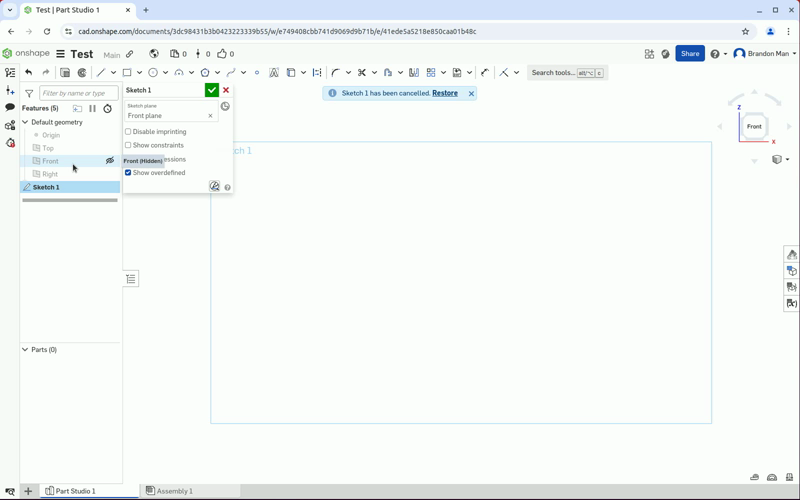
mouse_move(73, 352)
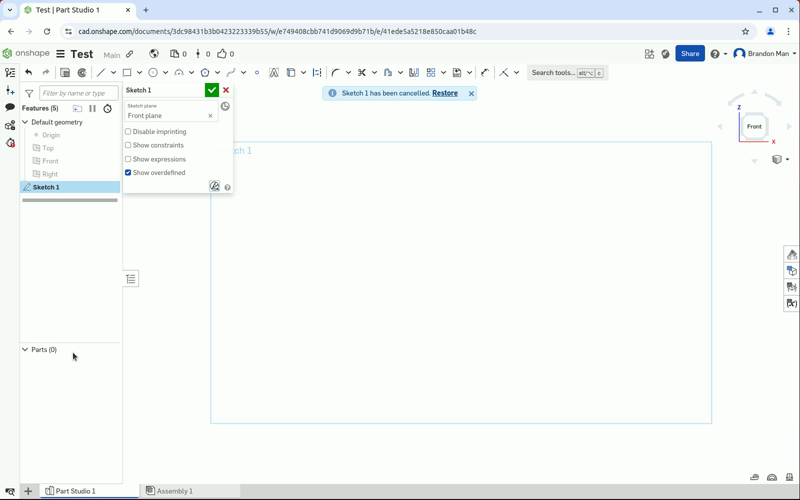
key(y)
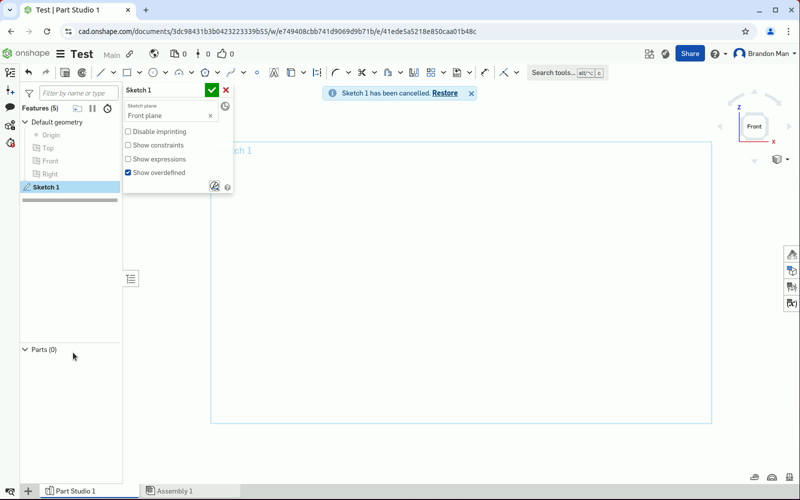
key(l)
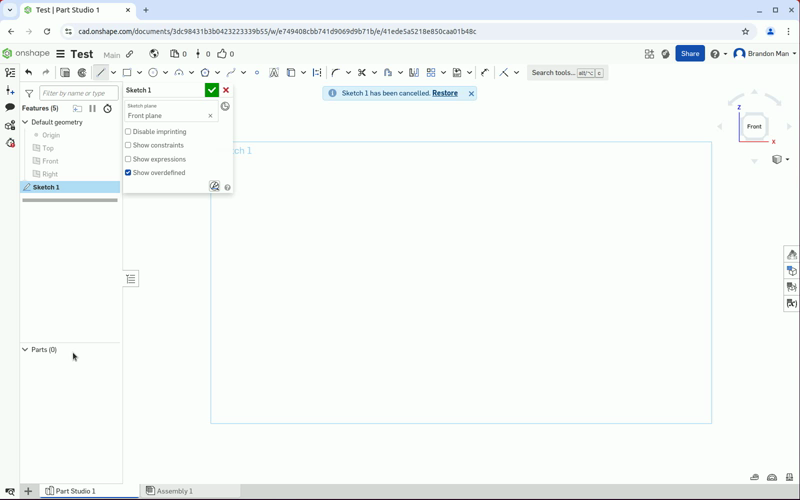
key_down(shift)
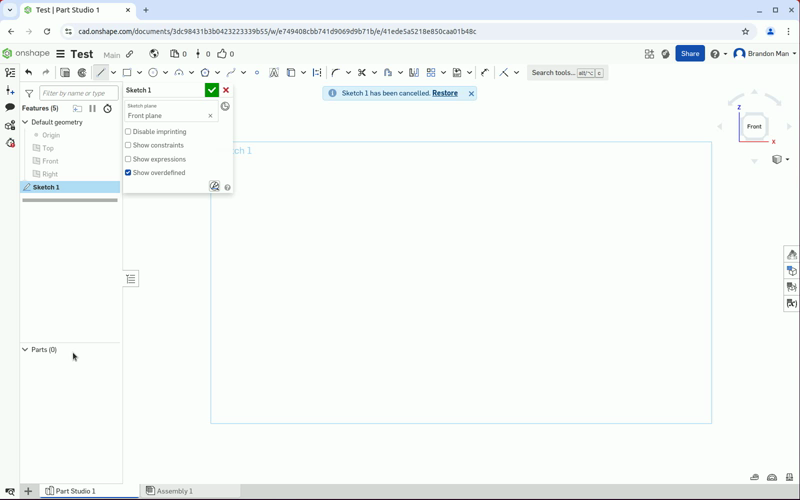
mouse_move(460, 282)
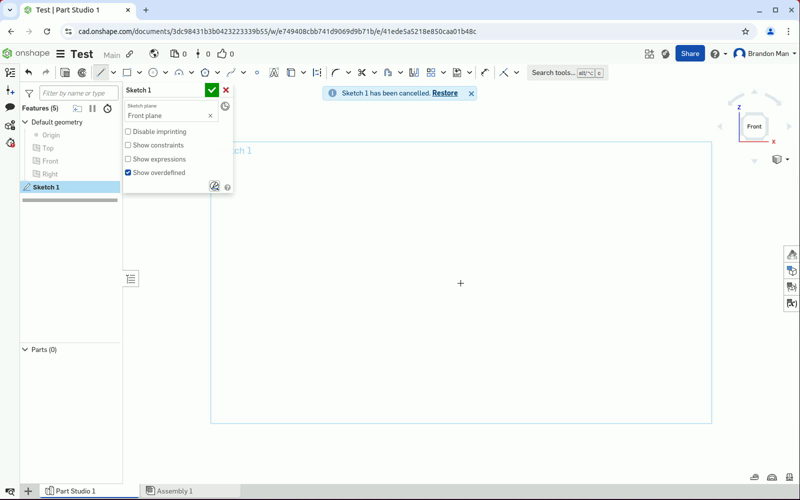
click(460, 282)
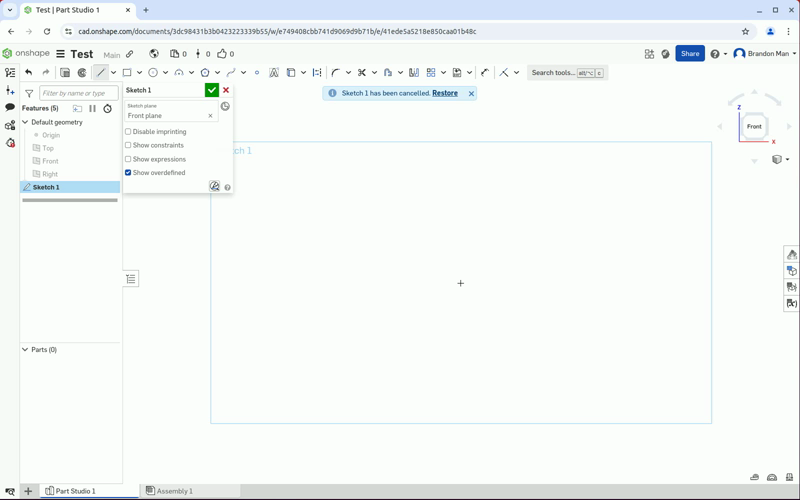
key_up(shift)
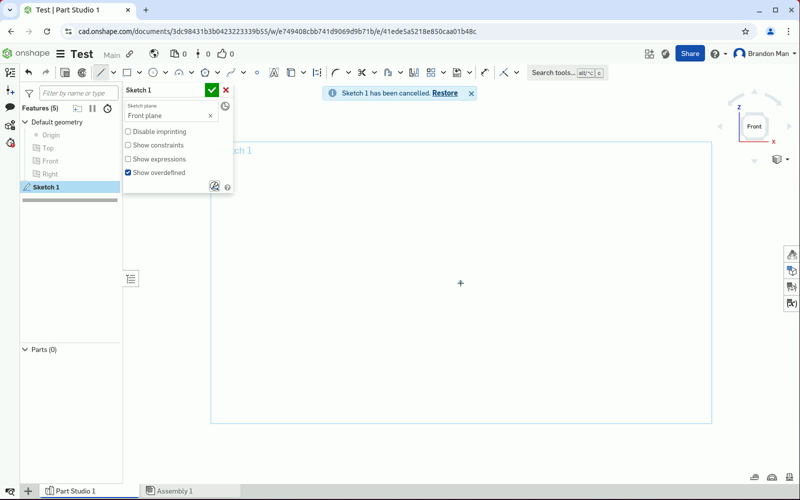
key_down(shift)
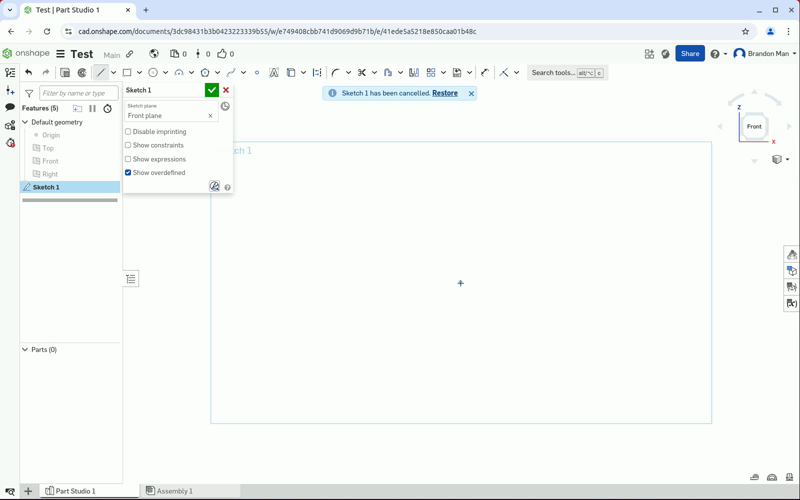
mouse_move(490, 282)
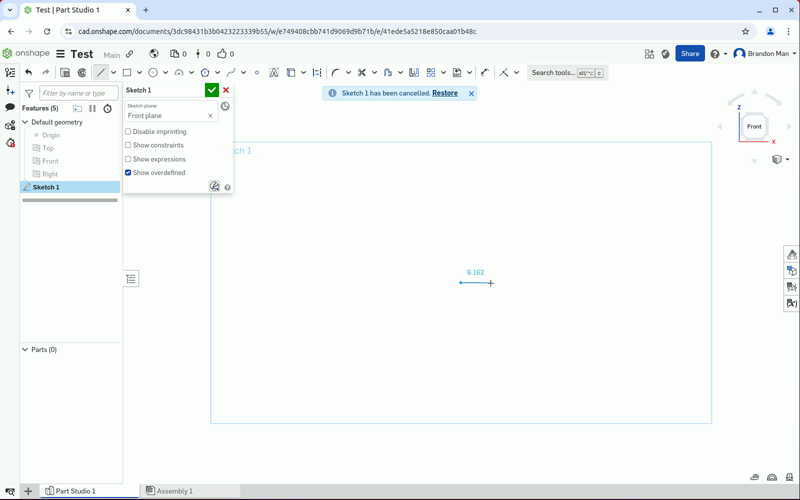
mouse_move(472, 282)
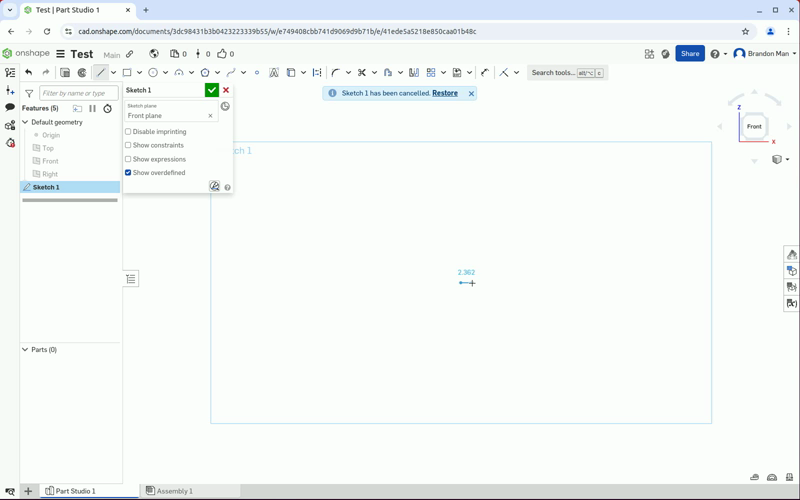
click(472, 282)
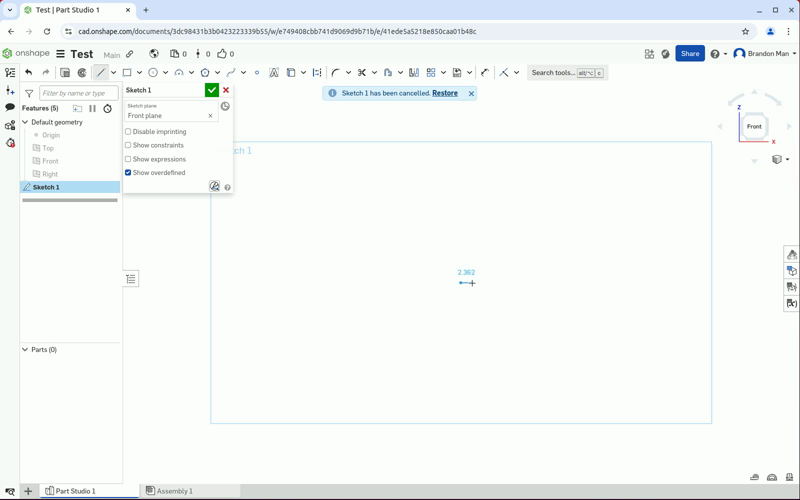
key_up(shift)
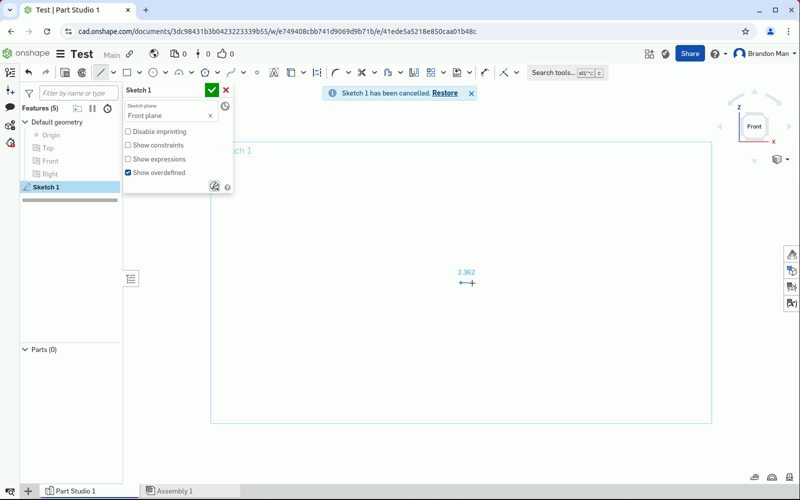
key_down(shift)
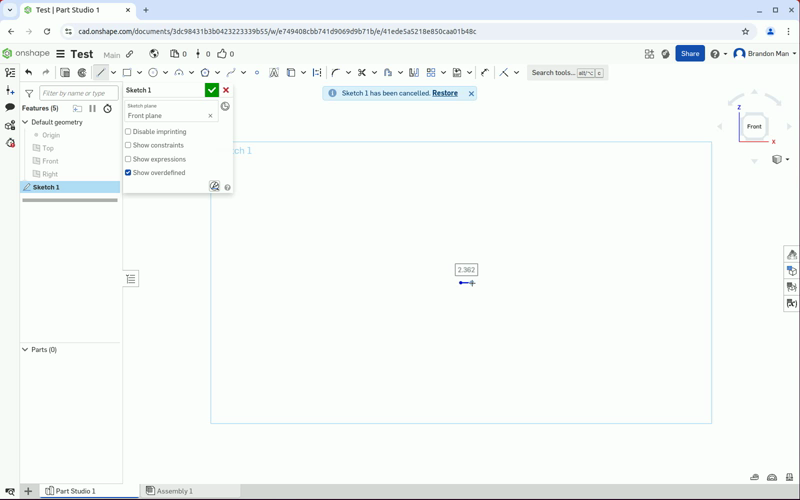
mouse_move(502, 282)
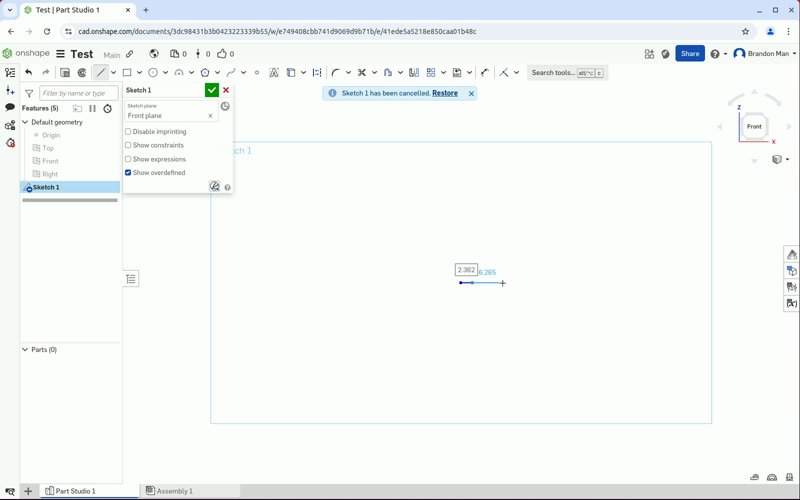
mouse_move(472, 281)
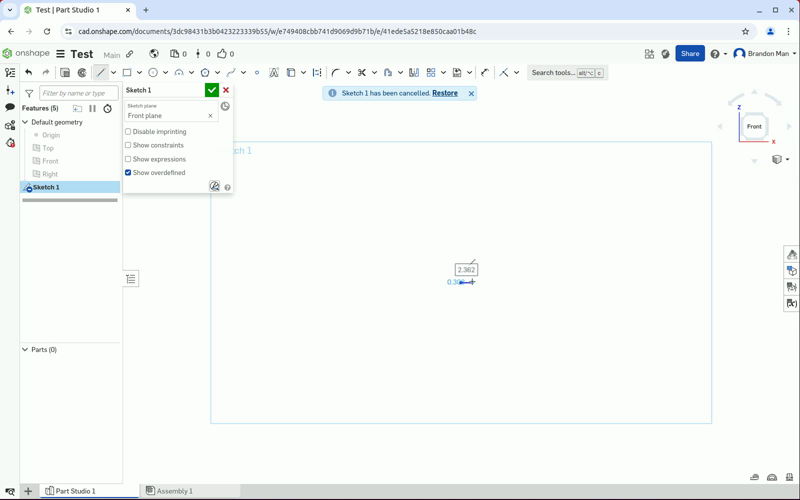
scroll(6)
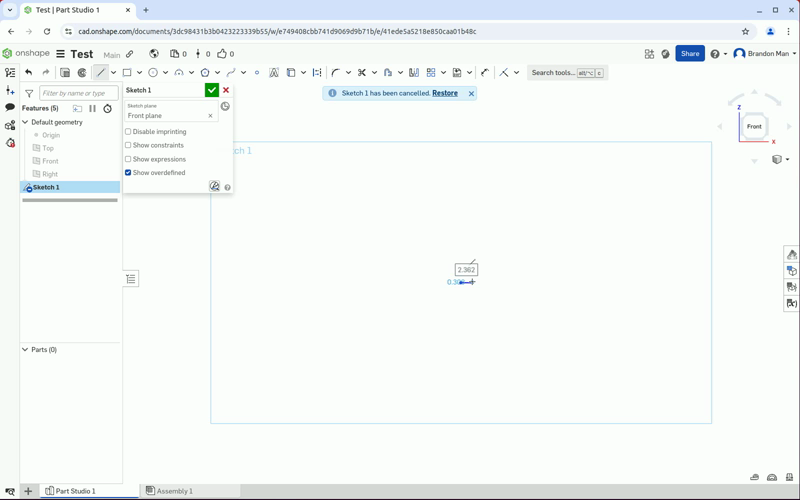
scroll(6)
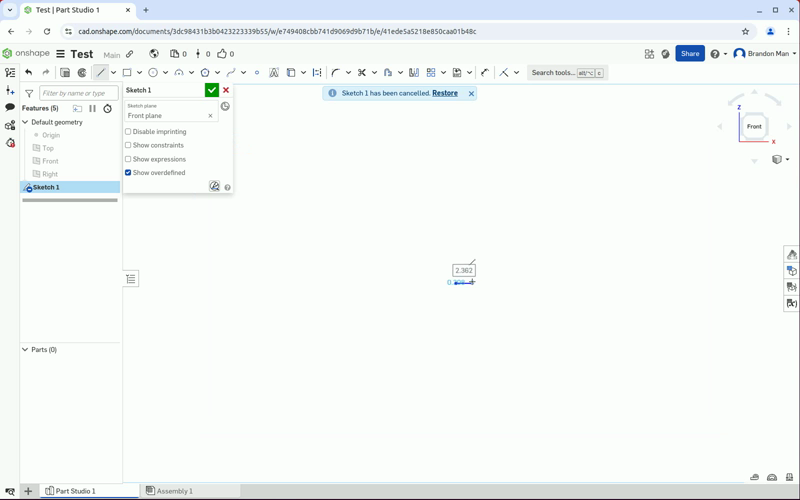
scroll(6)
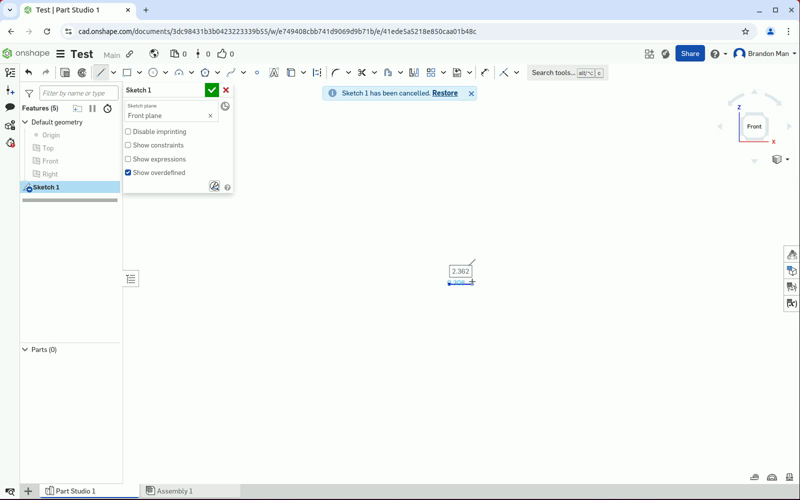
scroll(6)
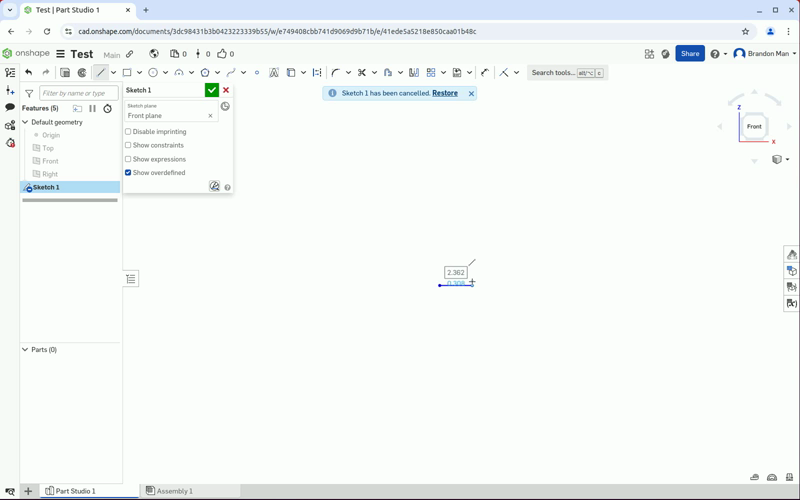
scroll(6)
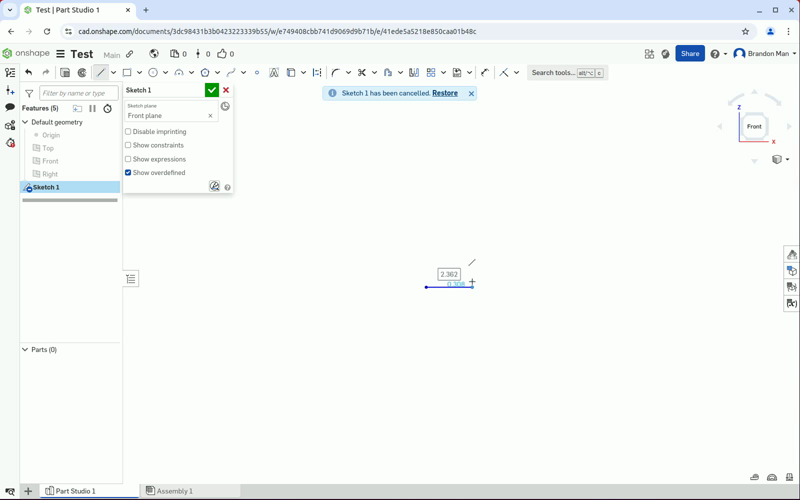
scroll(6)
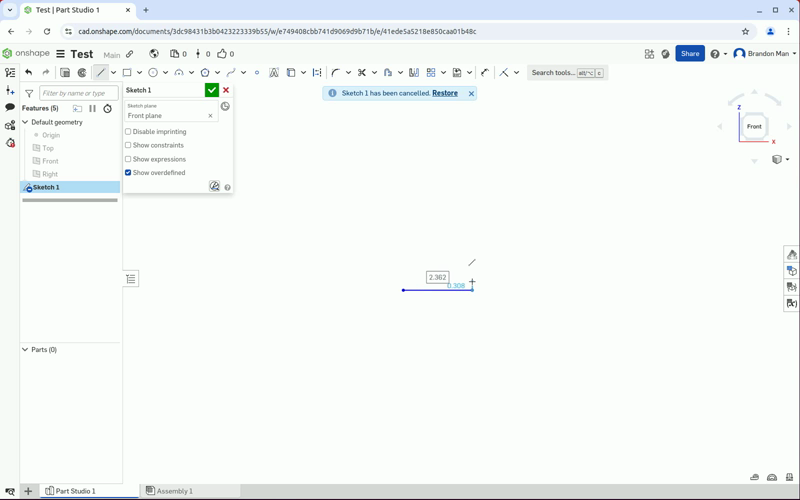
scroll(6)
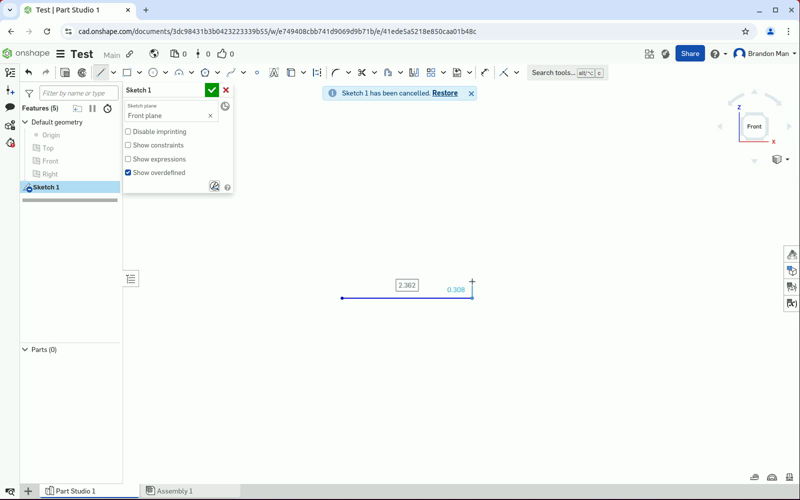
click(472, 281)
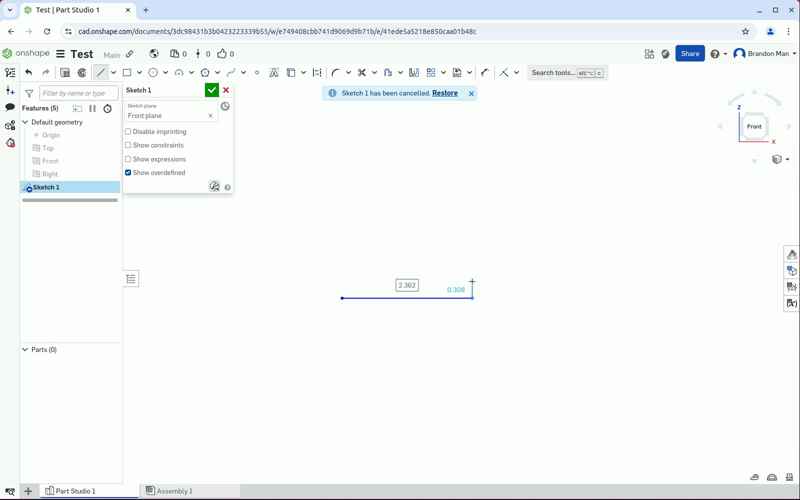
scroll(-6)
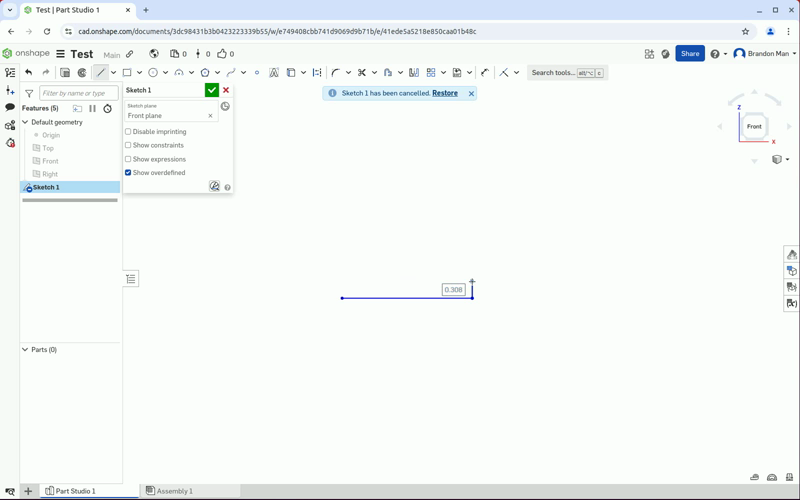
scroll(-6)
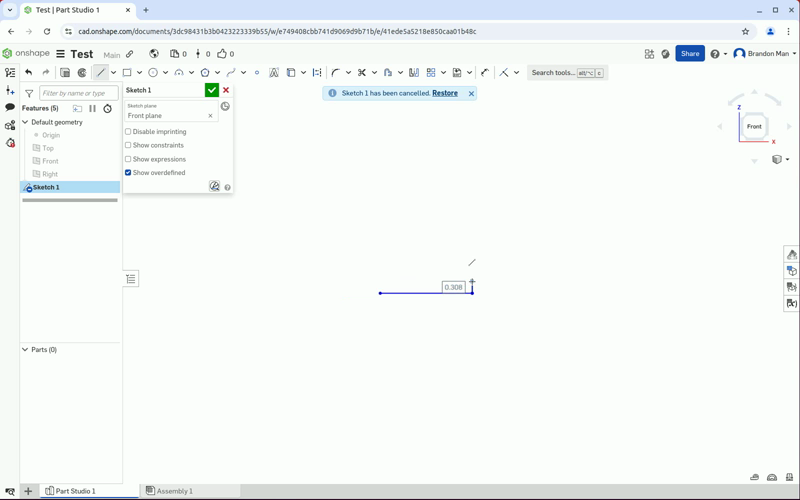
scroll(-6)
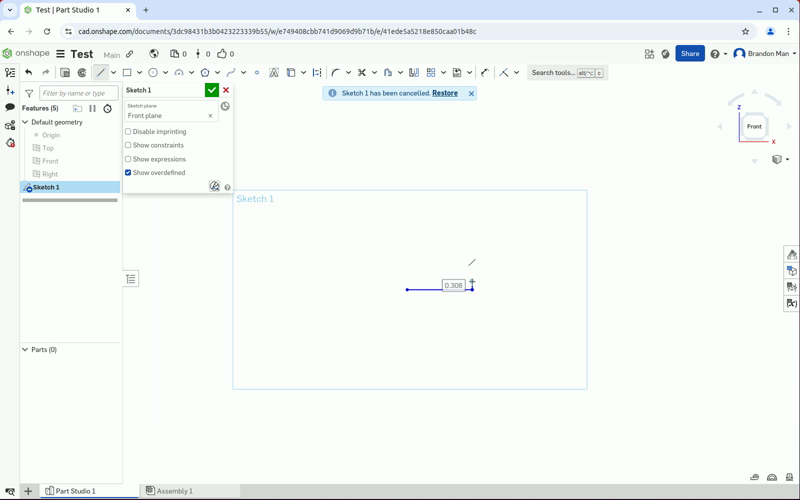
scroll(-6)
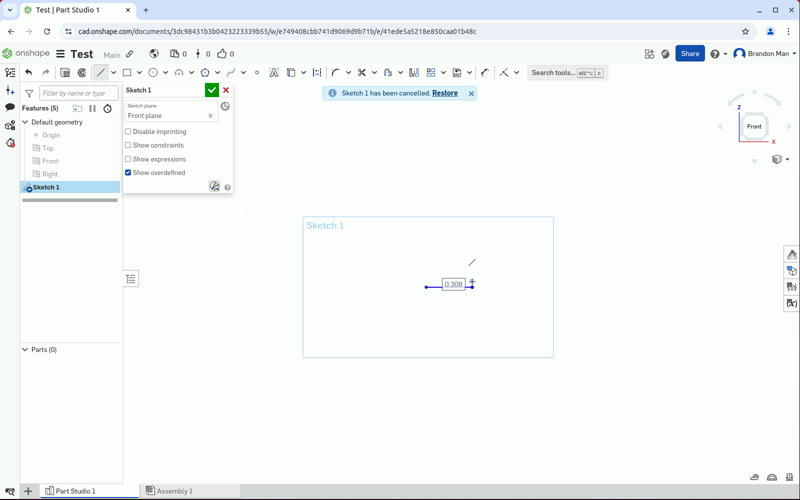
scroll(-6)
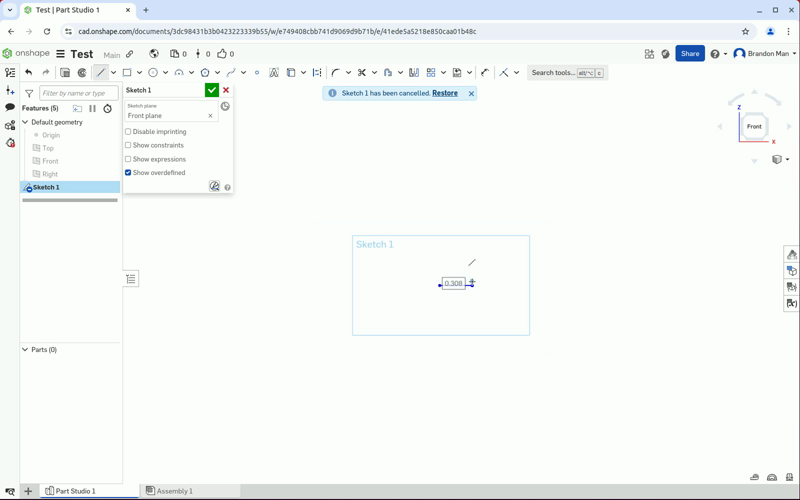
scroll(-6)
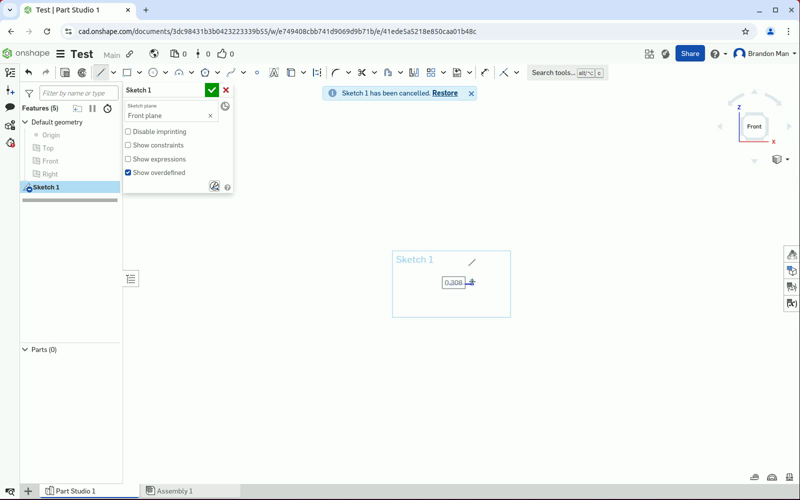
scroll(-6)
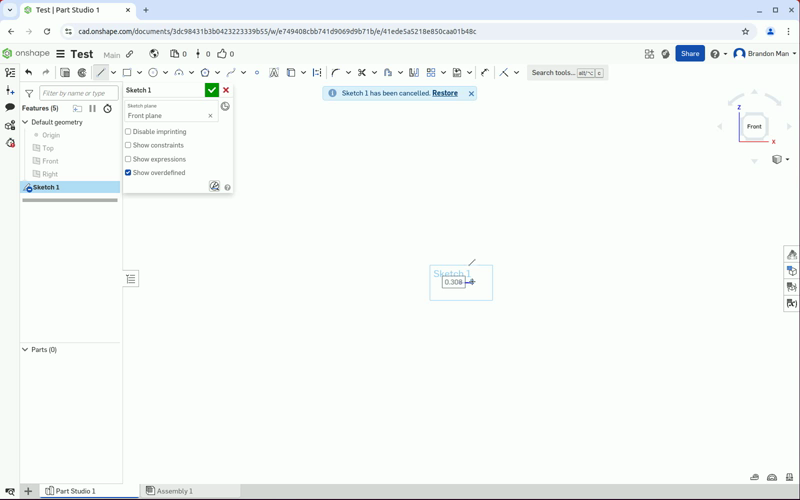
key_up(shift)
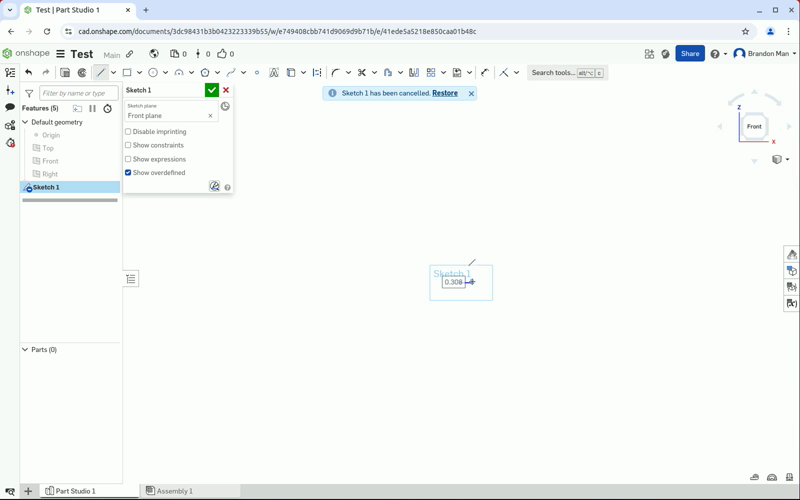
key_down(shift)
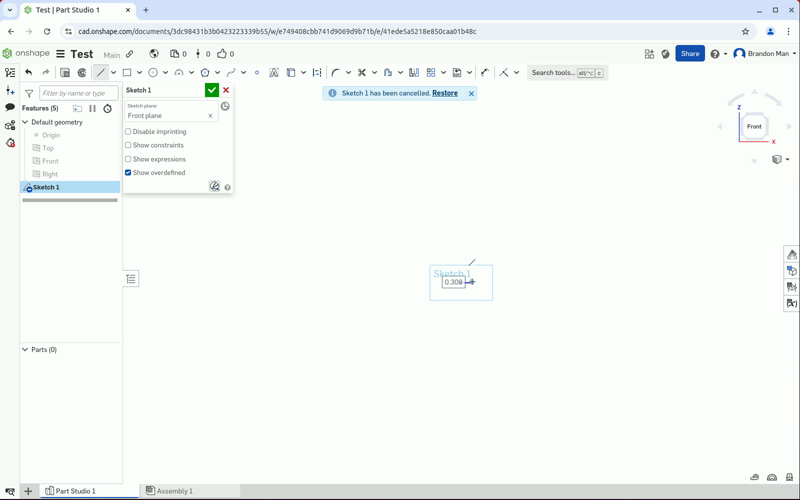
mouse_move(502, 281)
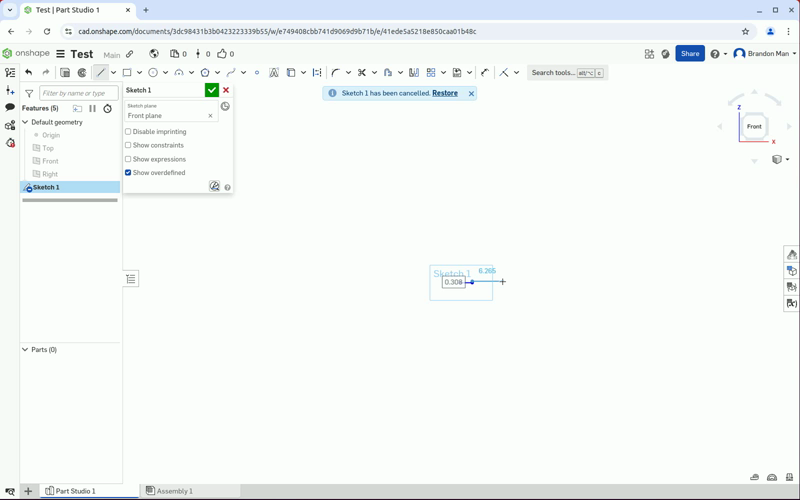
mouse_move(460, 281)
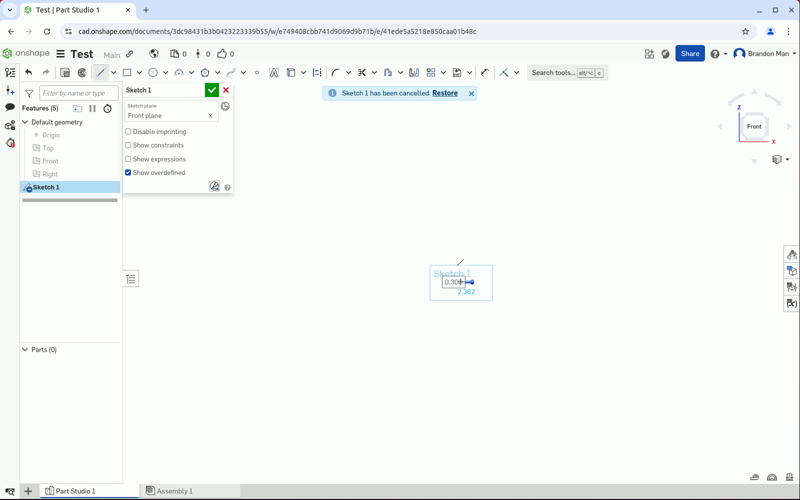
scroll(6)
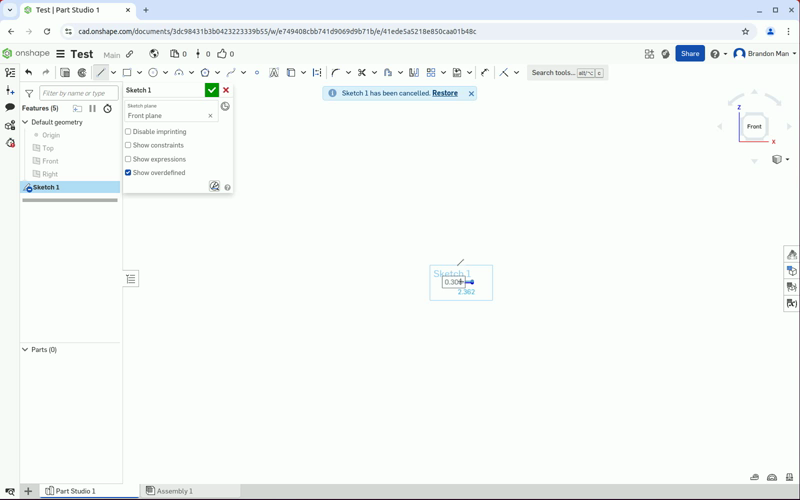
scroll(6)
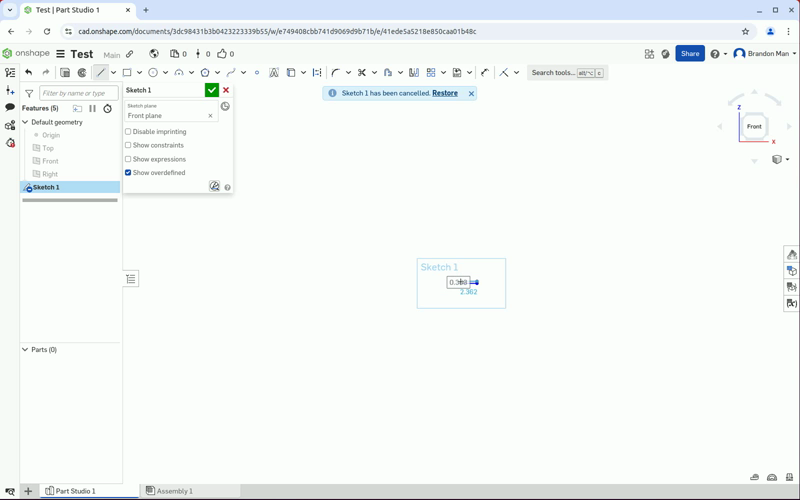
scroll(6)
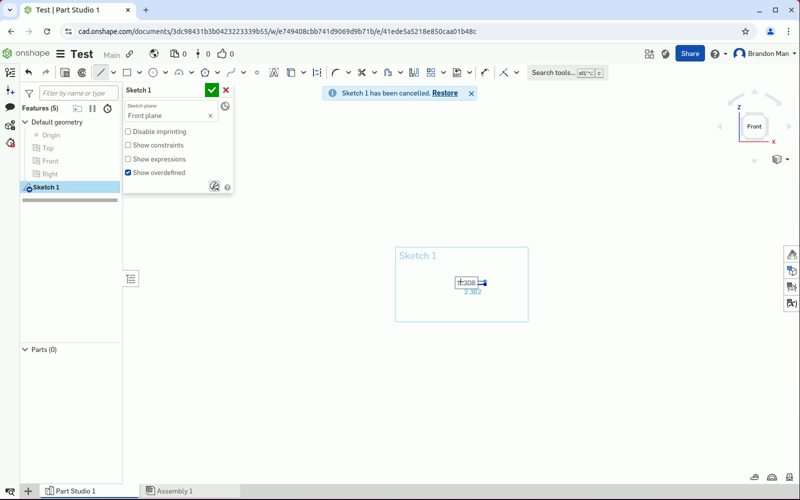
scroll(6)
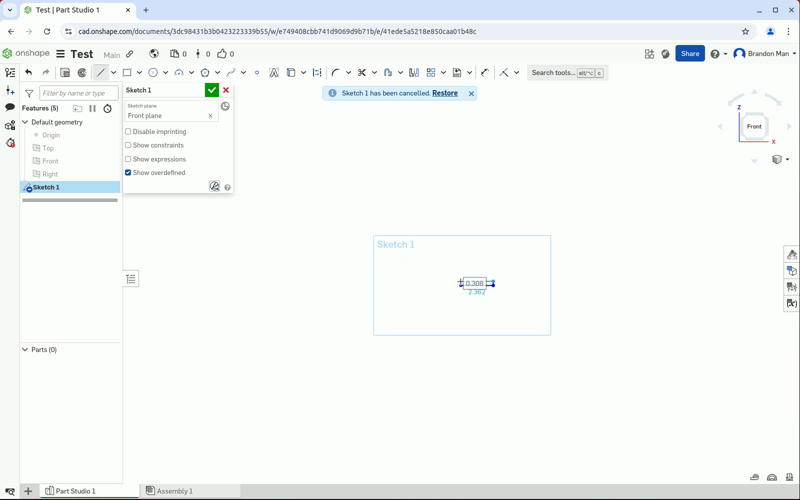
scroll(6)
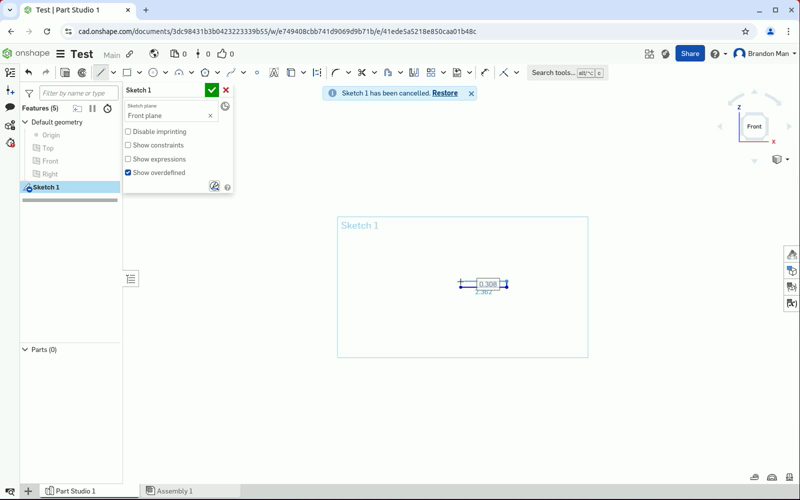
scroll(6)
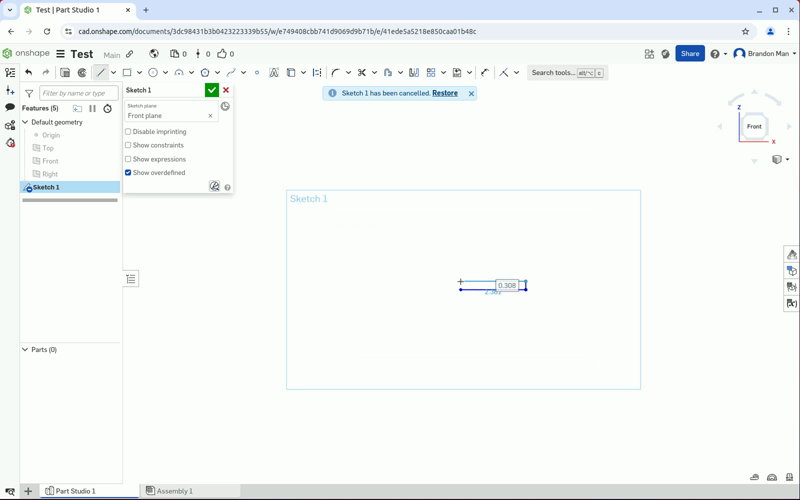
scroll(6)
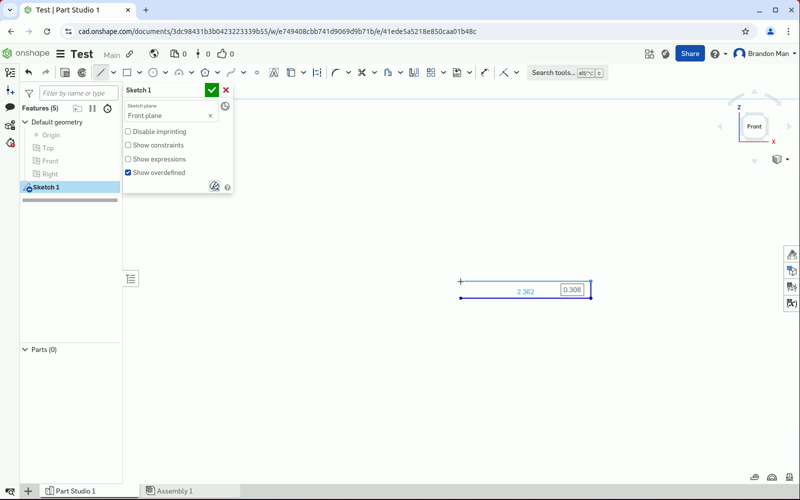
click(460, 281)
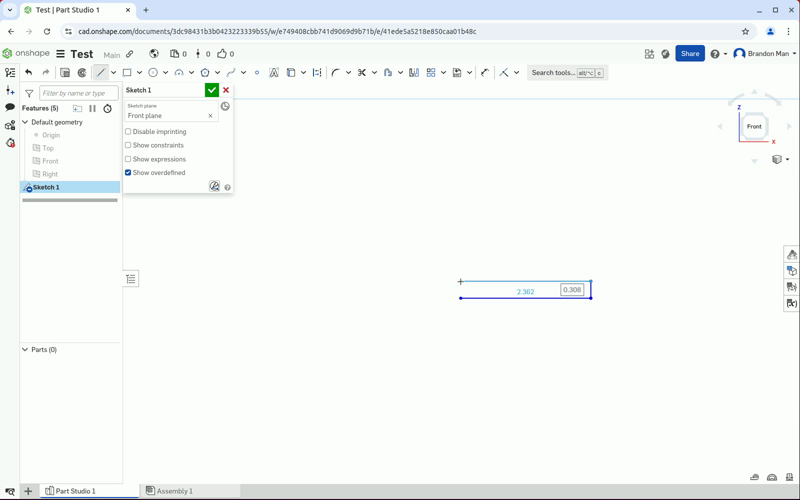
scroll(-6)
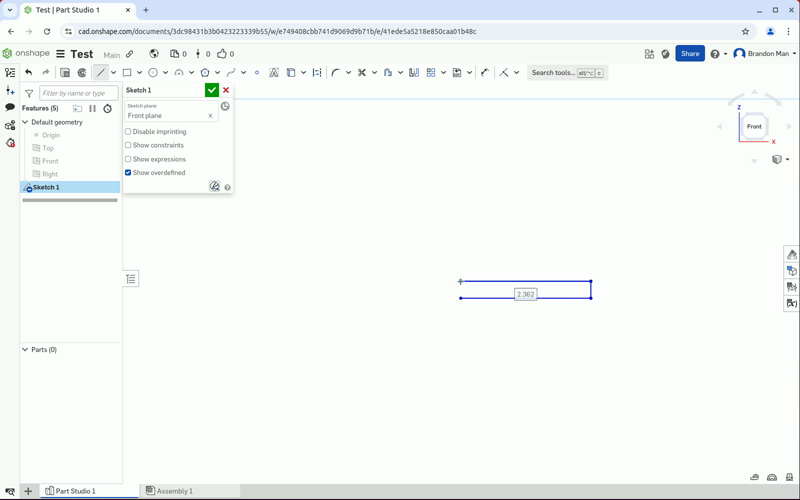
scroll(-6)
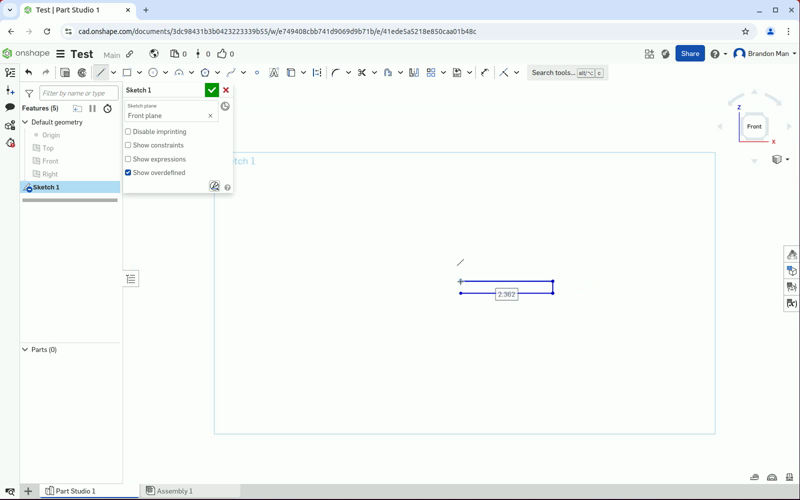
scroll(-6)
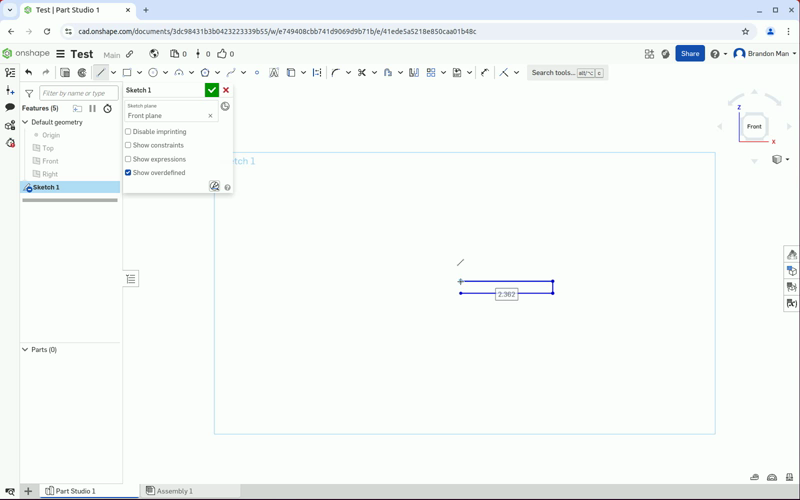
scroll(-6)
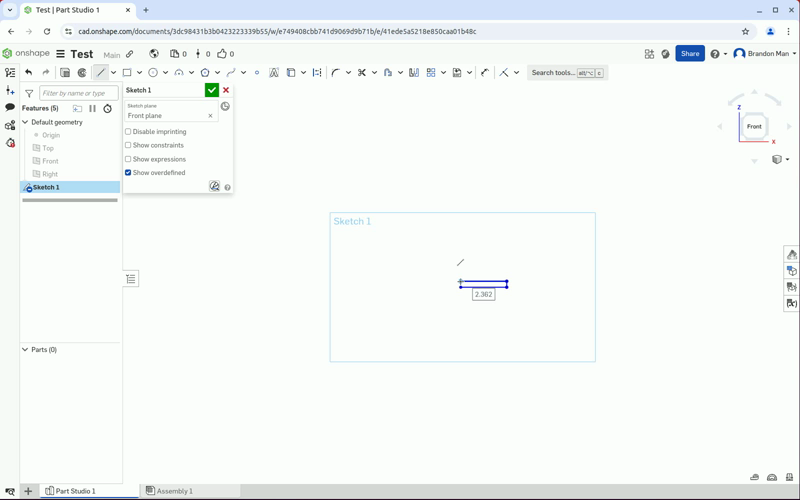
scroll(-6)
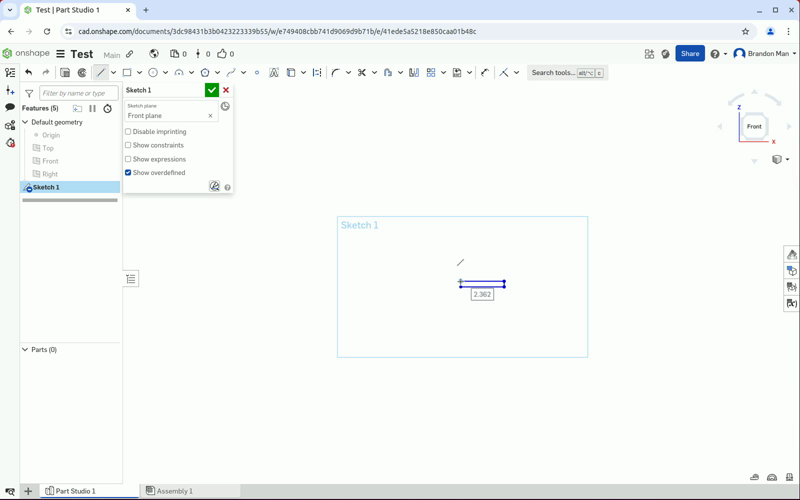
scroll(-6)
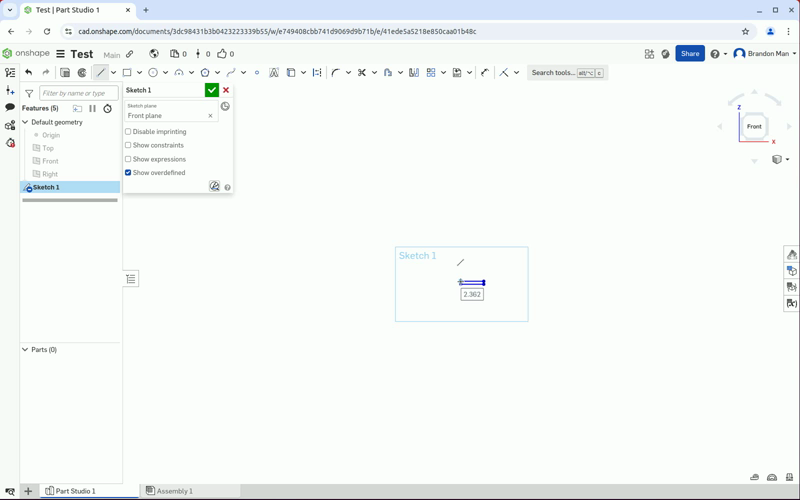
scroll(-6)
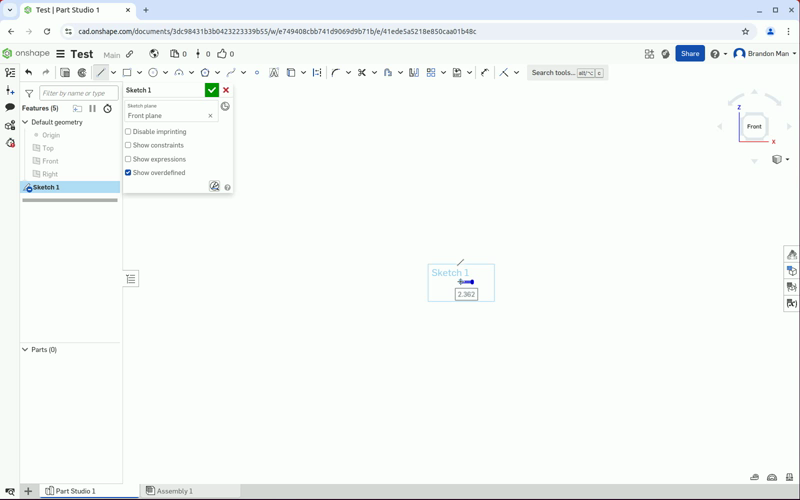
key_up(shift)
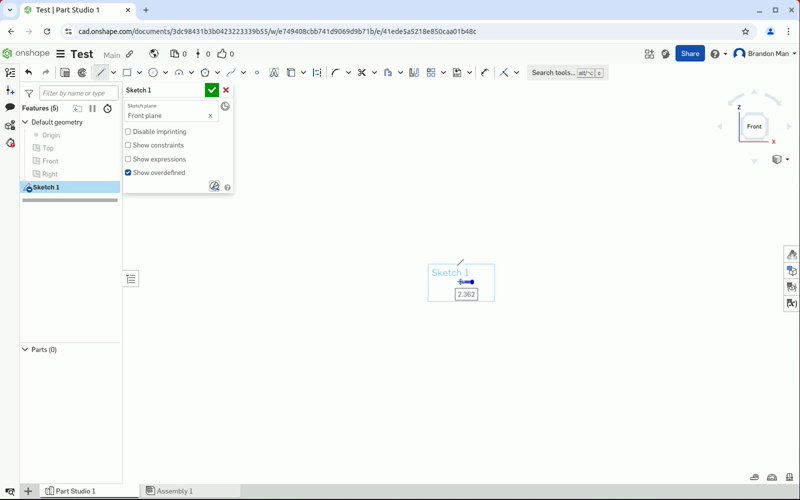
mouse_move(490, 281)
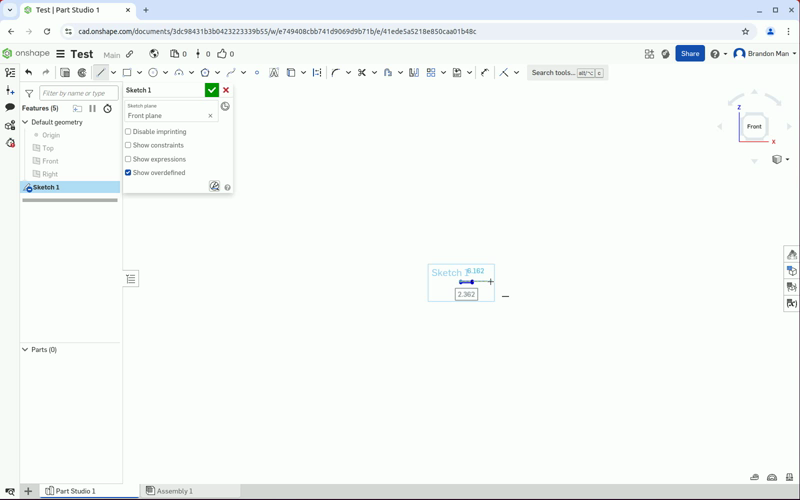
key_down(shift)
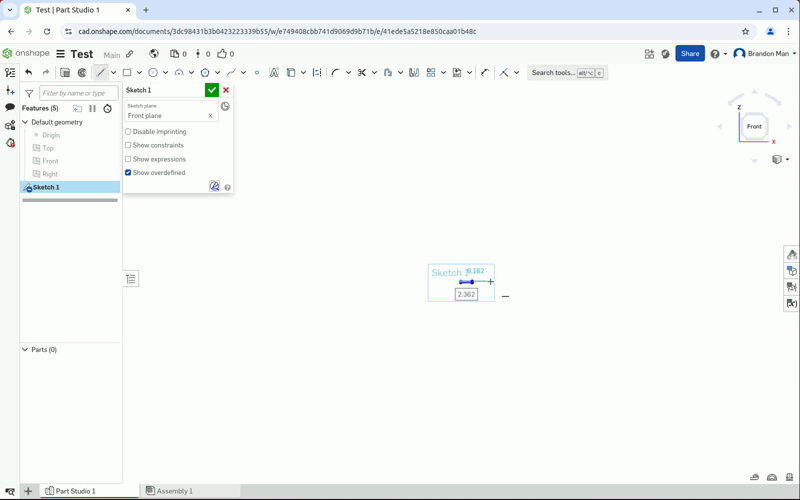
mouse_move(460, 282)
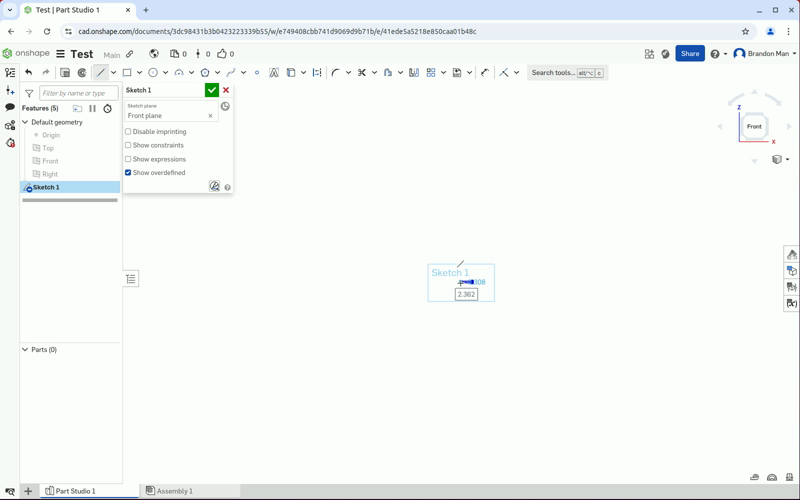
scroll(6)
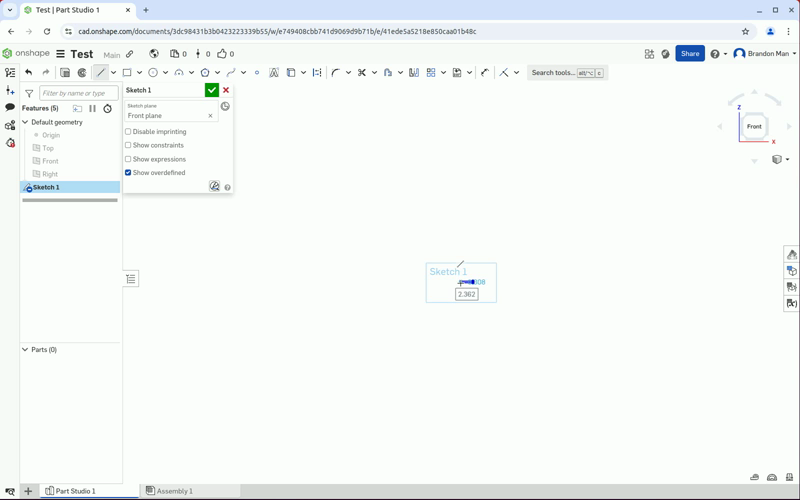
scroll(6)
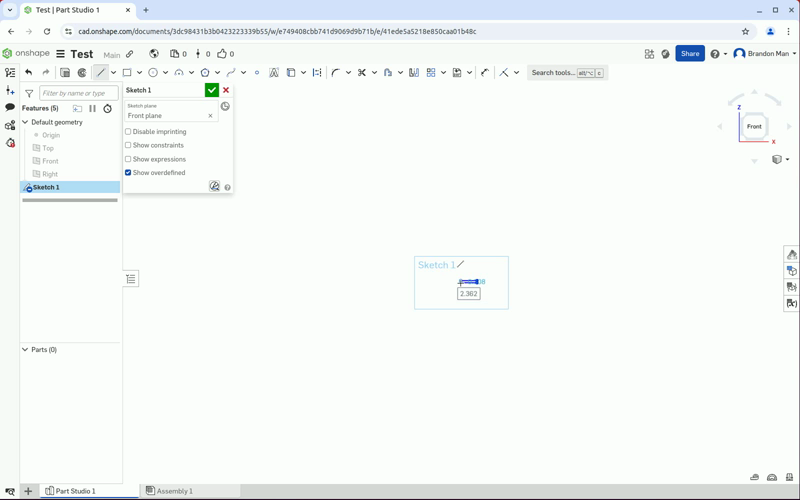
scroll(6)
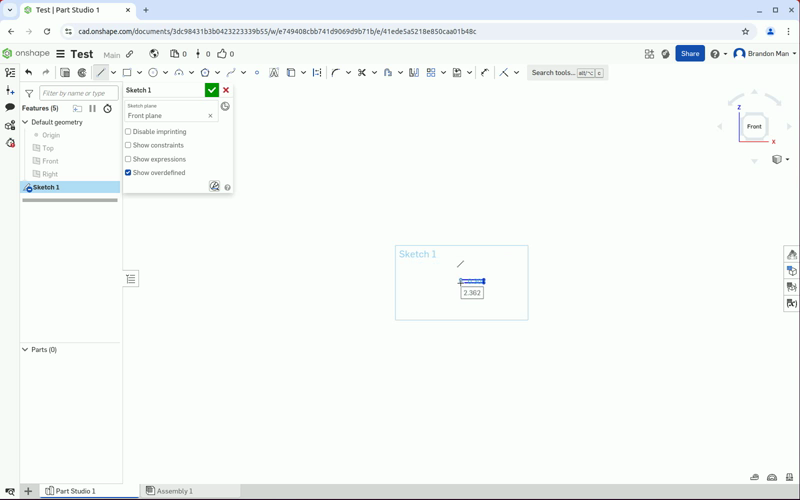
scroll(6)
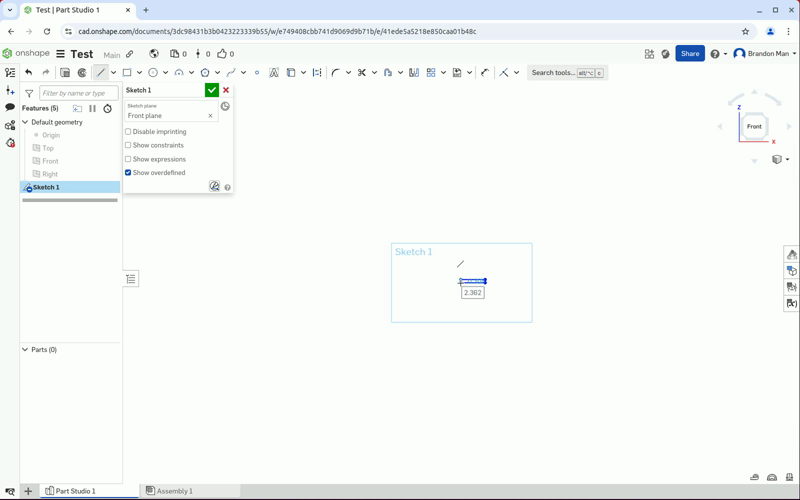
scroll(6)
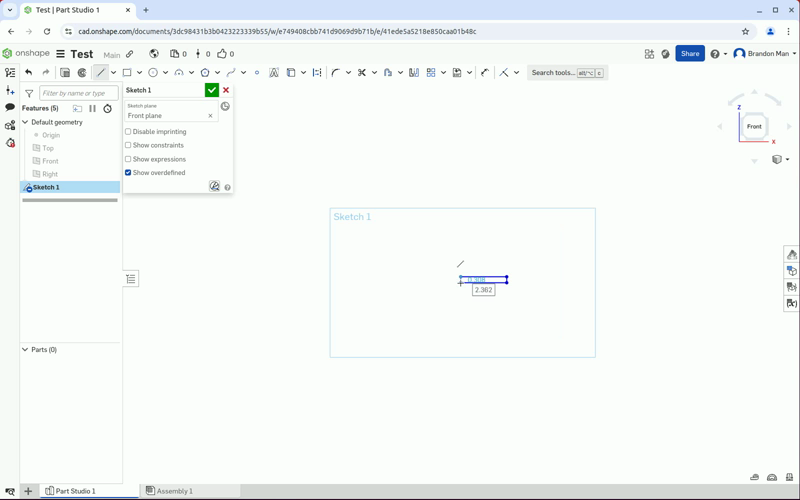
scroll(6)
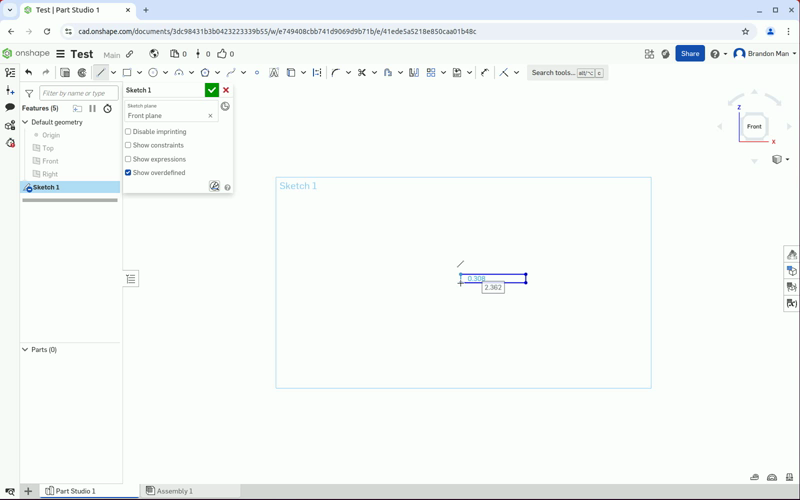
scroll(6)
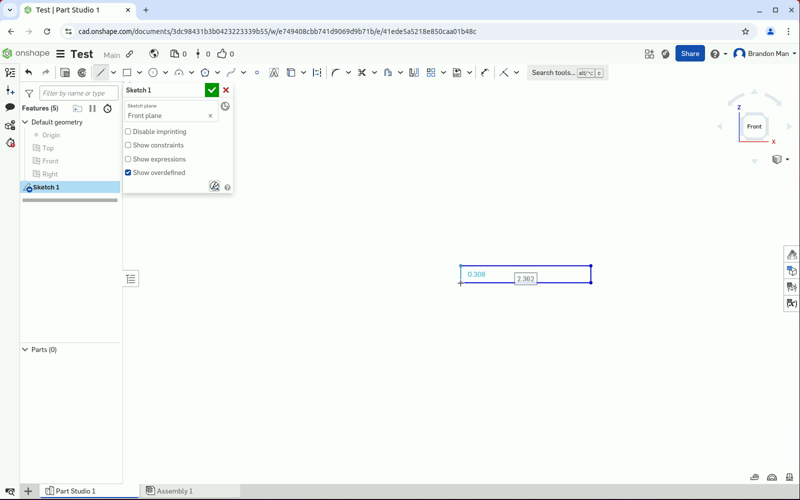
key_up(shift)
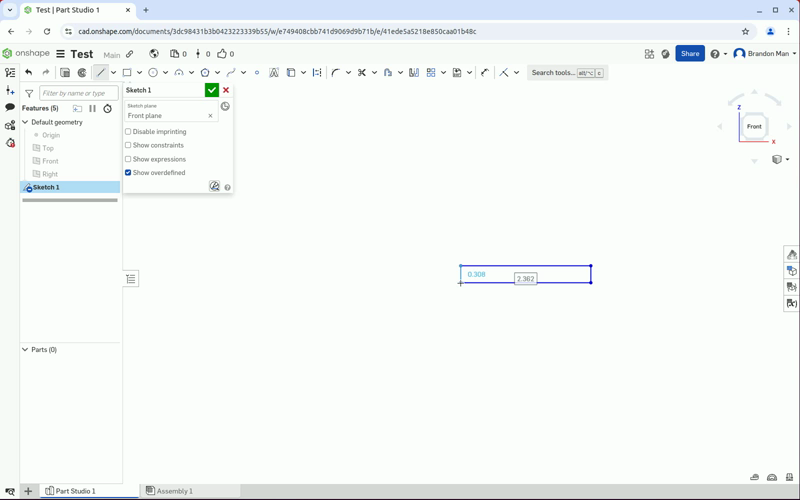
click(460, 282)
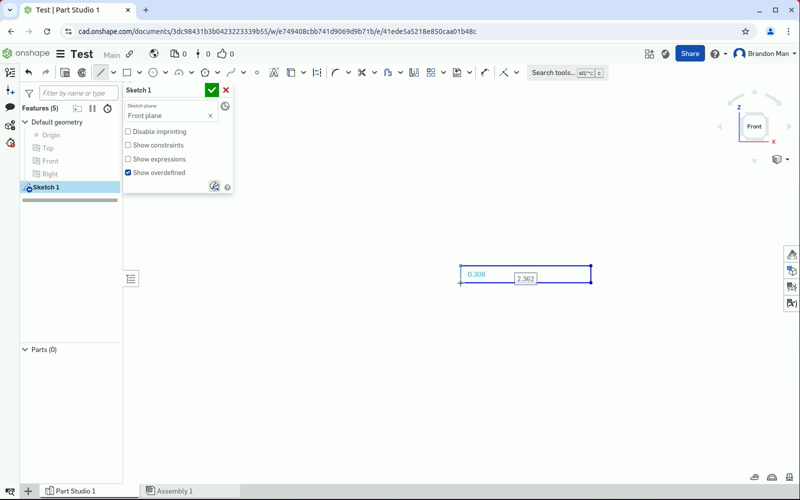
scroll(-6)
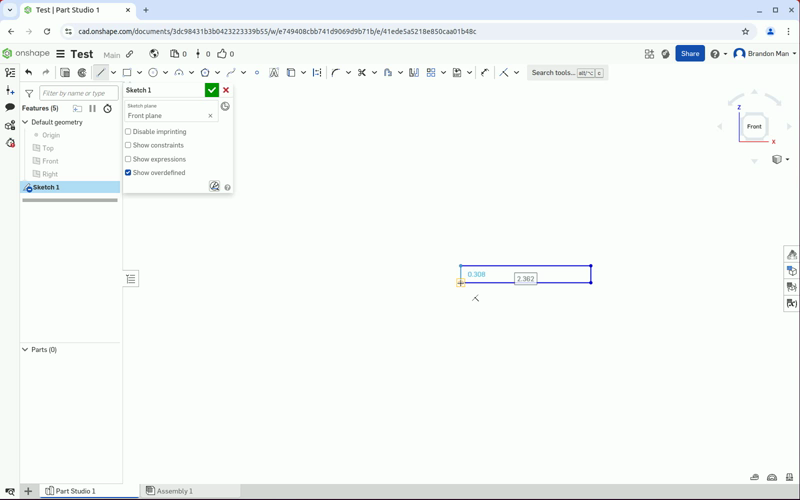
scroll(-6)
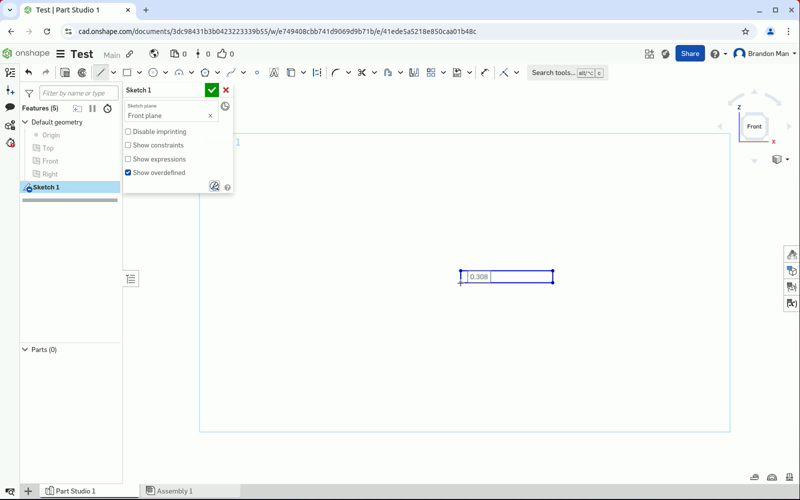
scroll(-6)
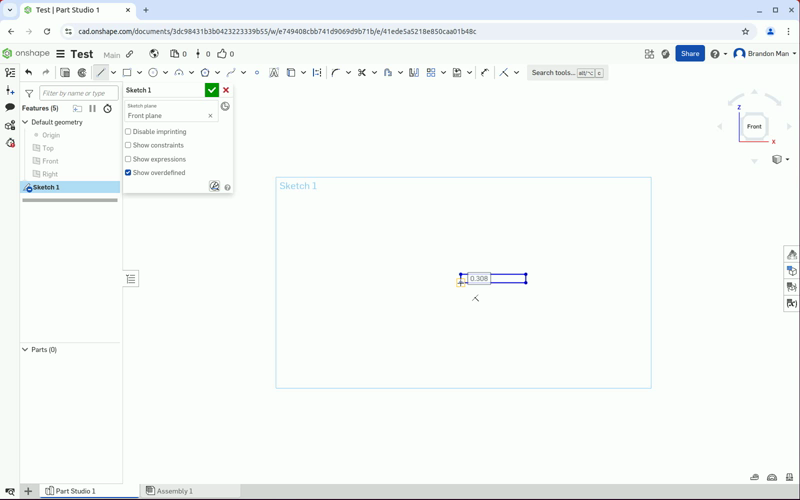
scroll(-6)
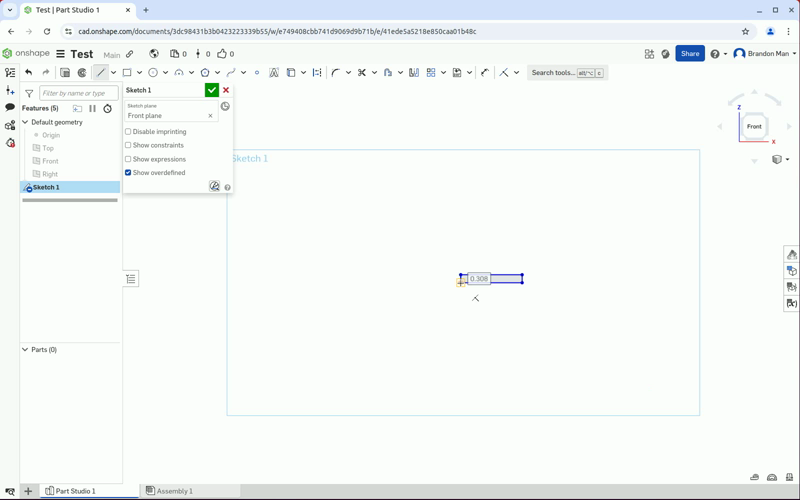
scroll(-6)
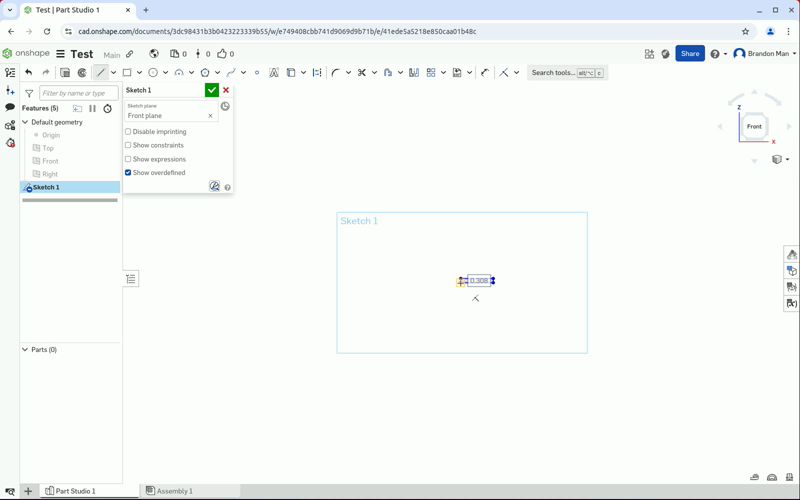
scroll(-6)
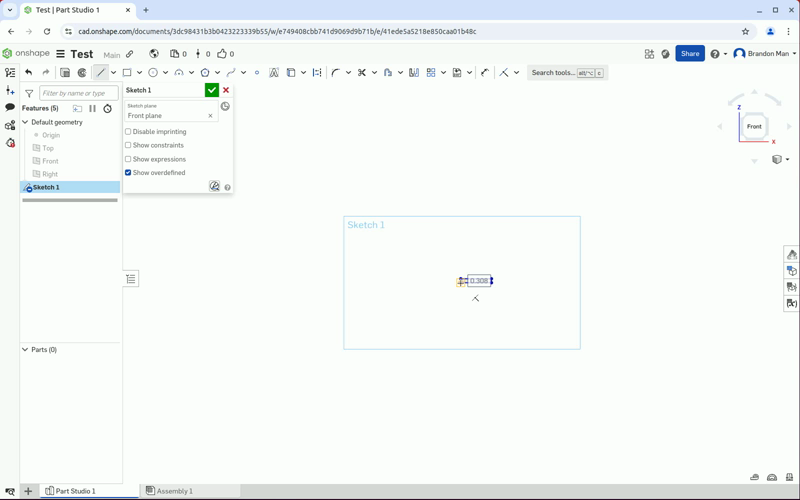
scroll(-6)
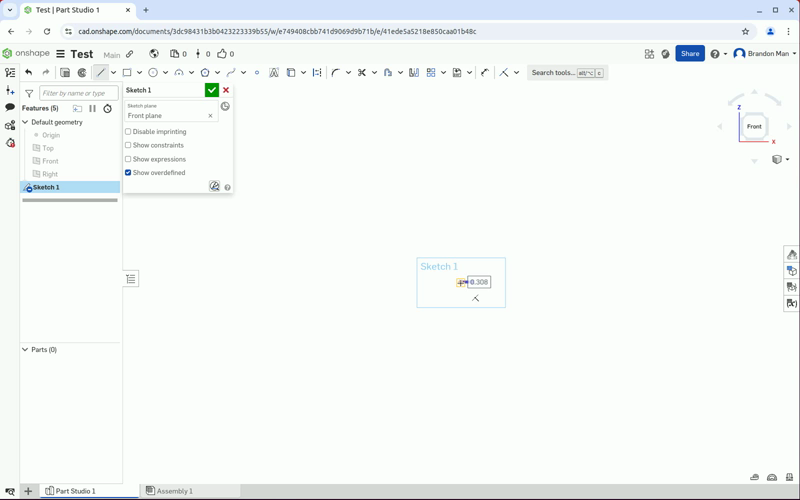
key(esc)
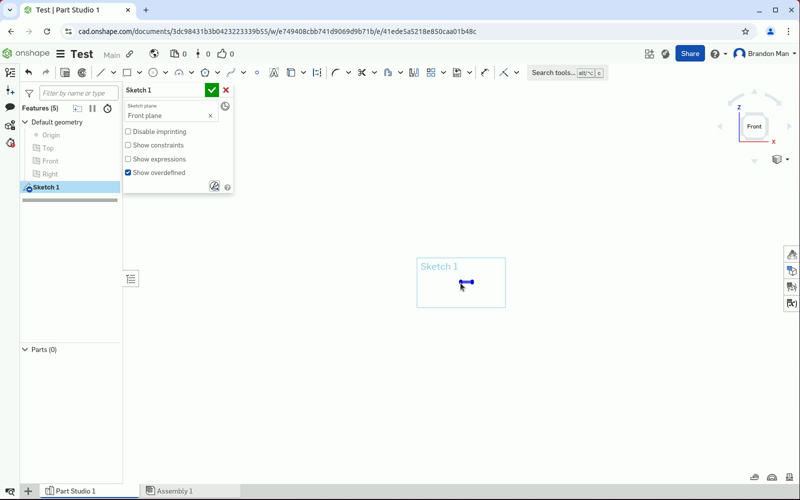
mouse_move(469, 281)
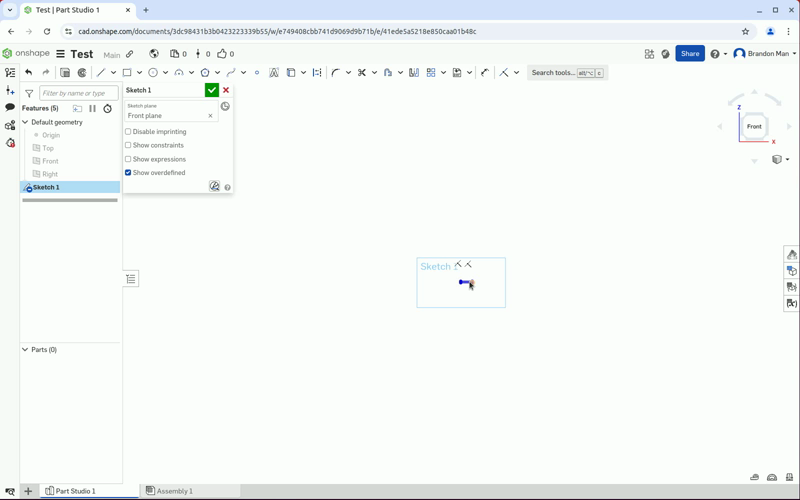
scroll(6)
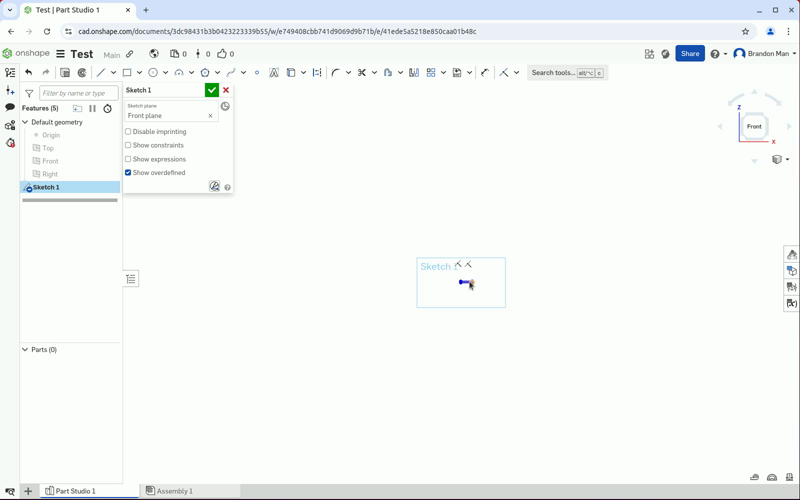
scroll(6)
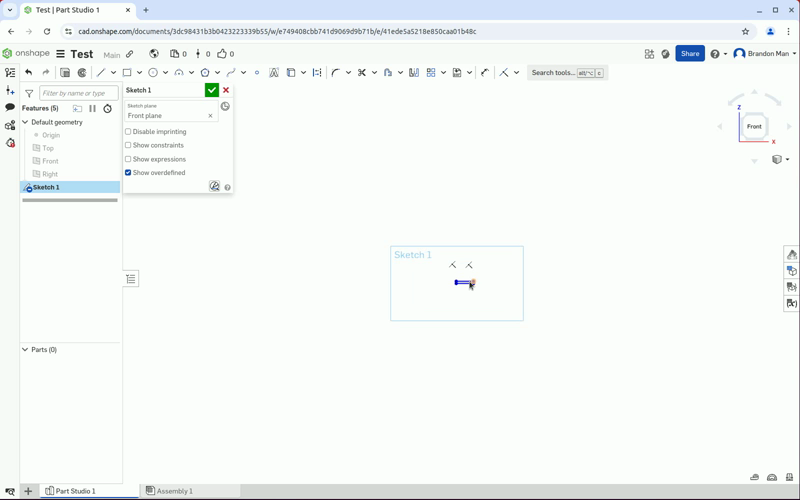
scroll(6)
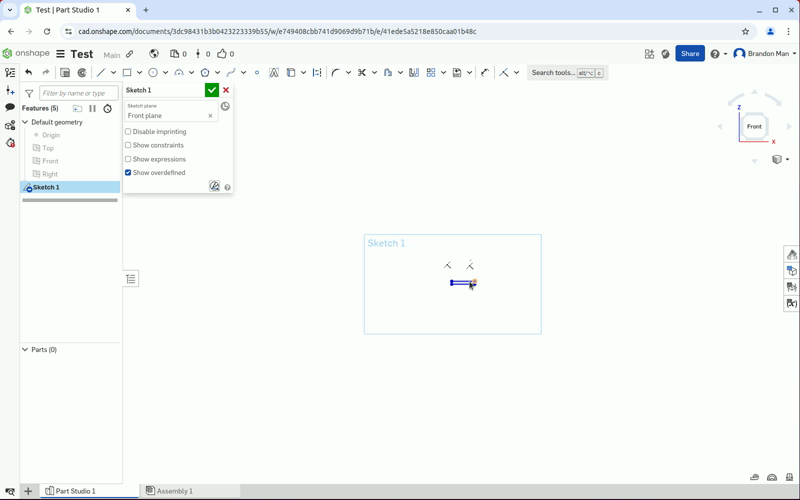
scroll(6)
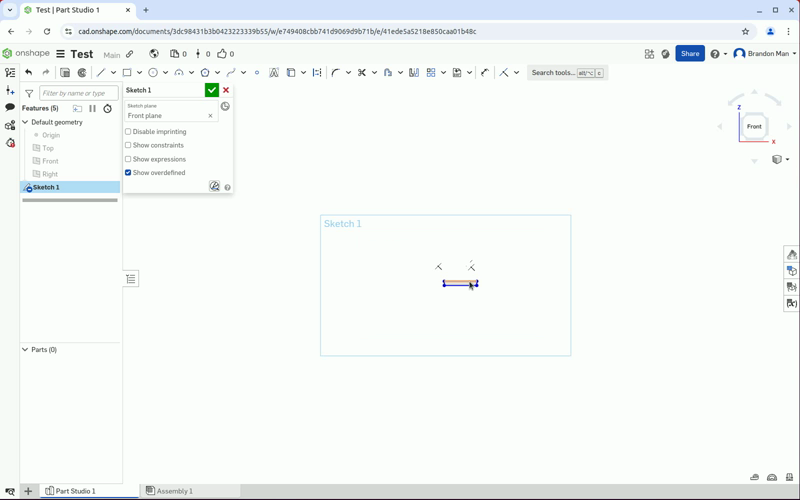
scroll(6)
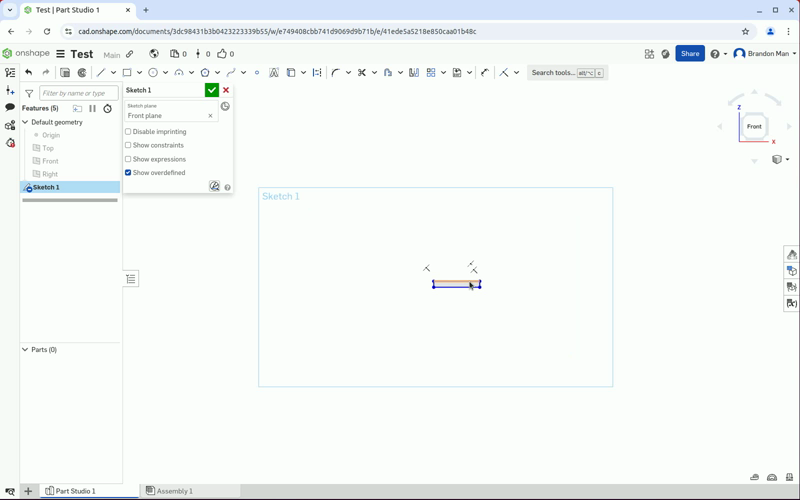
scroll(6)
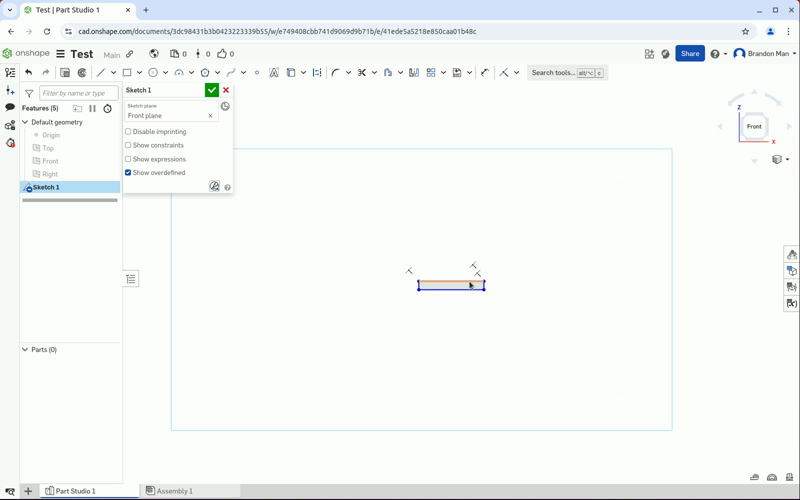
scroll(6)
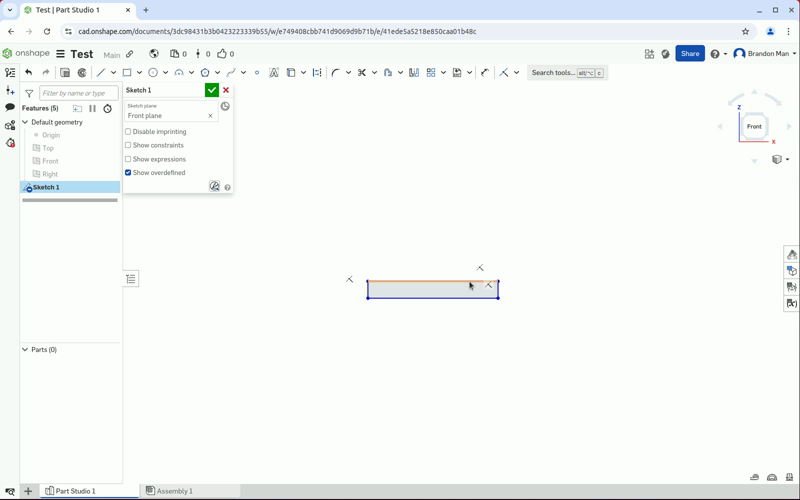
click(469, 281)
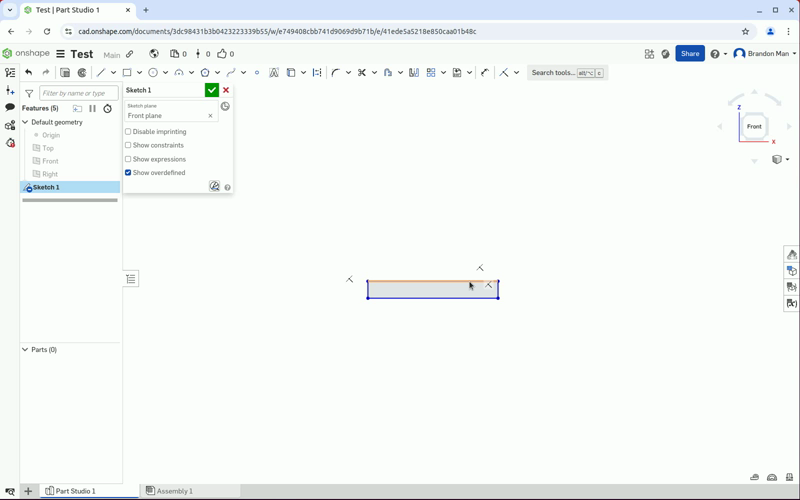
scroll(-6)
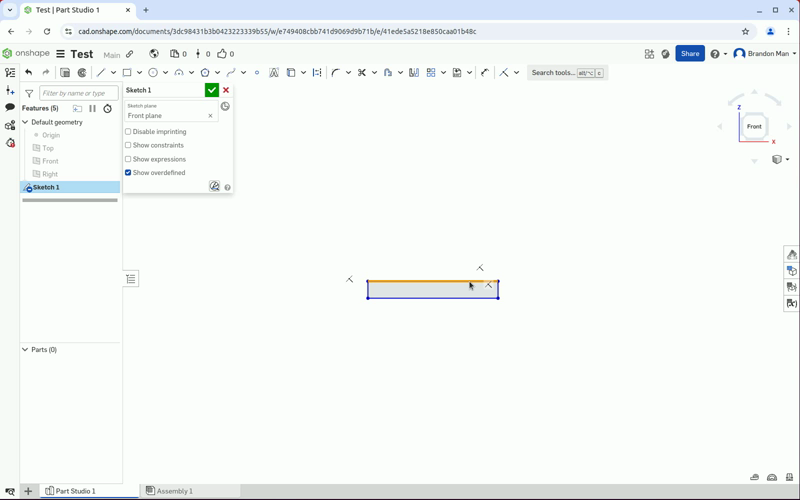
scroll(-6)
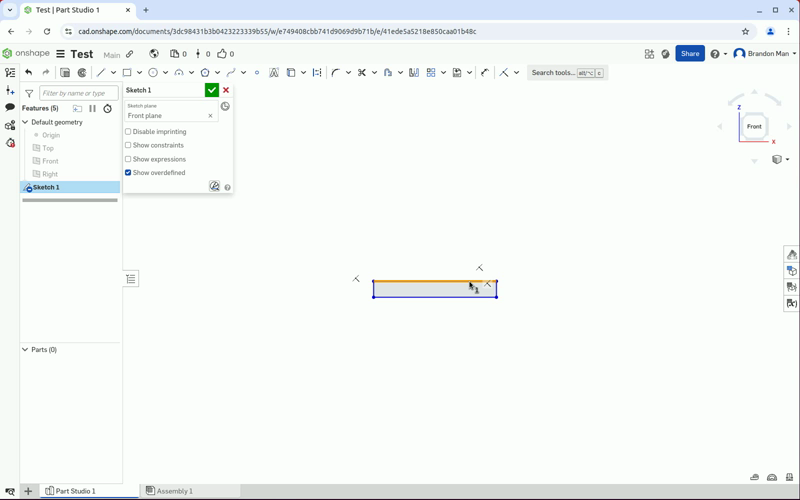
scroll(-6)
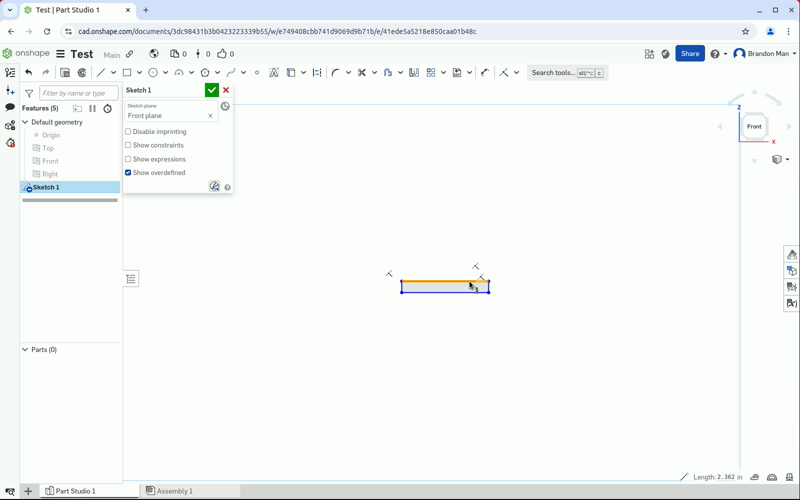
scroll(-6)
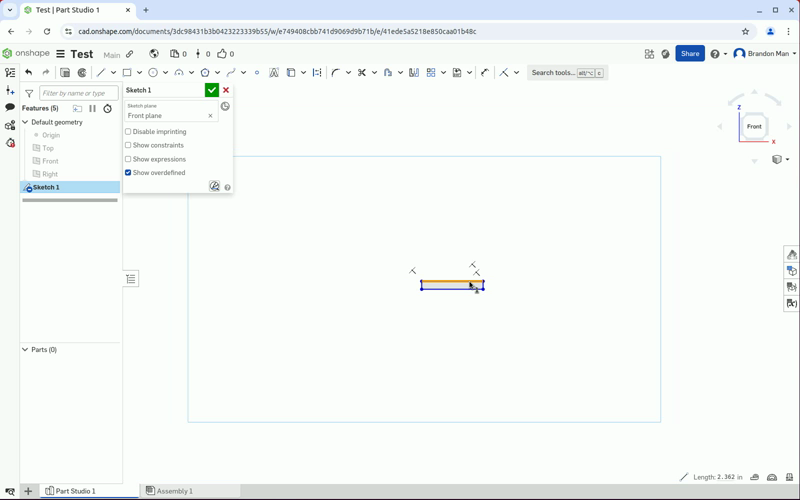
scroll(-6)
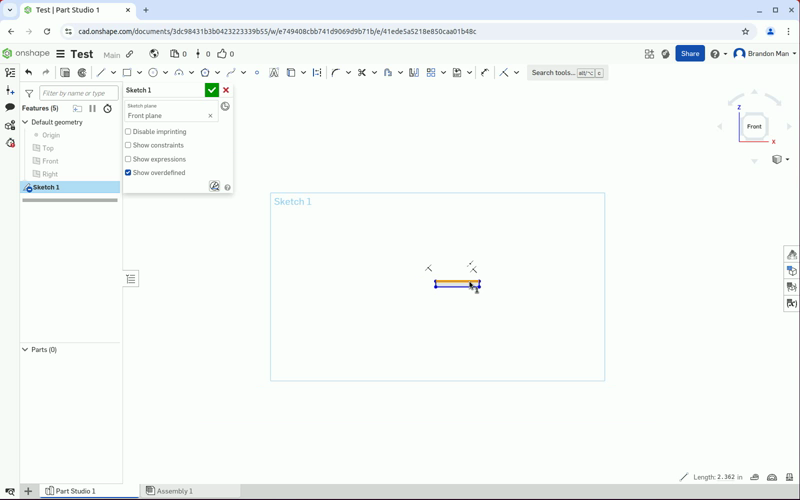
scroll(-6)
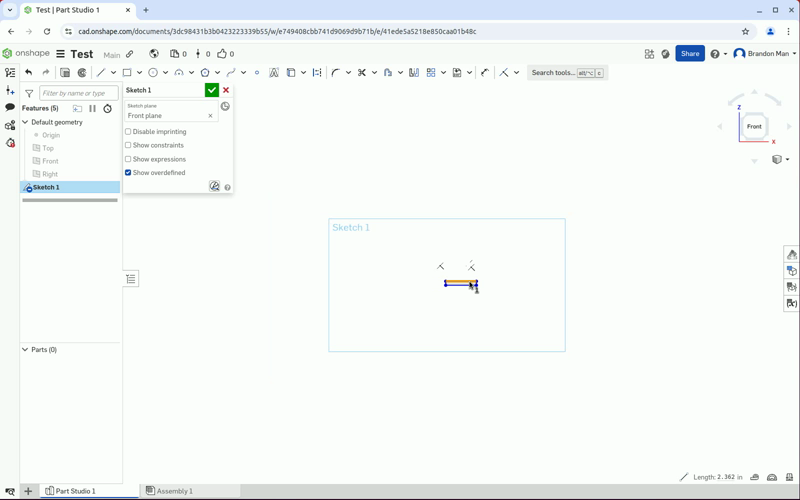
scroll(-6)
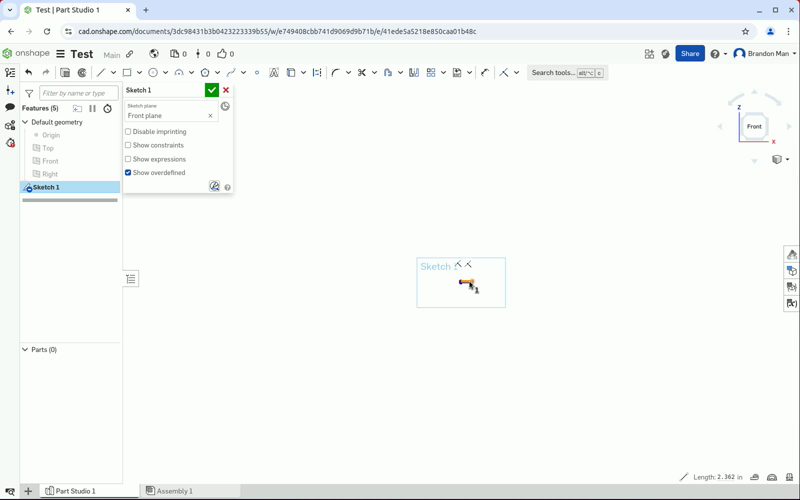
mouse_move(73, 352)
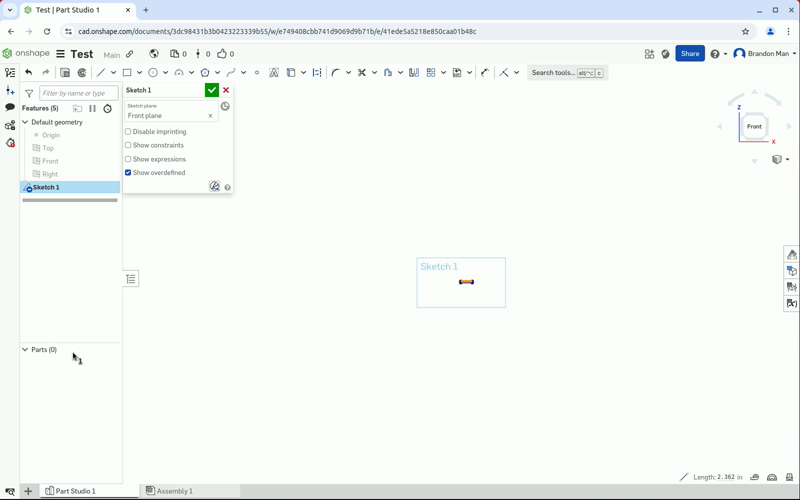
key(shift+y)
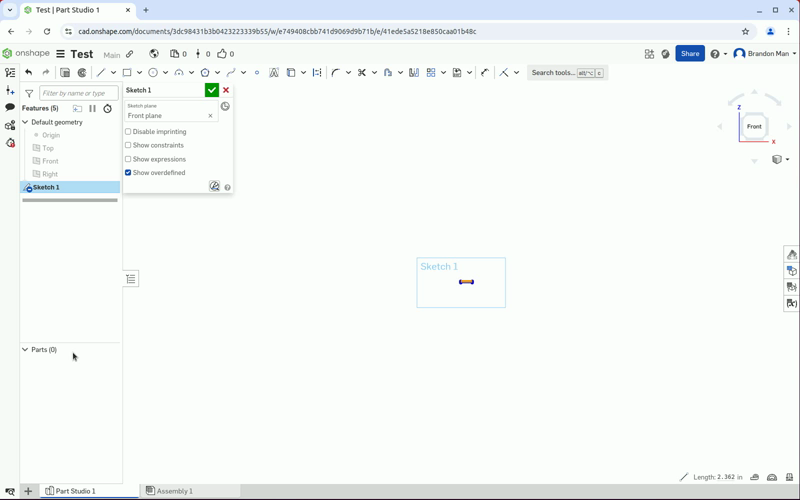
key(shift+e)
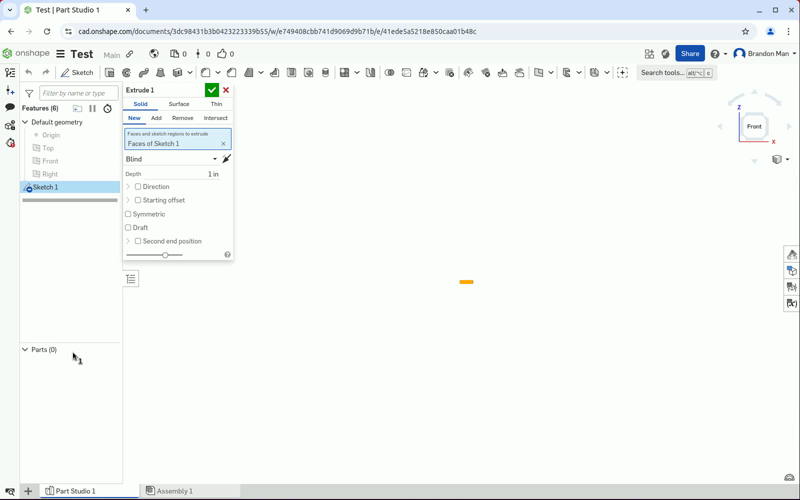
mouse_move(143, 106)
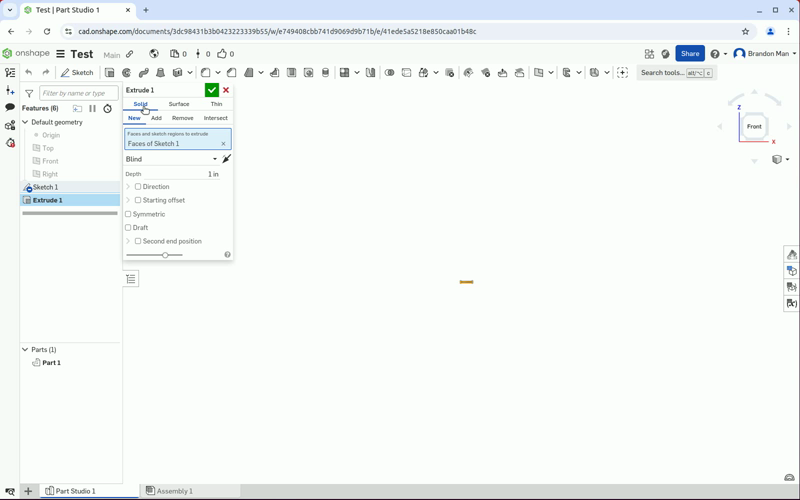
click(143, 106)
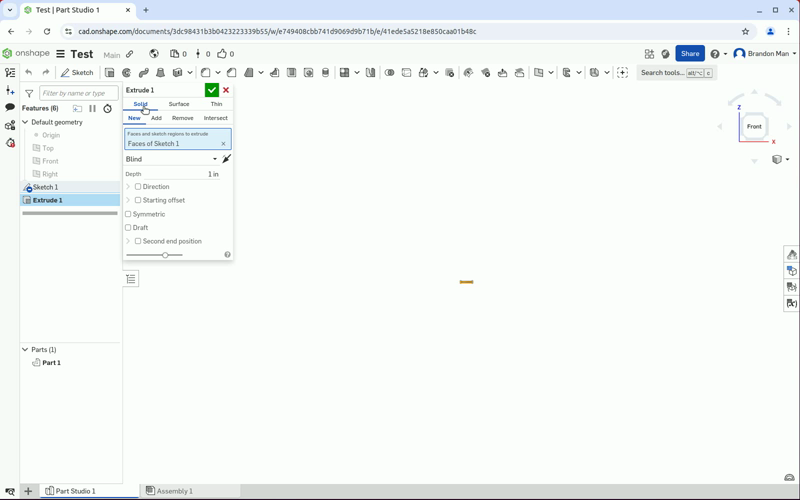
mouse_move(137, 120)
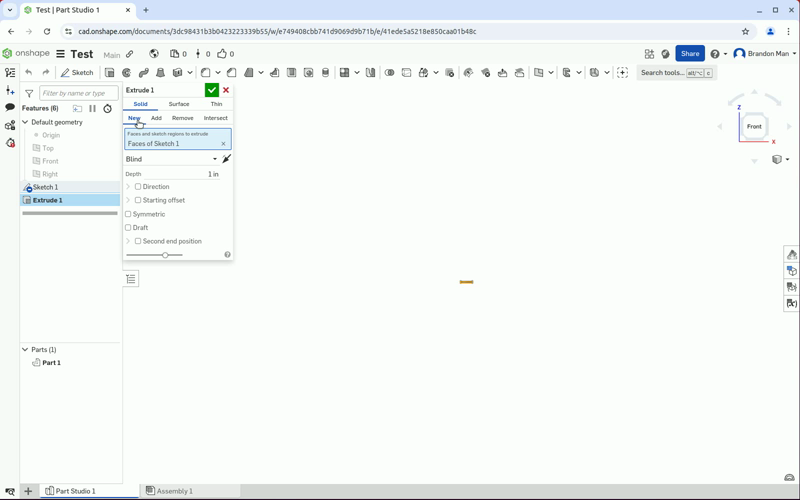
click(137, 120)
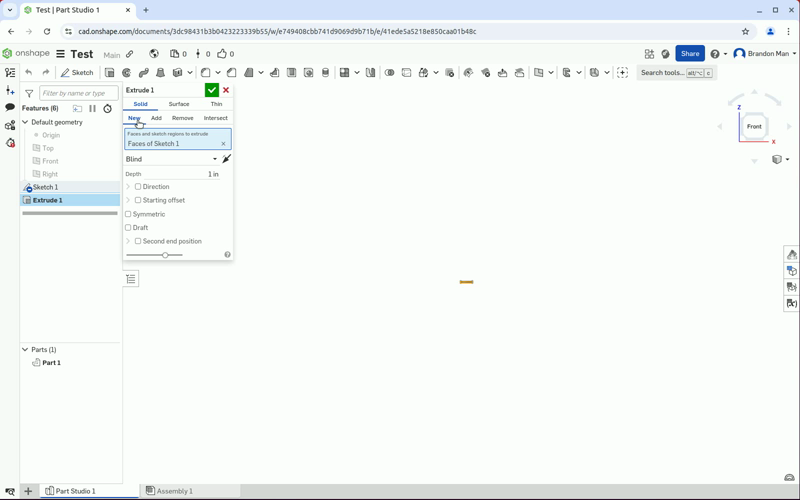
key(tab, 4)
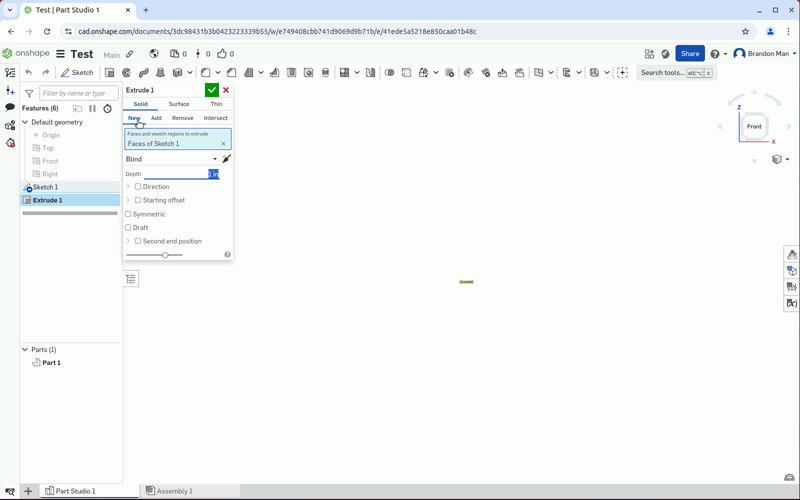
text(23.108)
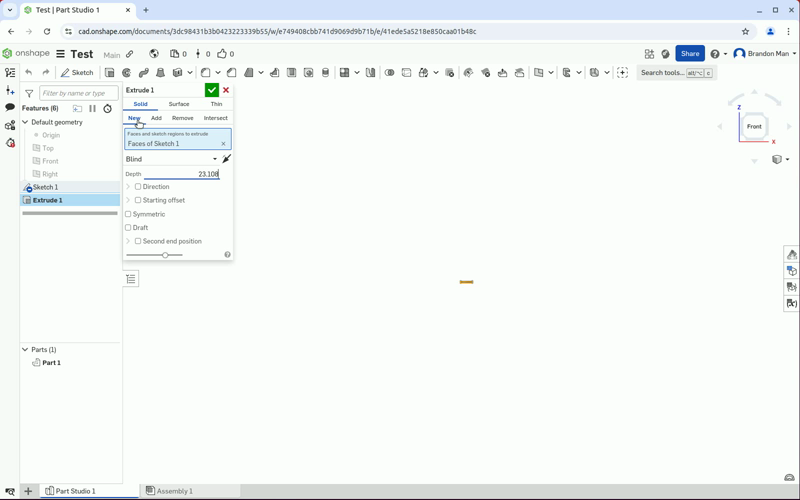
key(enter)
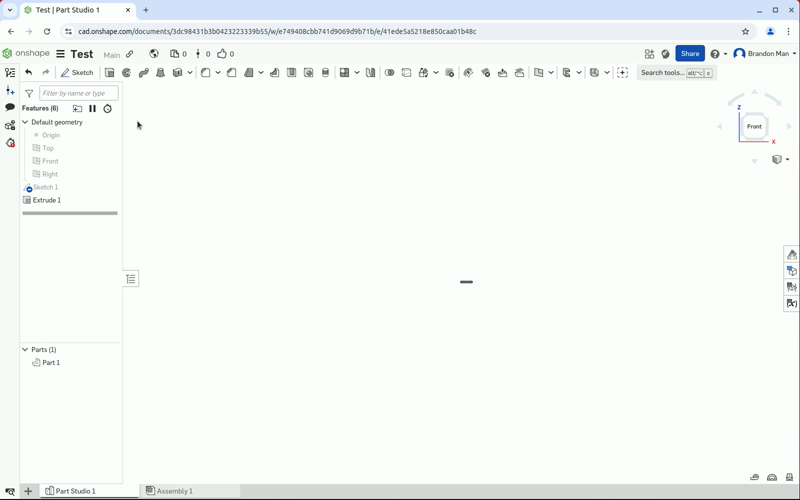
key(shift+h)
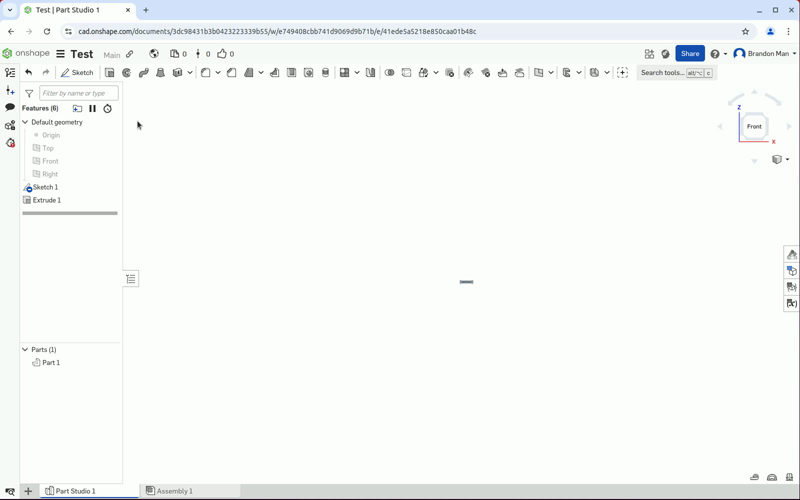
key(shift+h)
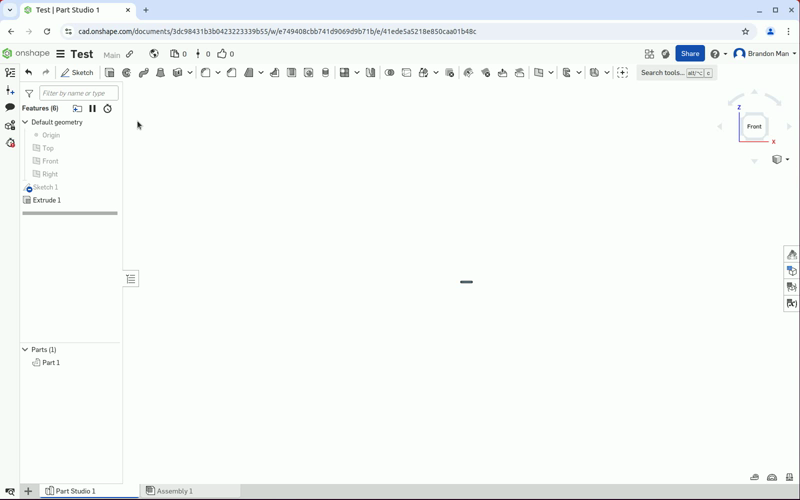
mouse_move(73, 189)
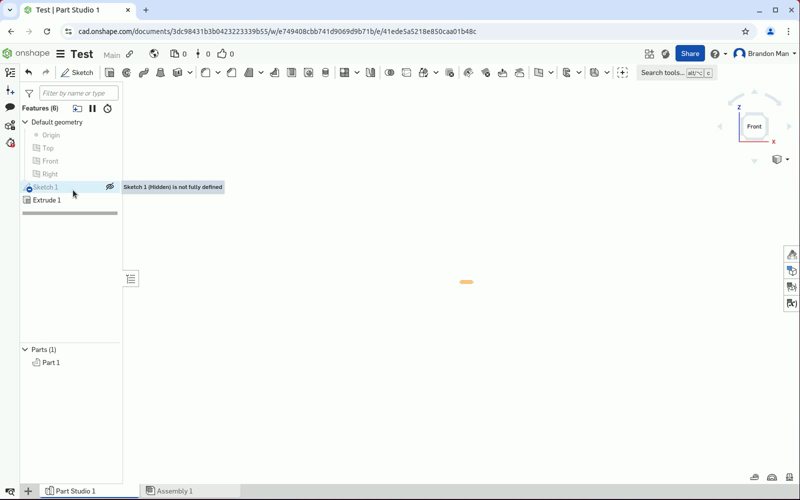
click(73, 189)
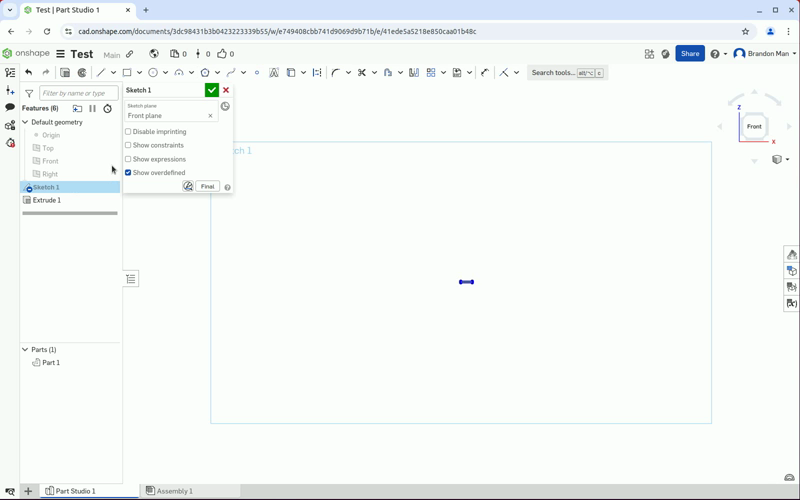
mouse_move(229, 92)
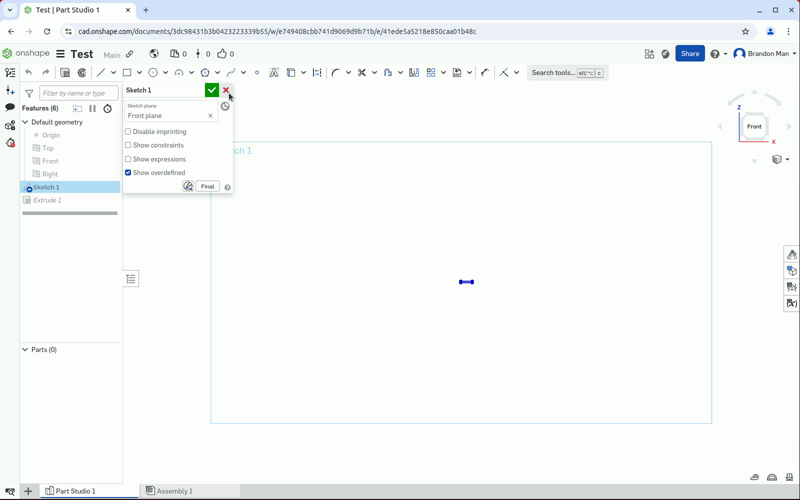
click(229, 92)
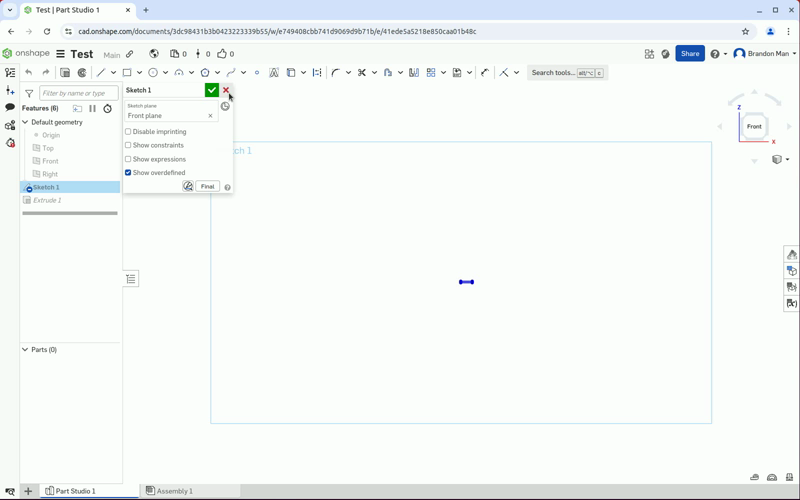
key(shift+s)
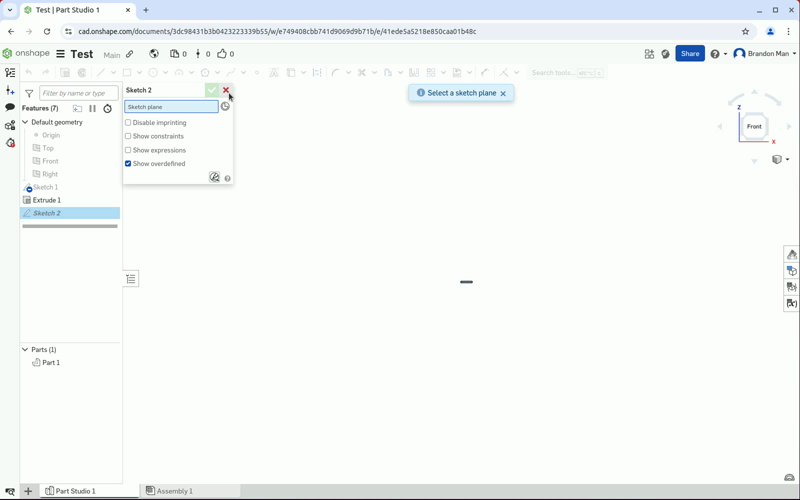
mouse_move(73, 163)
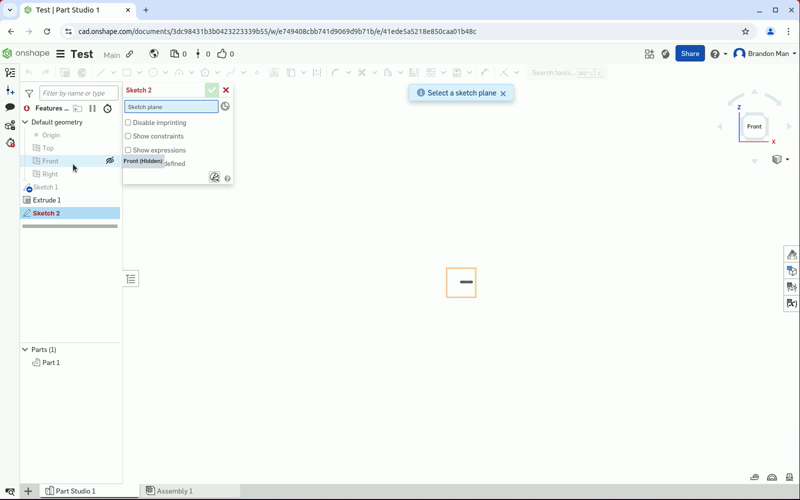
click(73, 163)
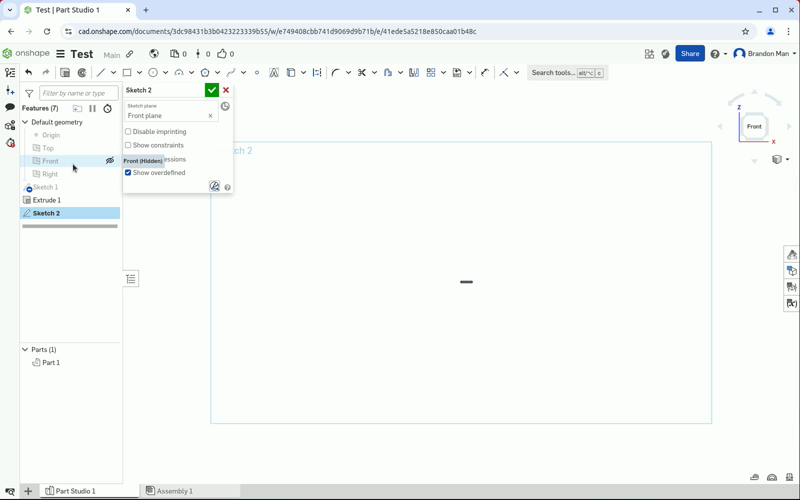
mouse_move(73, 352)
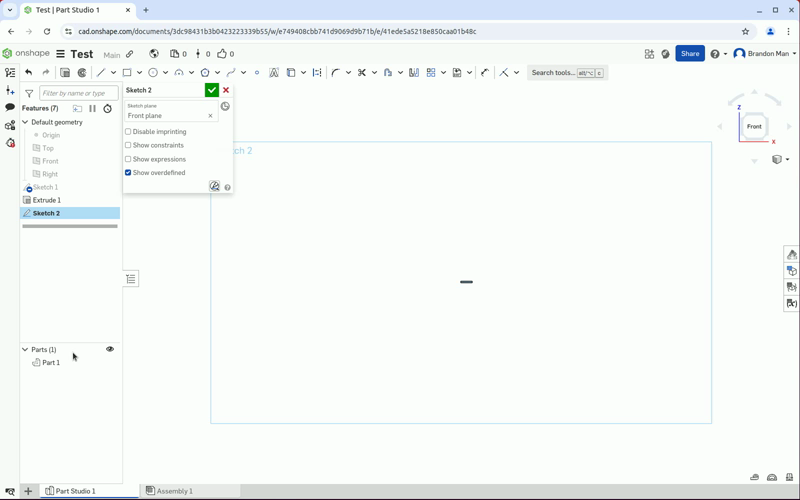
key(y)
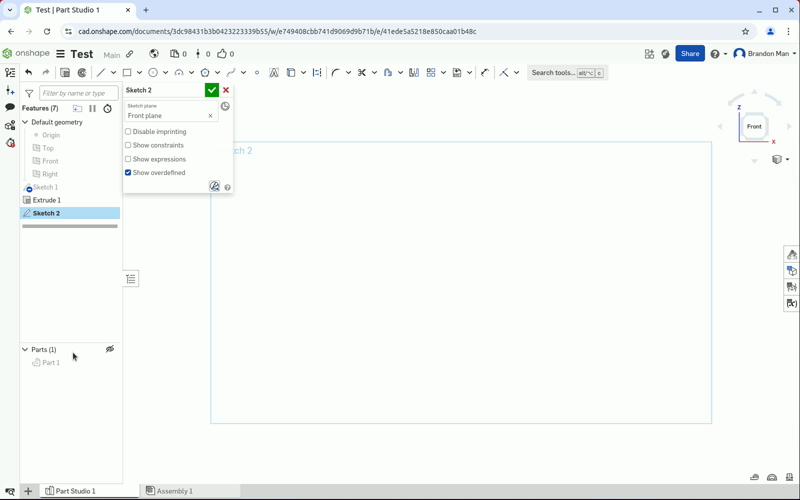
key(l)
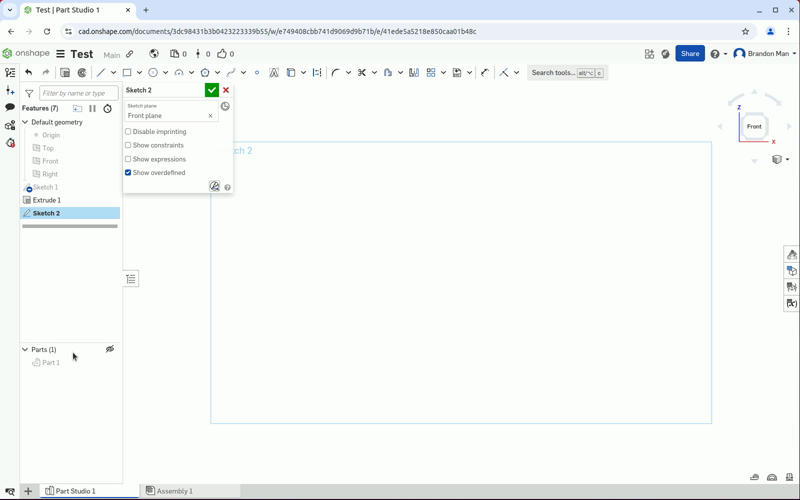
key_down(shift)
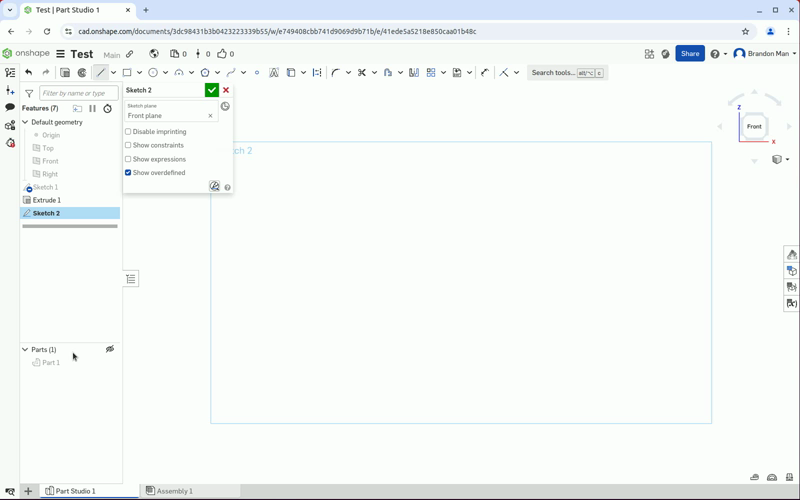
mouse_move(460, 282)
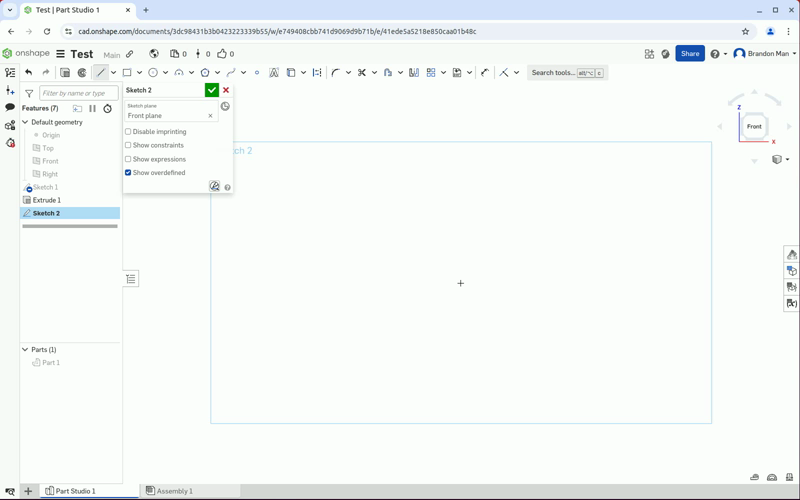
click(460, 282)
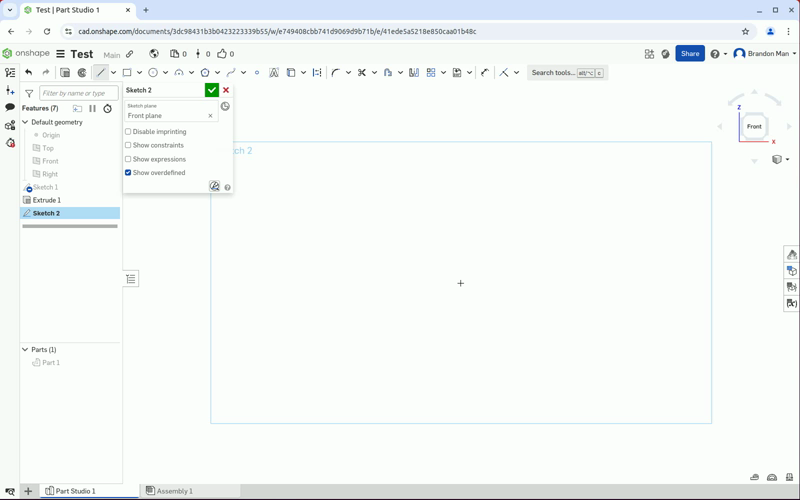
key_up(shift)
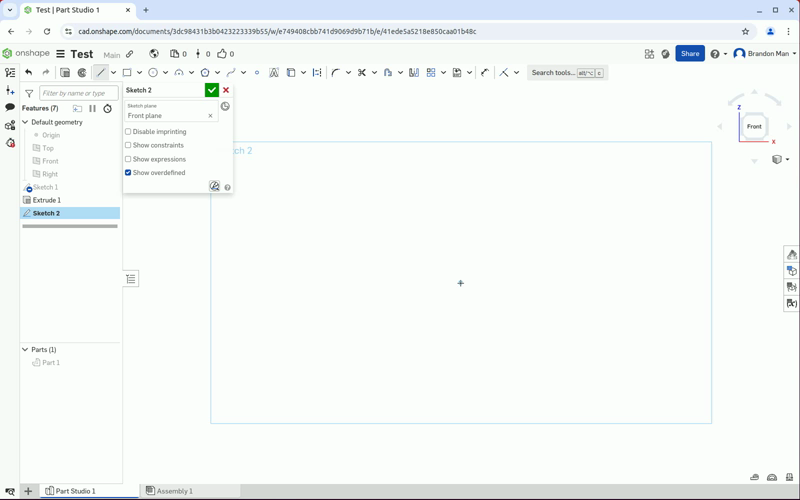
key_down(shift)
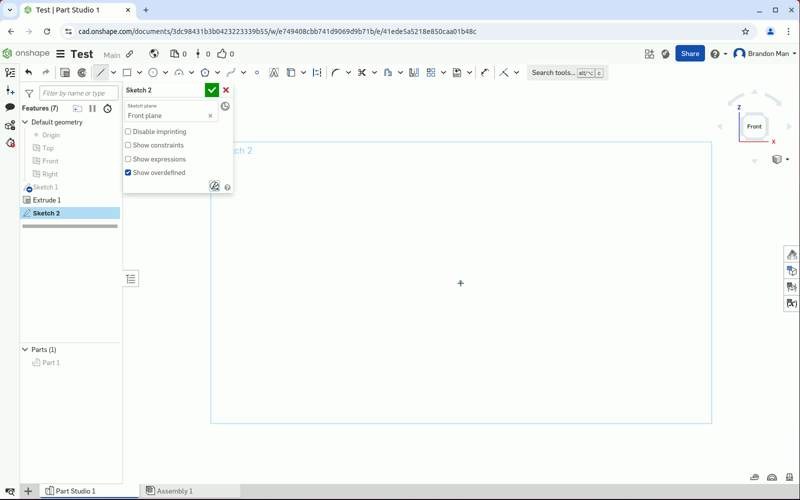
mouse_move(490, 282)
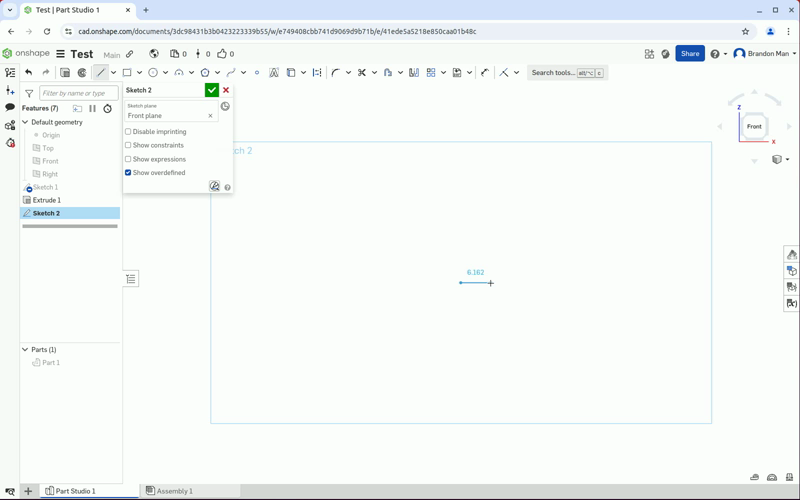
mouse_move(472, 282)
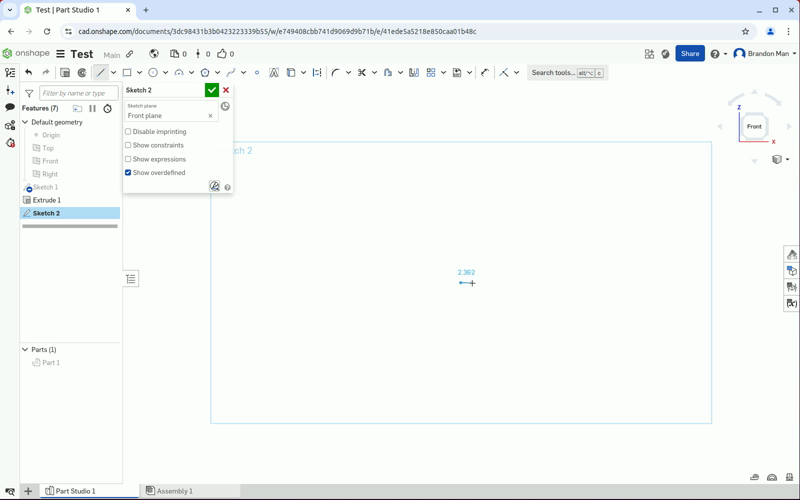
click(472, 282)
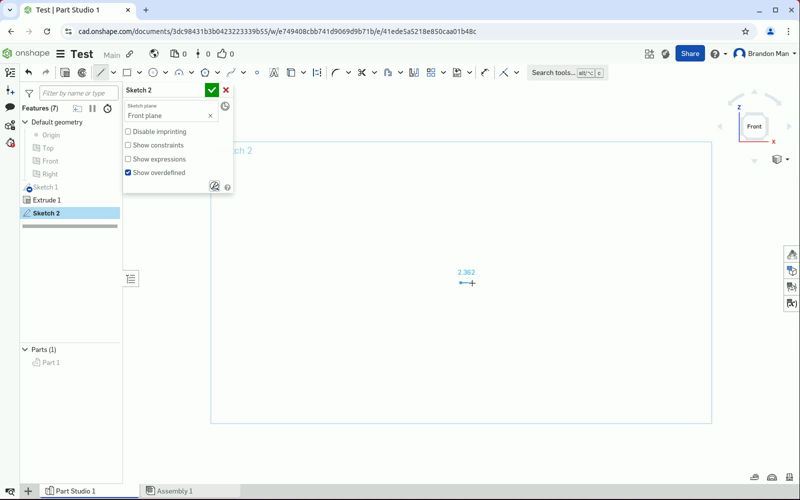
key_up(shift)
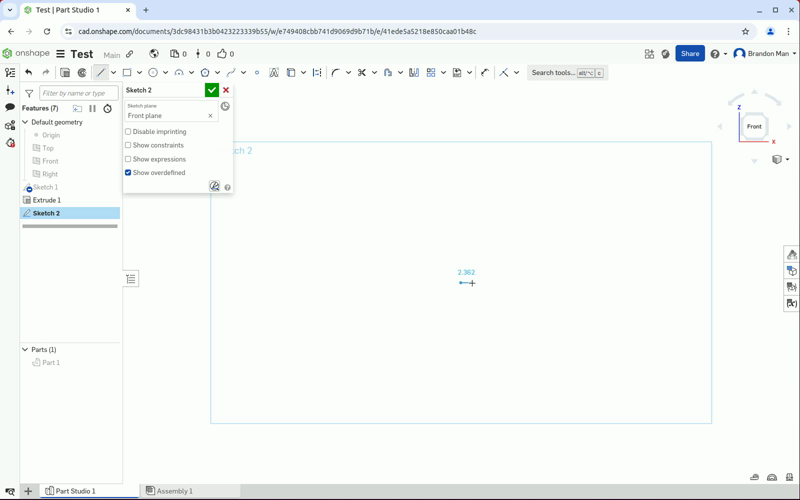
key_down(shift)
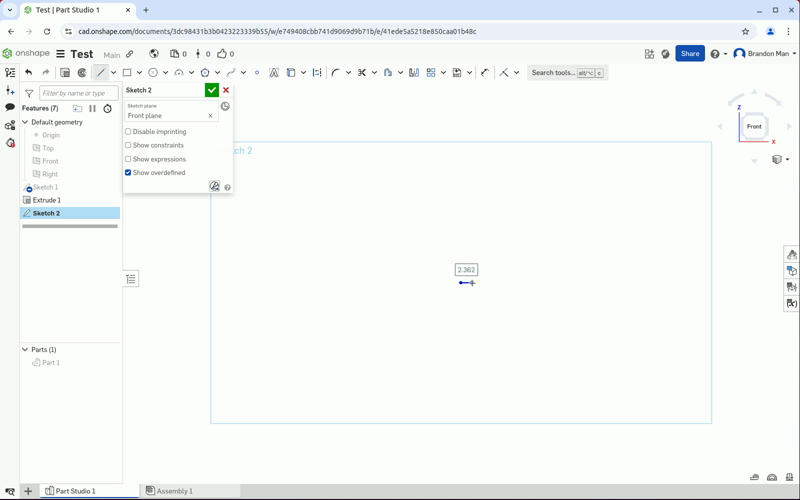
mouse_move(502, 282)
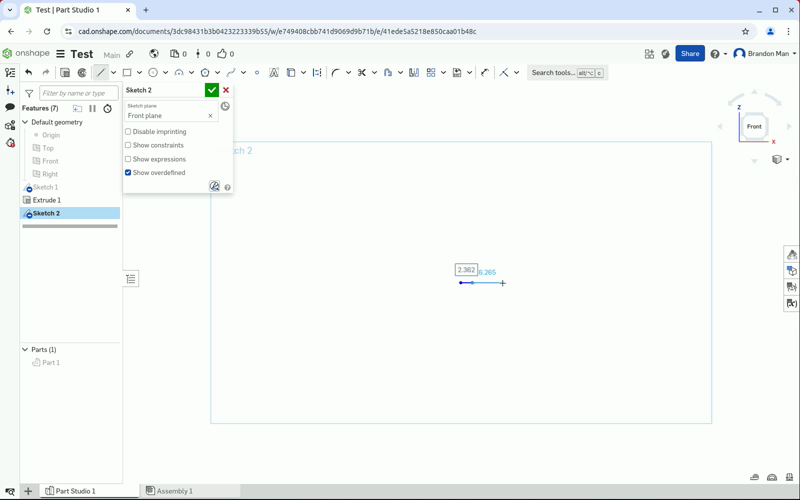
mouse_move(472, 281)
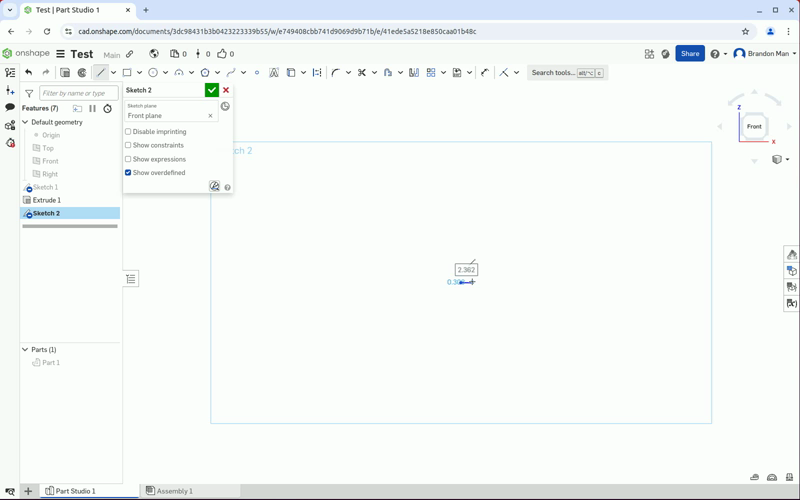
scroll(6)
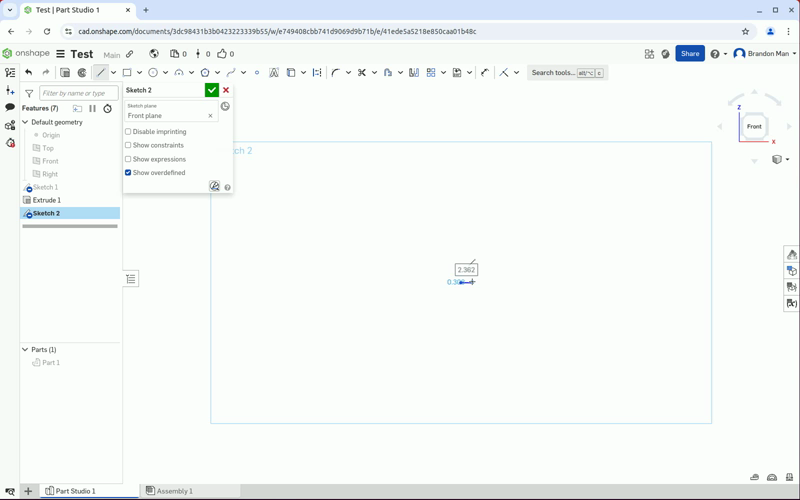
scroll(6)
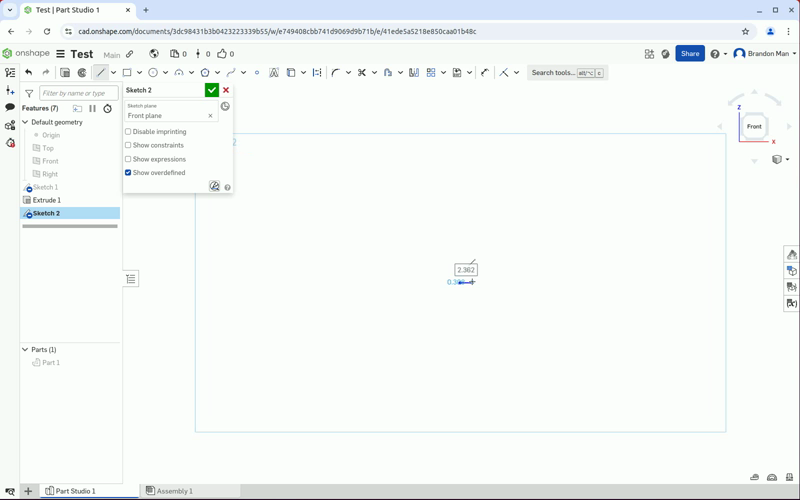
scroll(6)
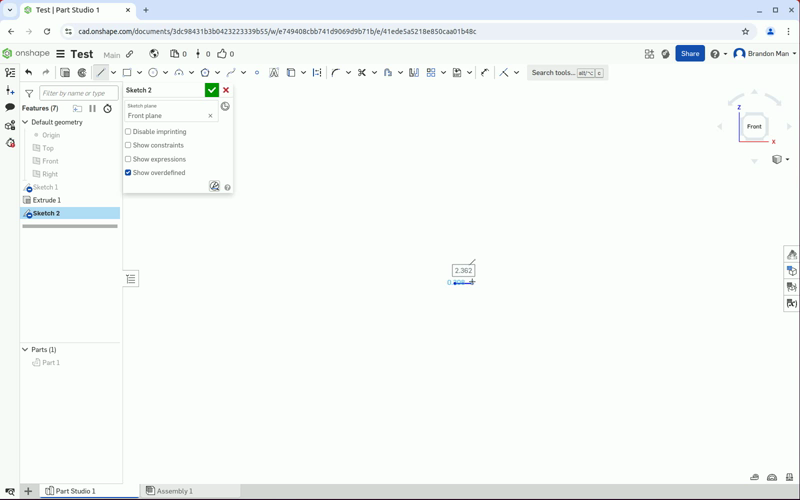
scroll(6)
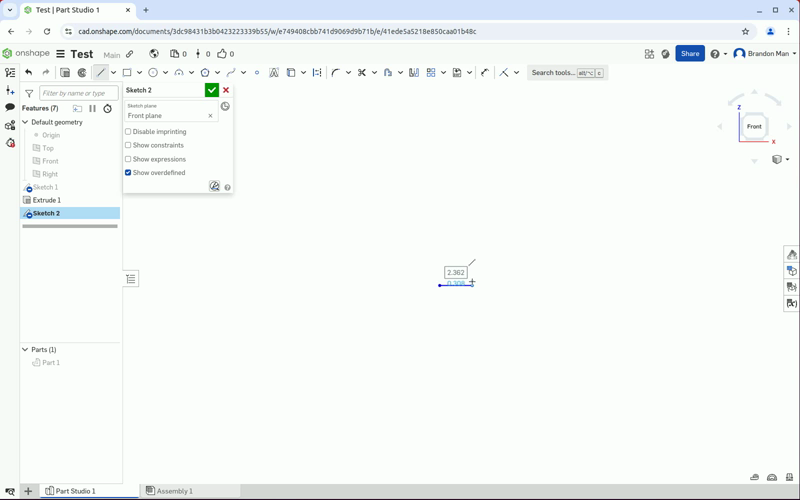
scroll(6)
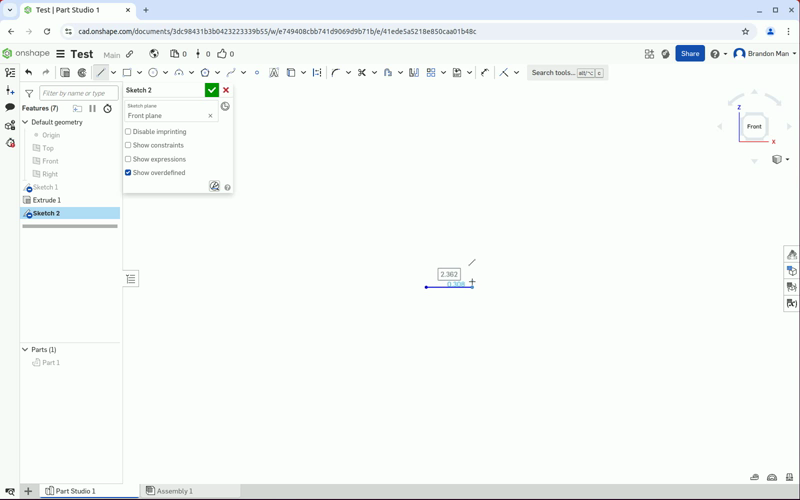
scroll(6)
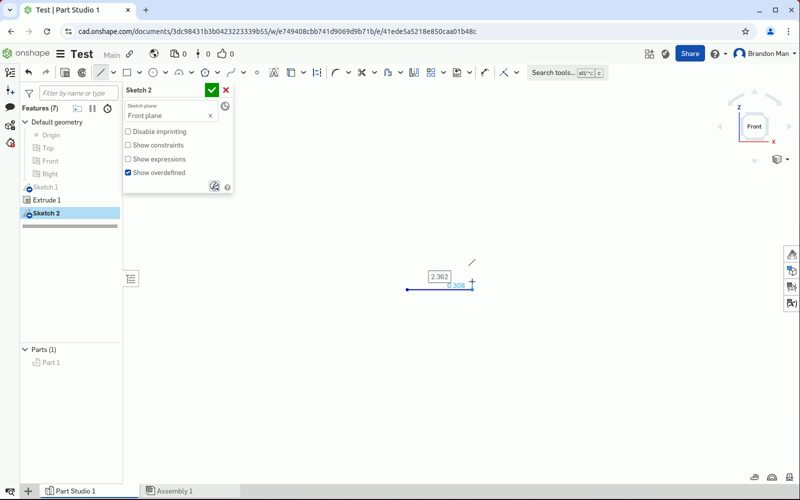
scroll(6)
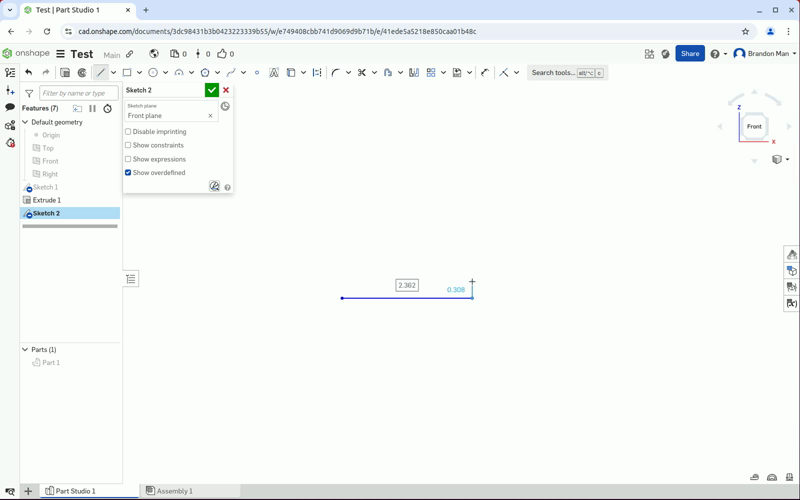
click(472, 281)
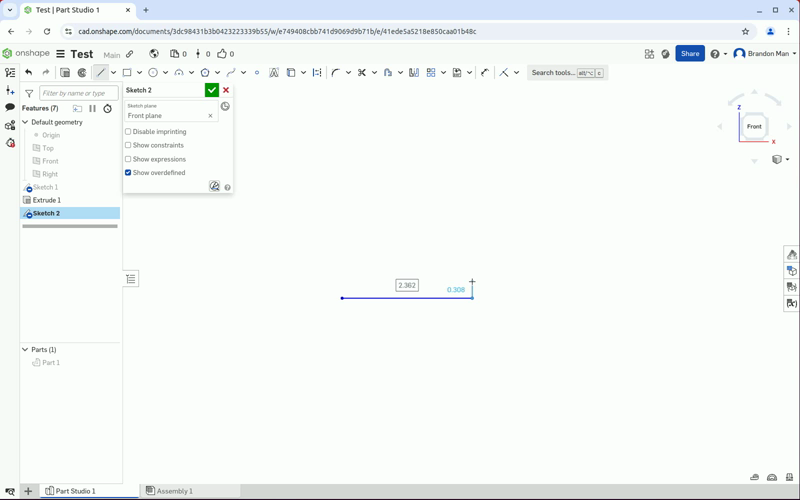
scroll(-6)
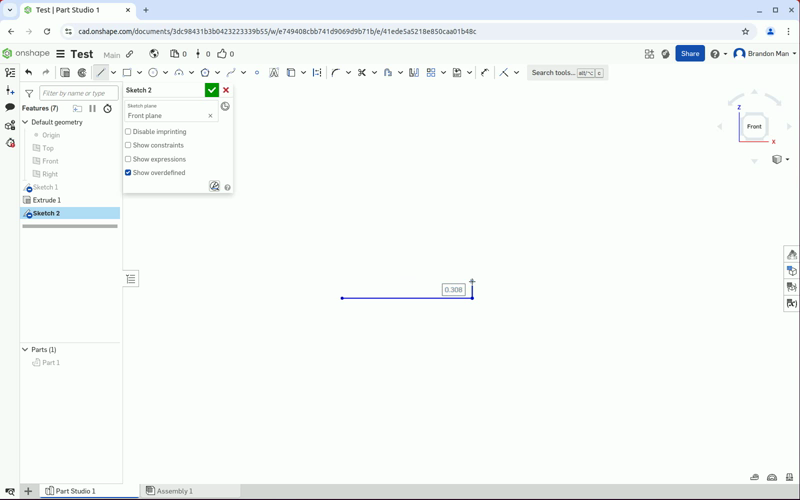
scroll(-6)
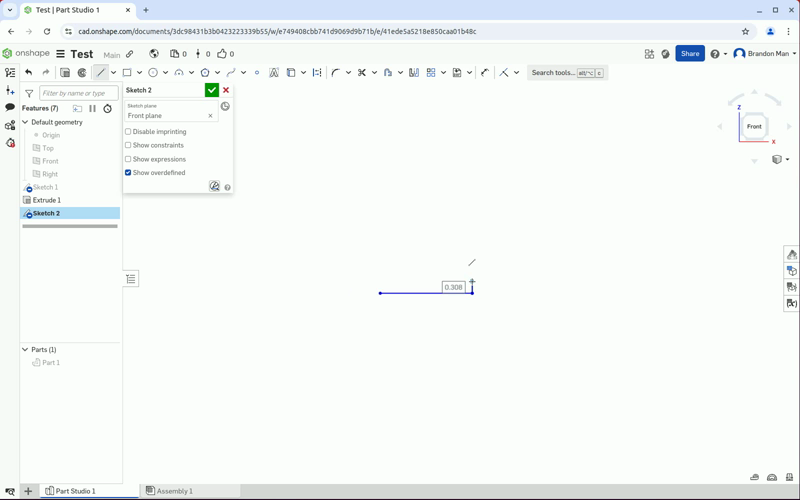
scroll(-6)
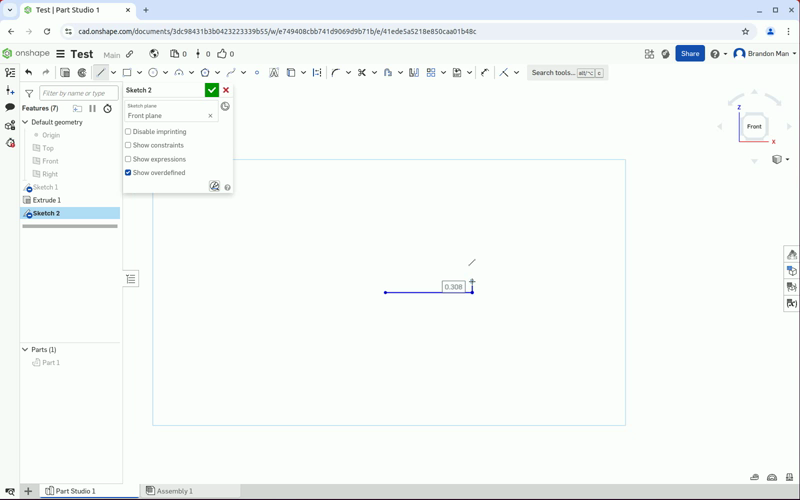
scroll(-6)
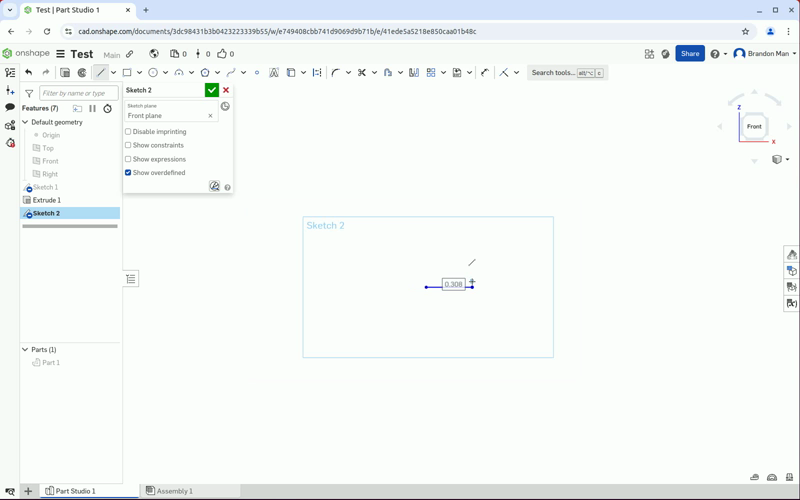
scroll(-6)
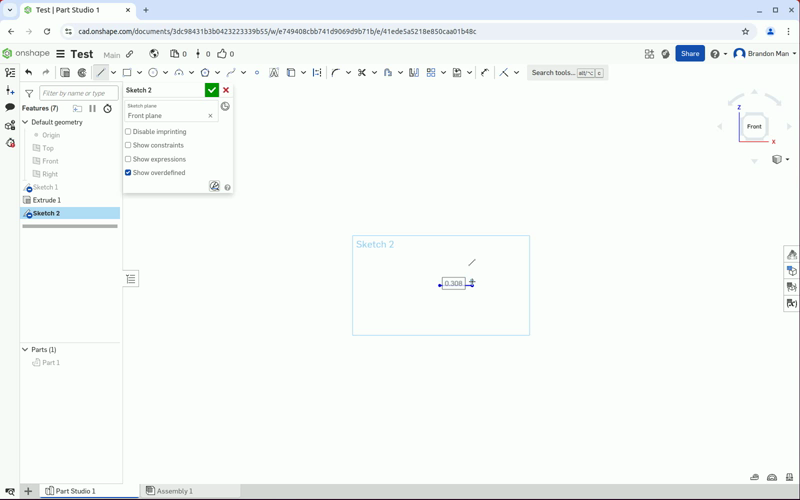
scroll(-6)
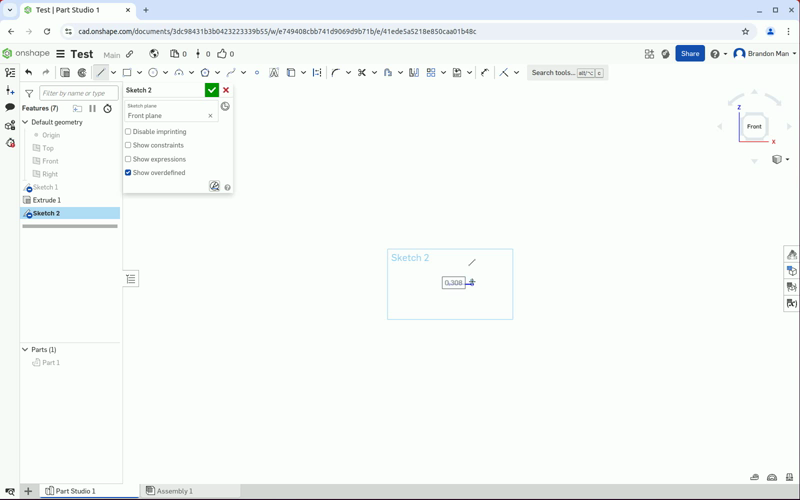
scroll(-6)
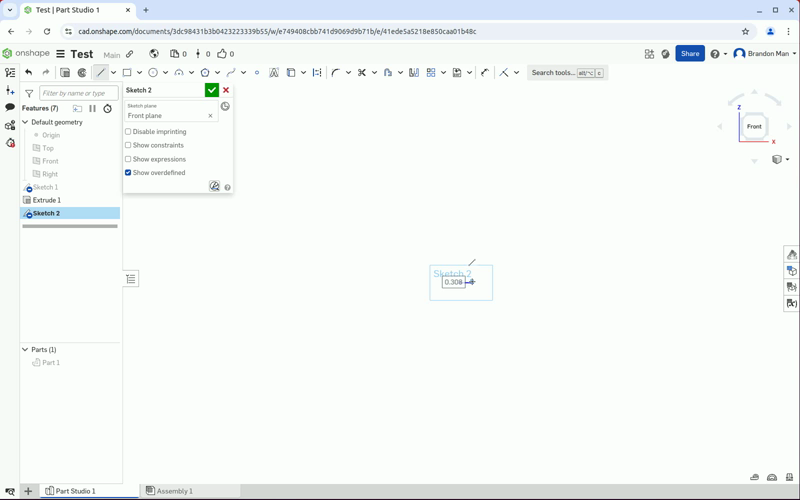
key_up(shift)
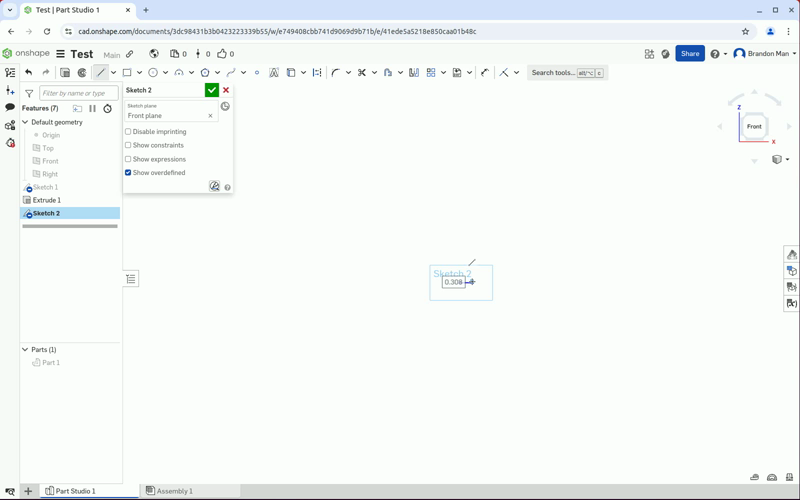
key_down(shift)
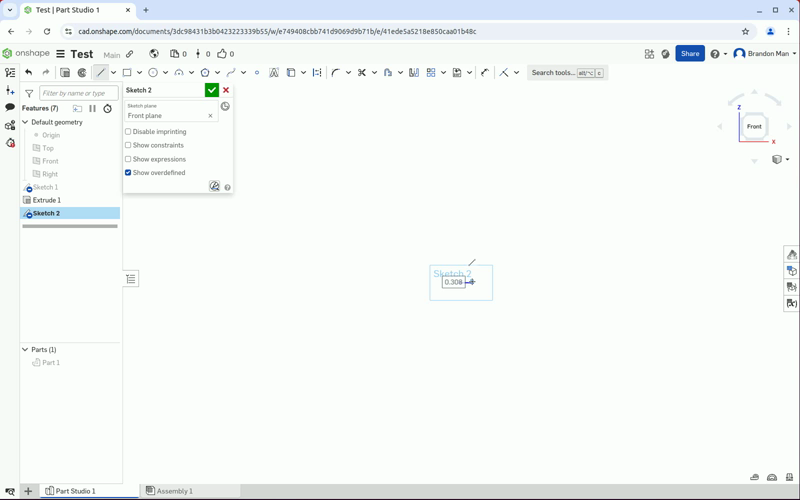
mouse_move(502, 281)
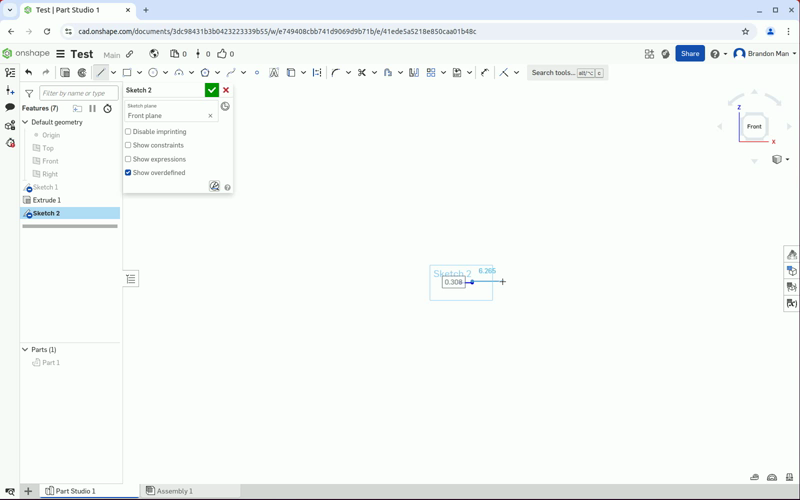
mouse_move(460, 281)
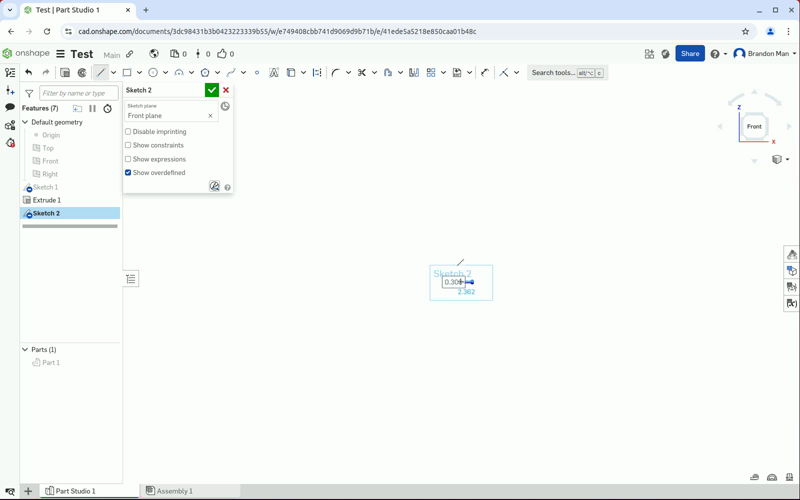
scroll(6)
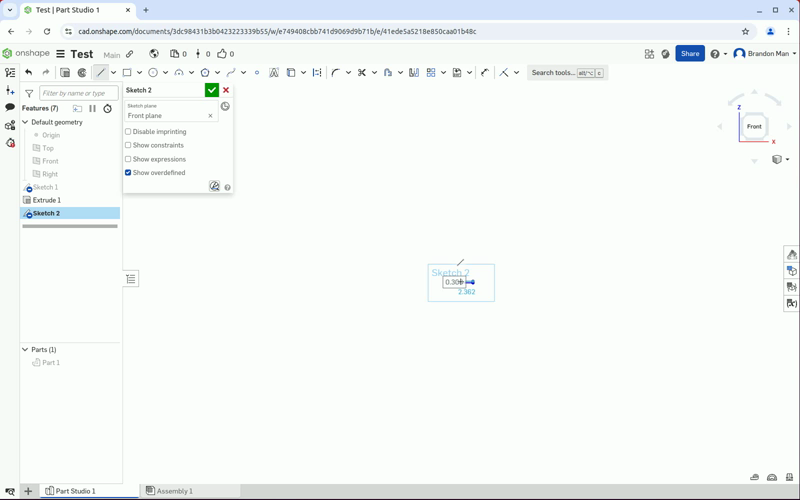
scroll(6)
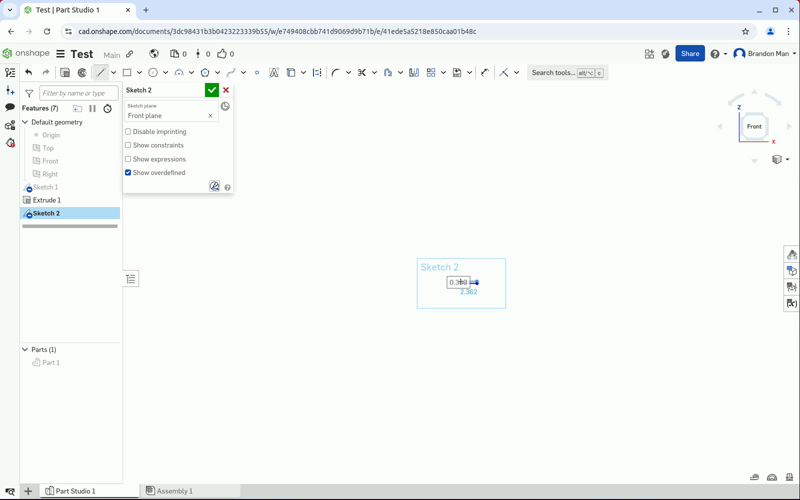
scroll(6)
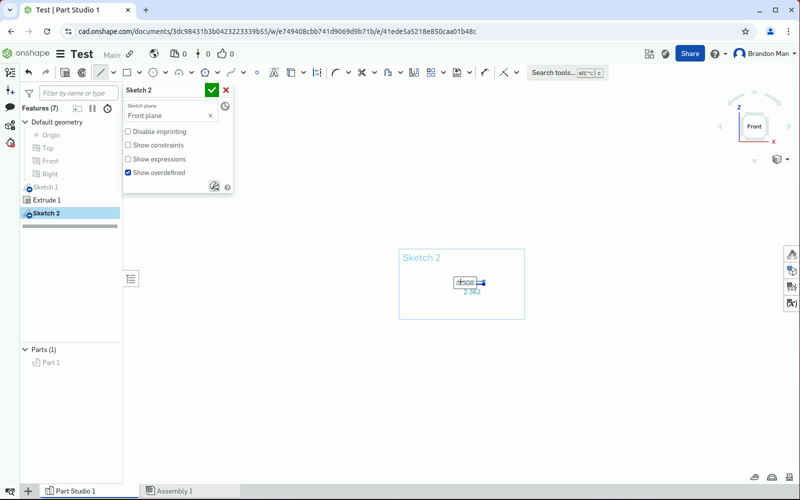
scroll(6)
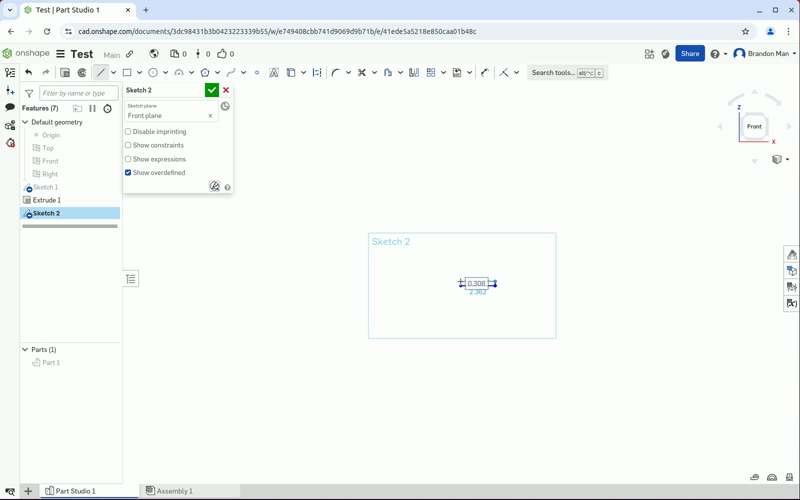
scroll(6)
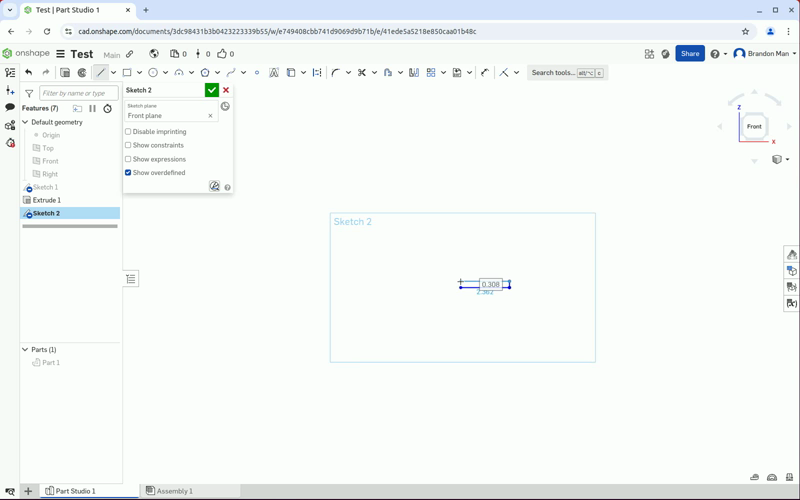
scroll(6)
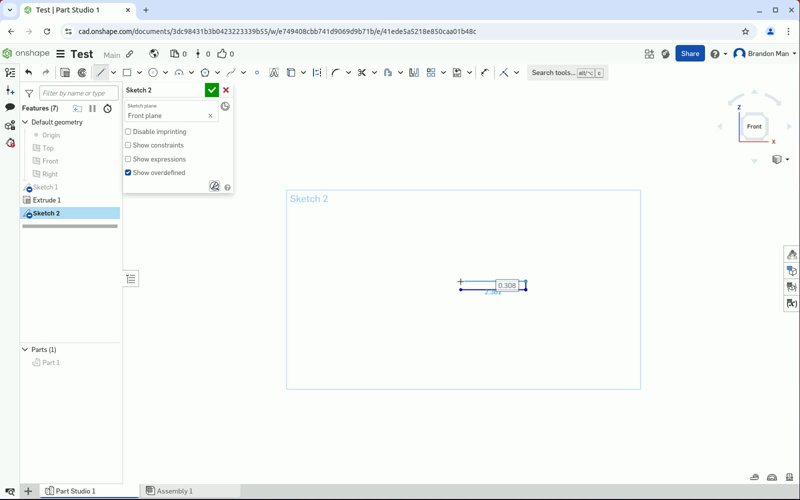
scroll(6)
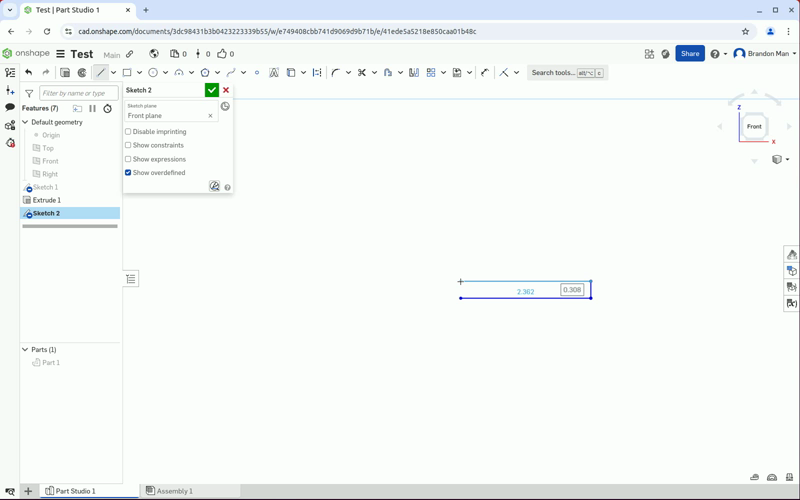
click(460, 281)
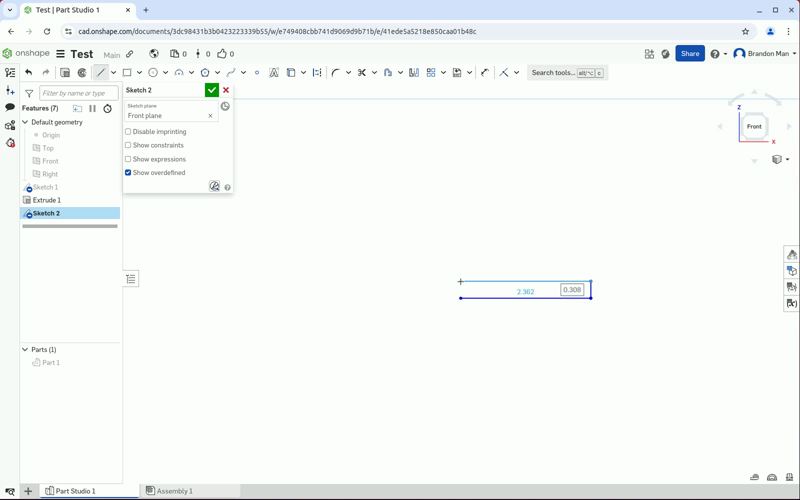
scroll(-6)
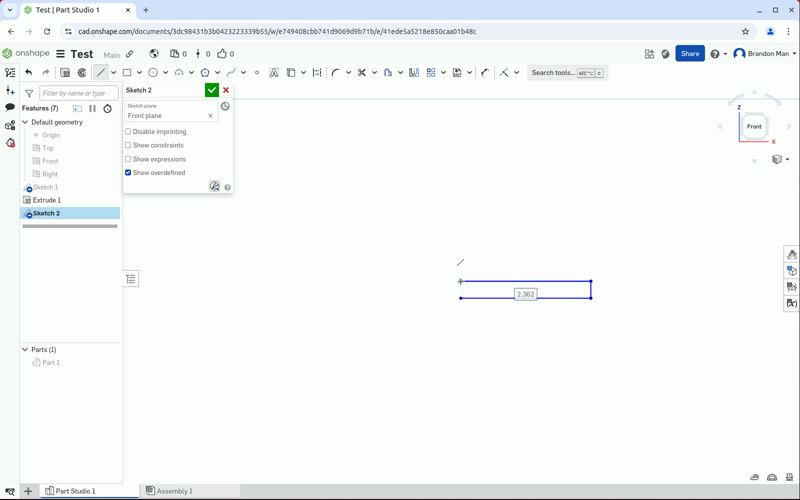
scroll(-6)
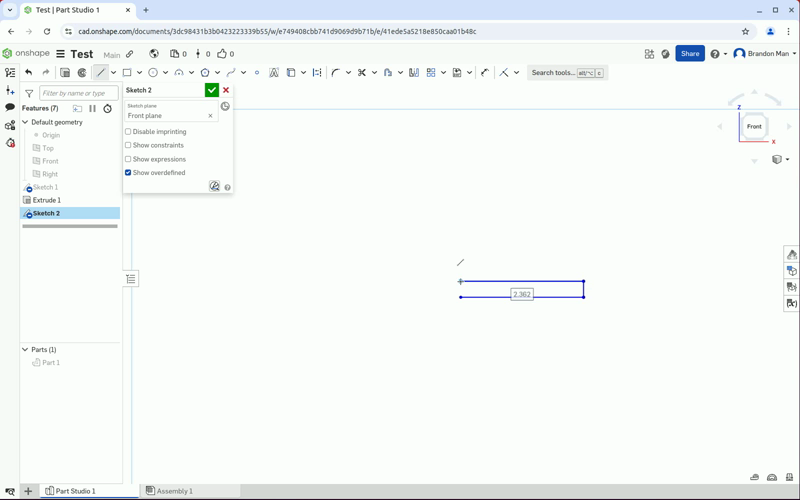
scroll(-6)
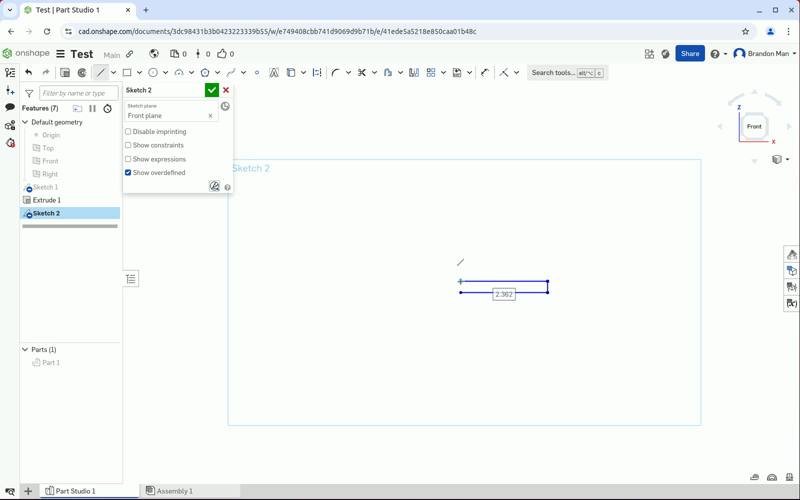
scroll(-6)
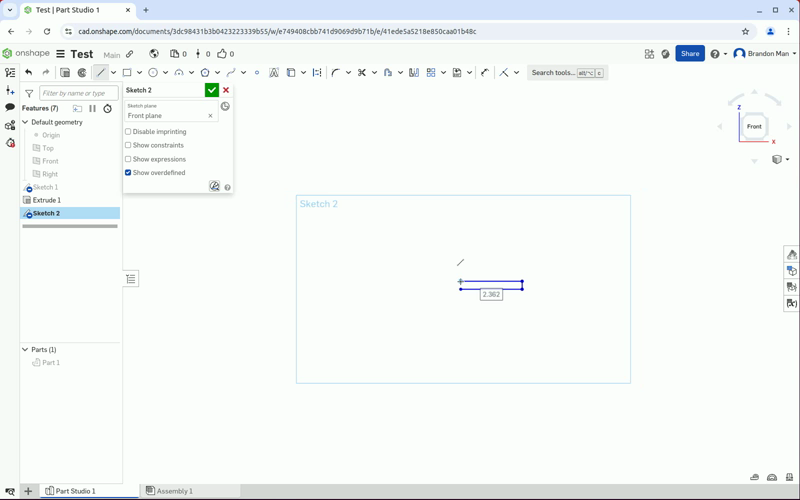
scroll(-6)
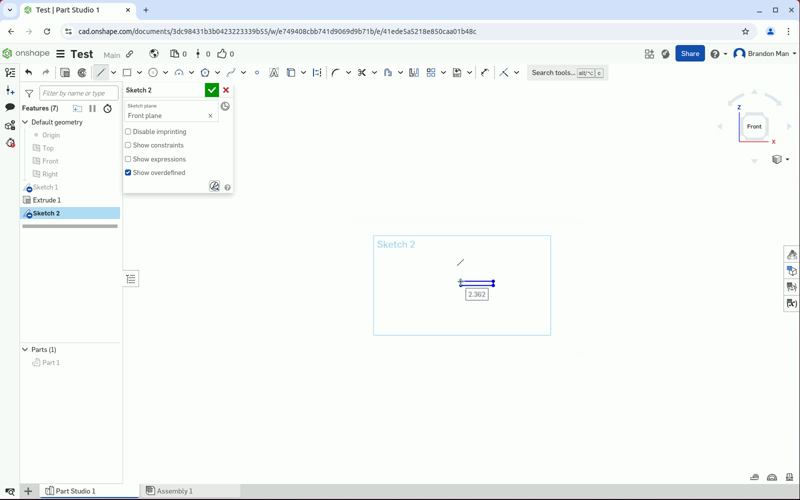
scroll(-6)
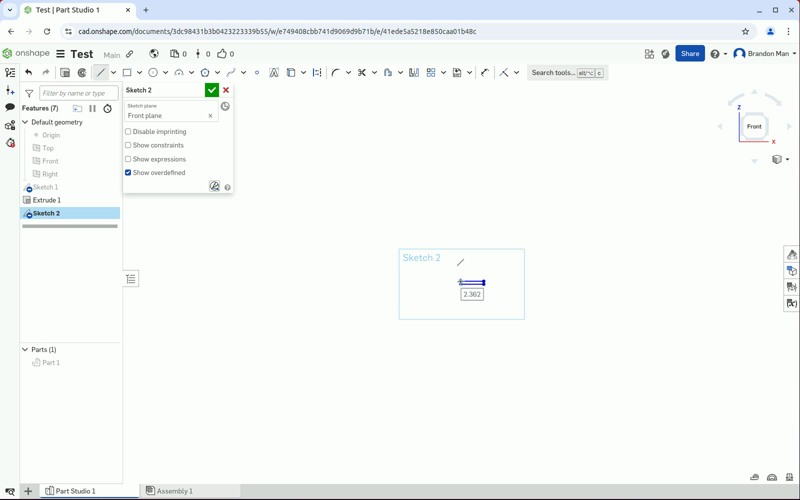
scroll(-6)
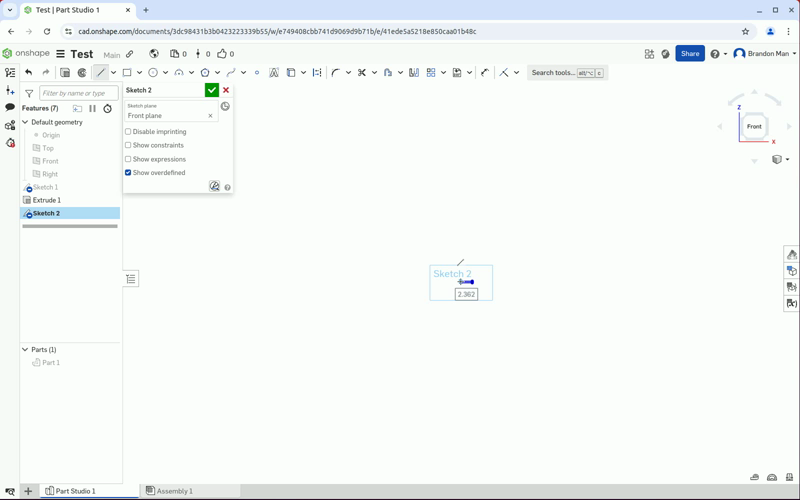
key_up(shift)
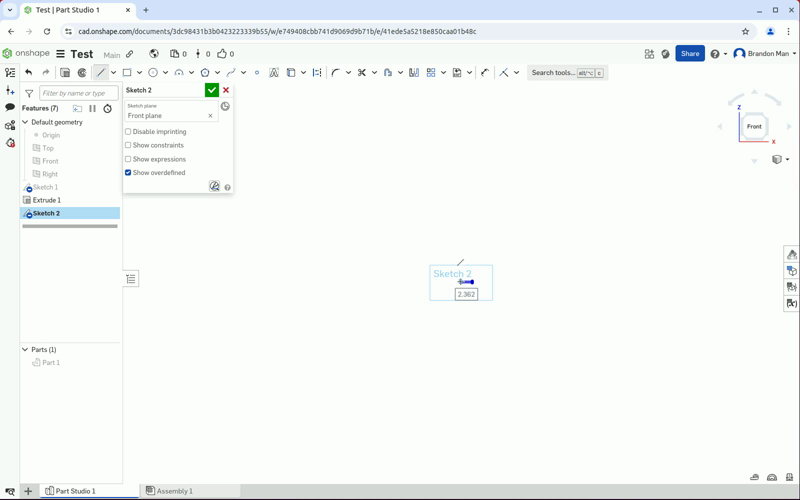
mouse_move(490, 281)
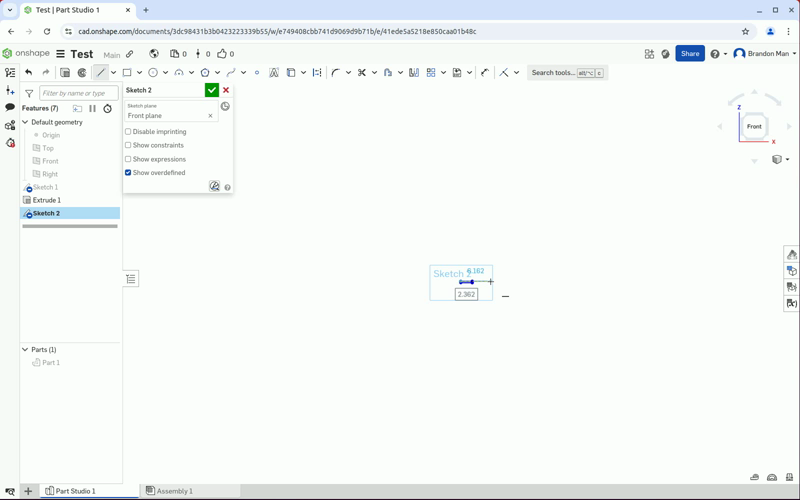
key_down(shift)
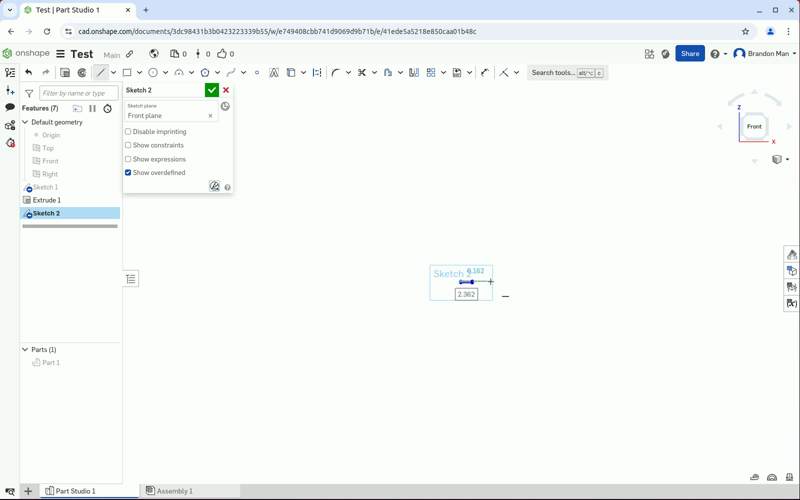
mouse_move(460, 282)
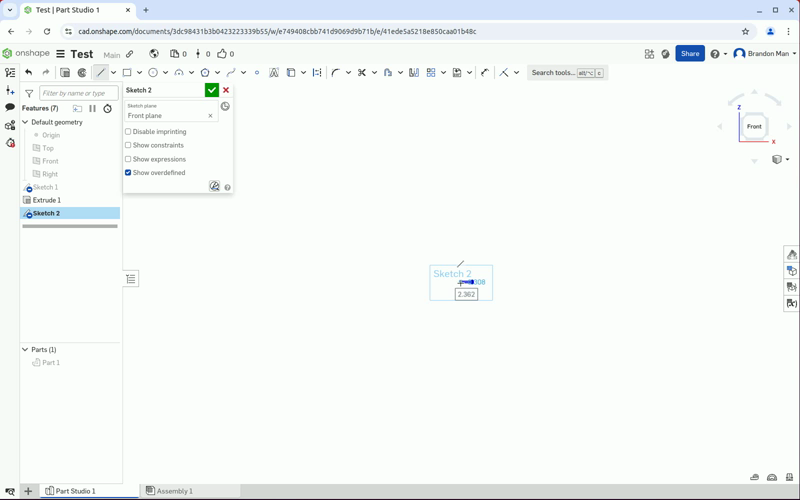
scroll(6)
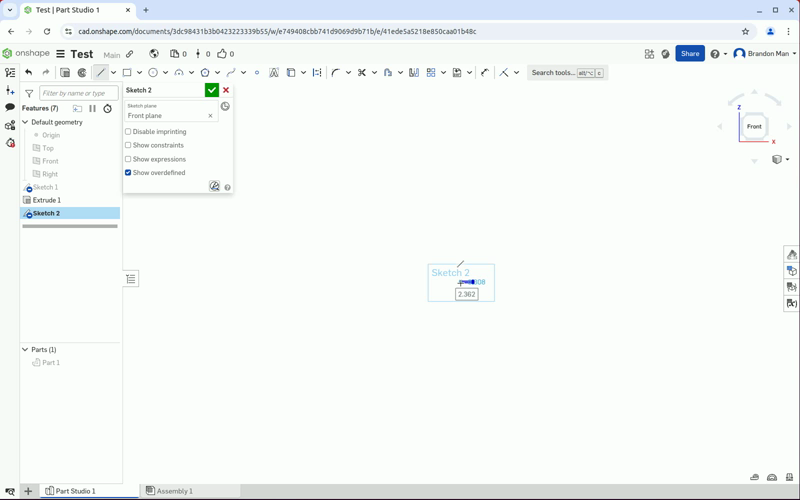
scroll(6)
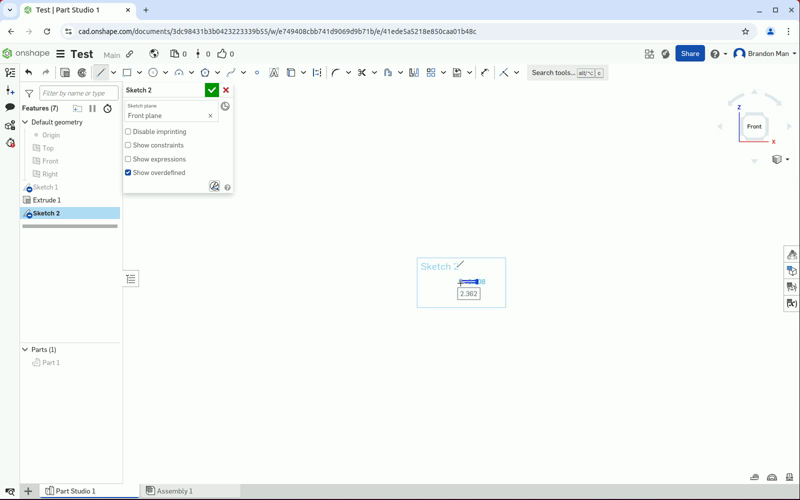
scroll(6)
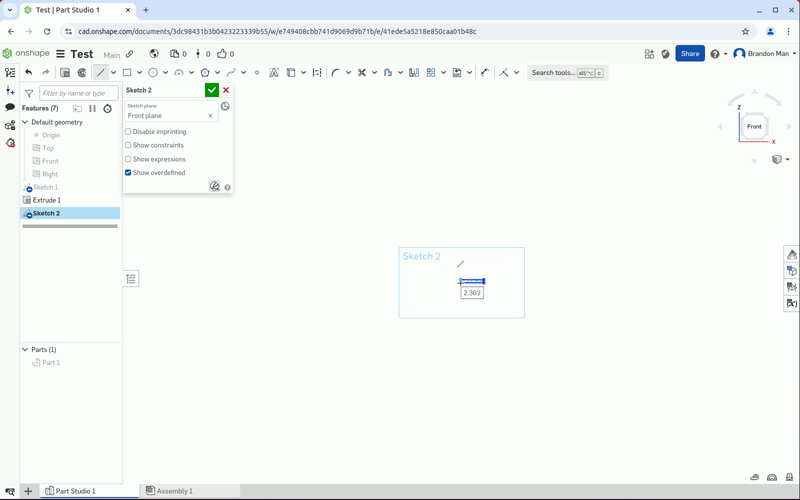
scroll(6)
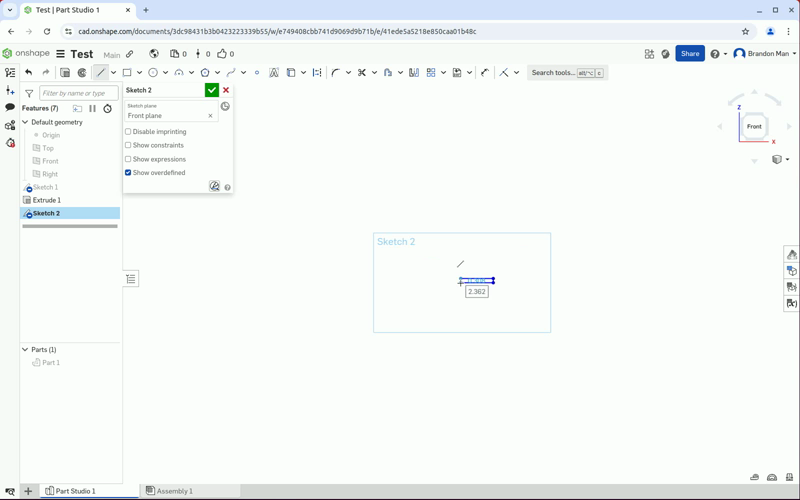
scroll(6)
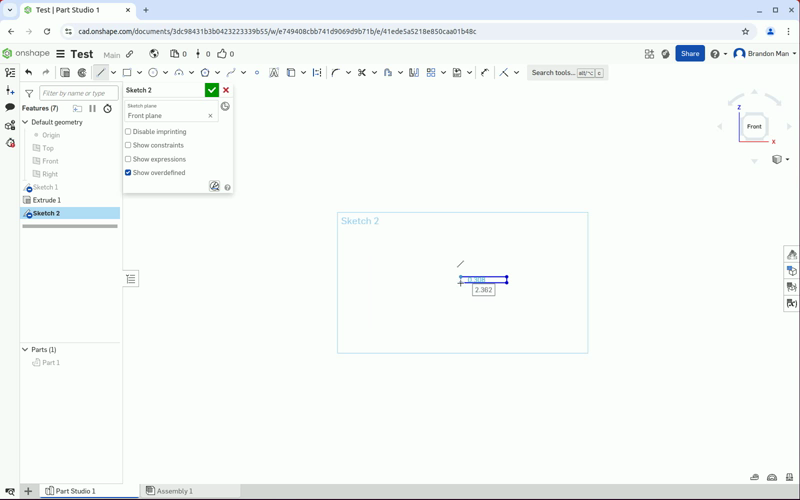
scroll(6)
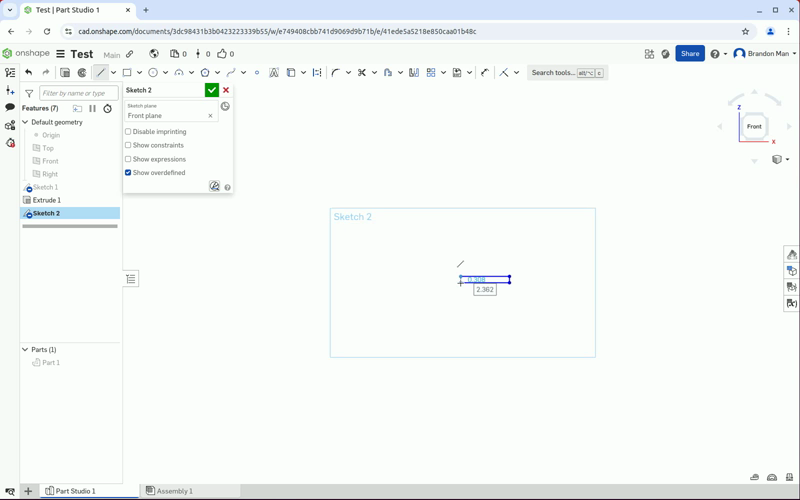
scroll(6)
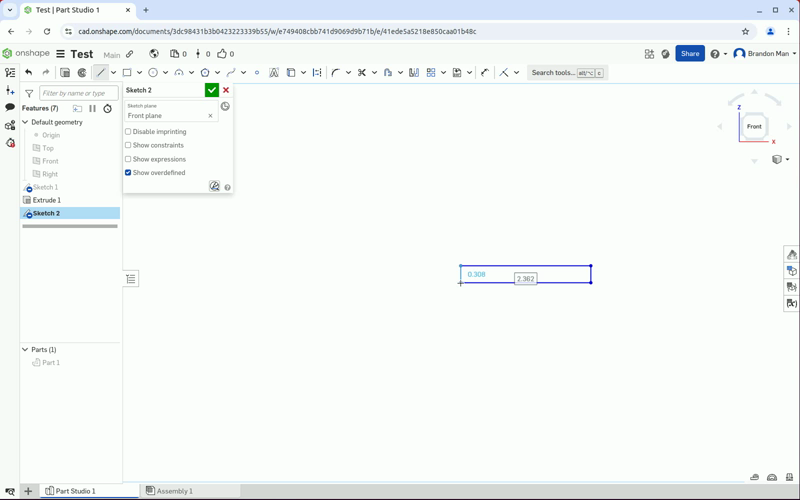
key_up(shift)
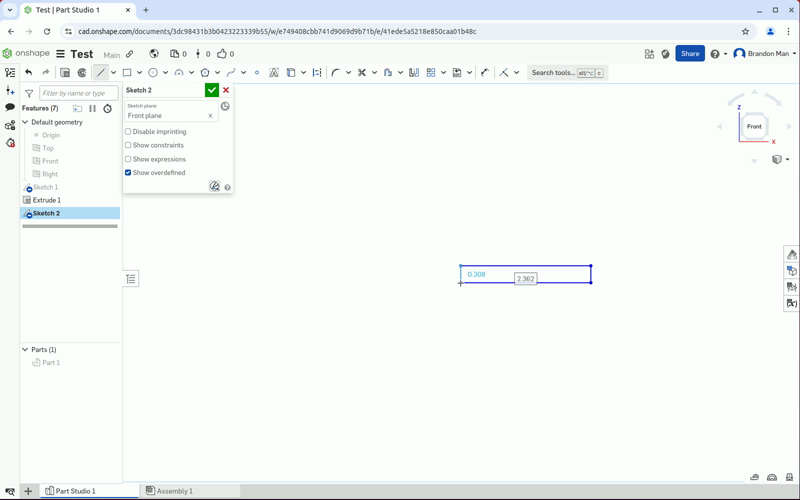
click(460, 282)
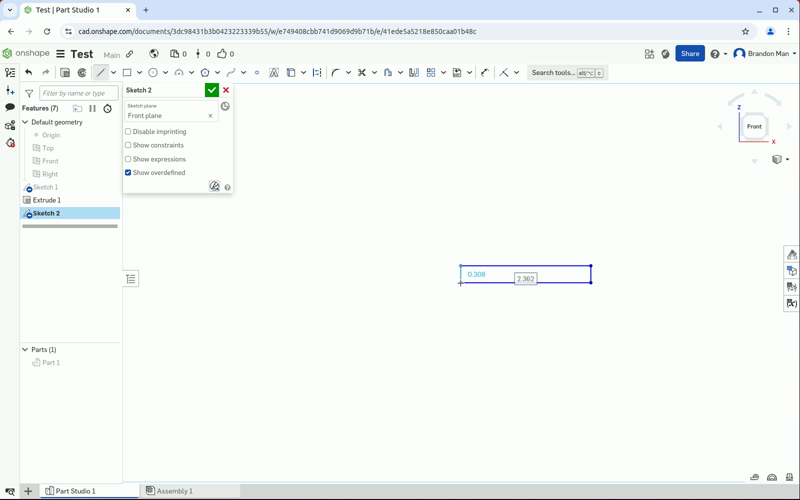
scroll(-6)
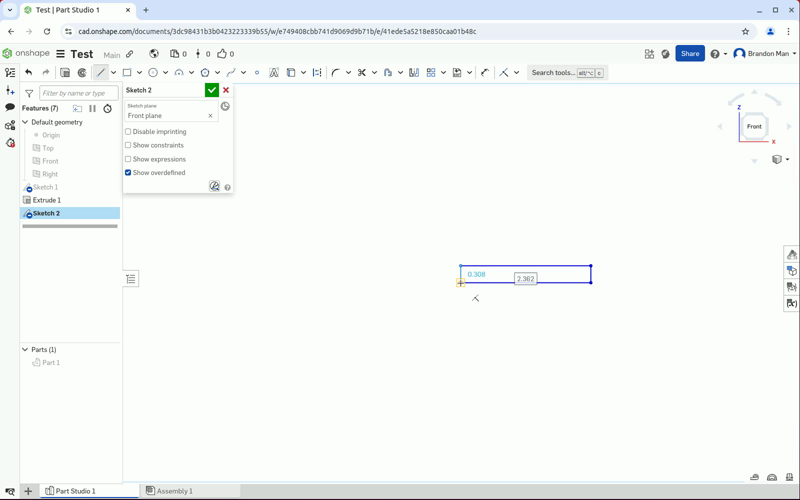
scroll(-6)
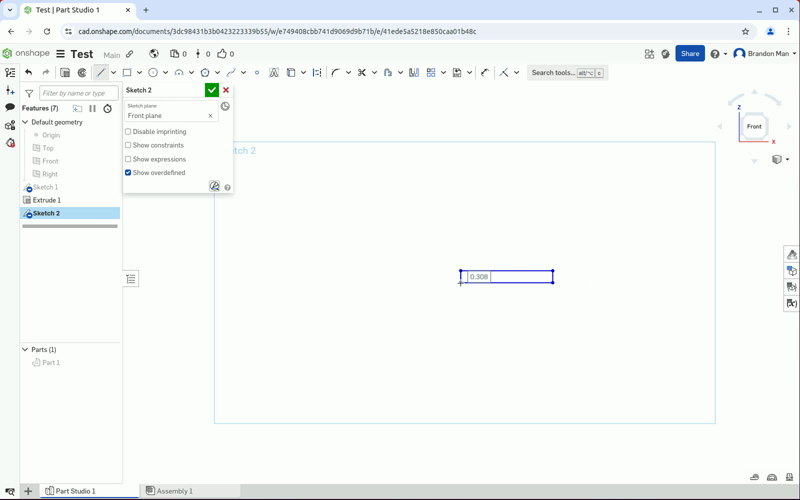
scroll(-6)
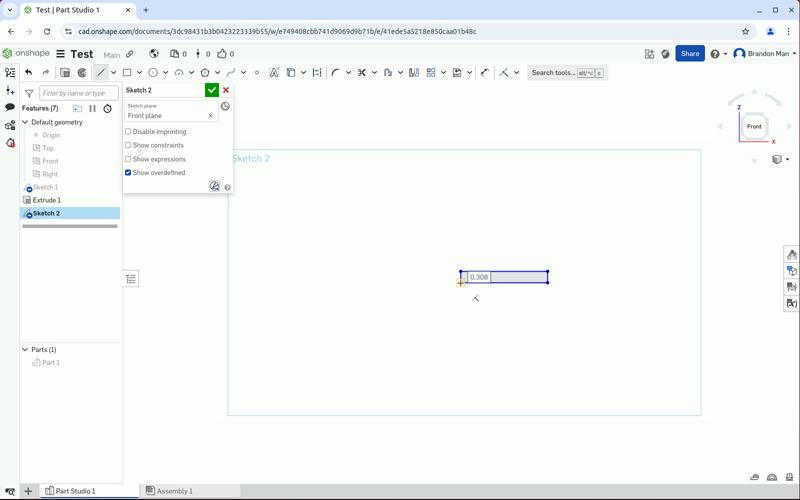
scroll(-6)
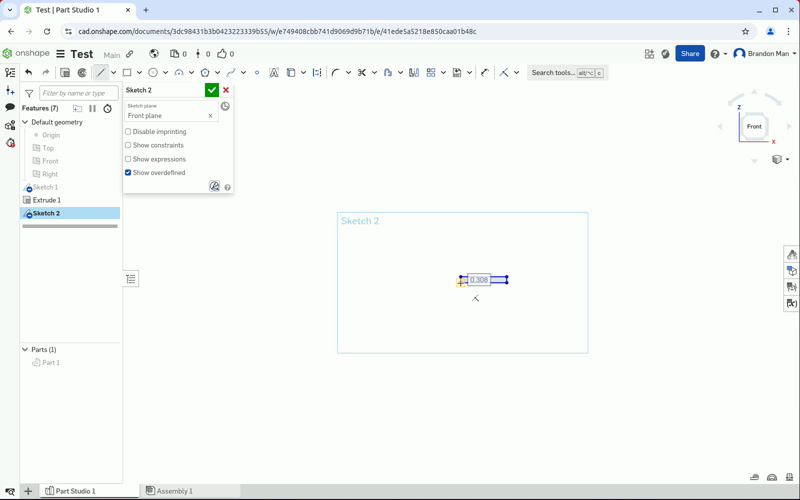
scroll(-6)
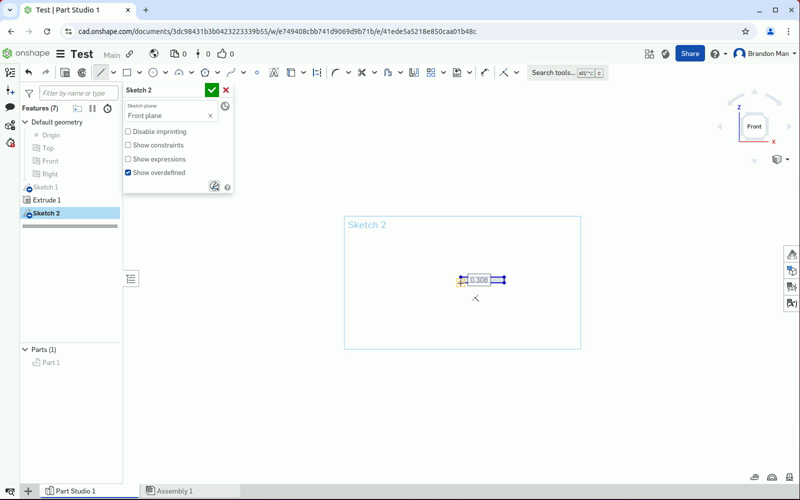
scroll(-6)
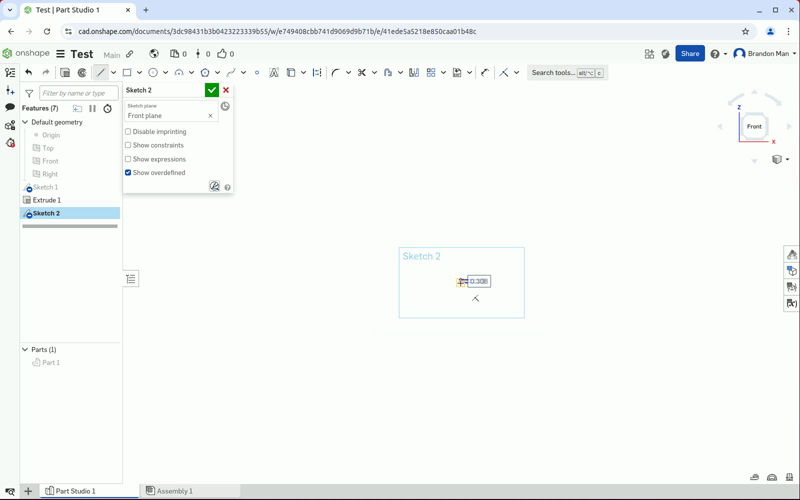
scroll(-6)
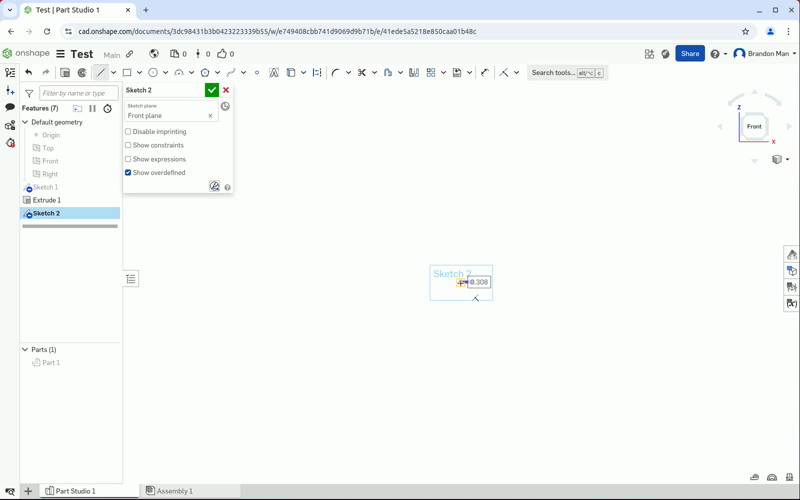
key(esc)
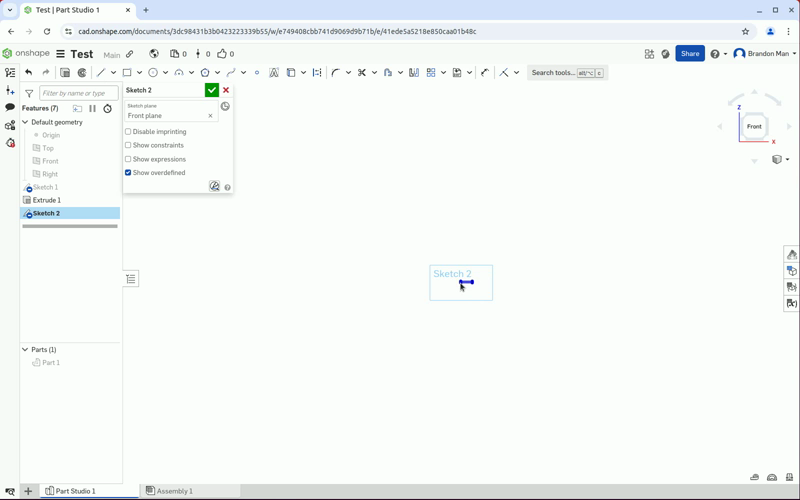
mouse_move(461, 282)
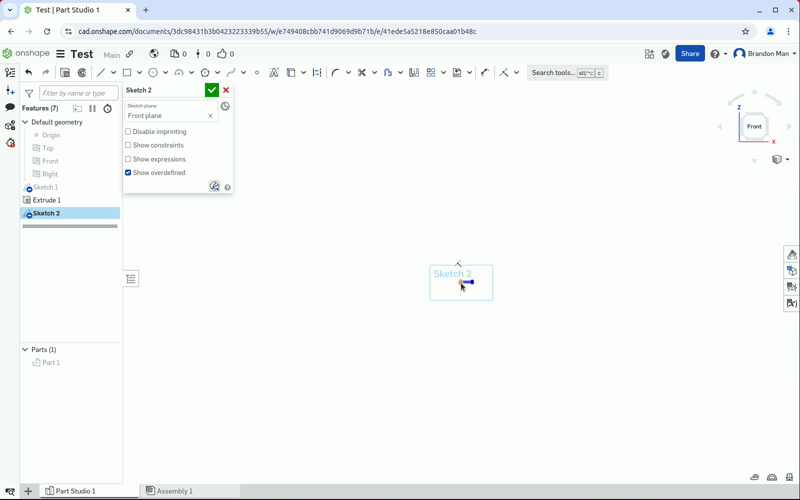
scroll(6)
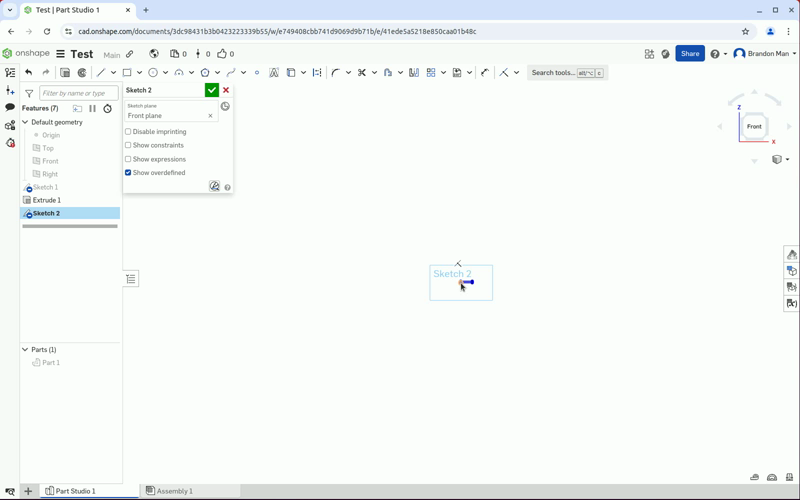
scroll(6)
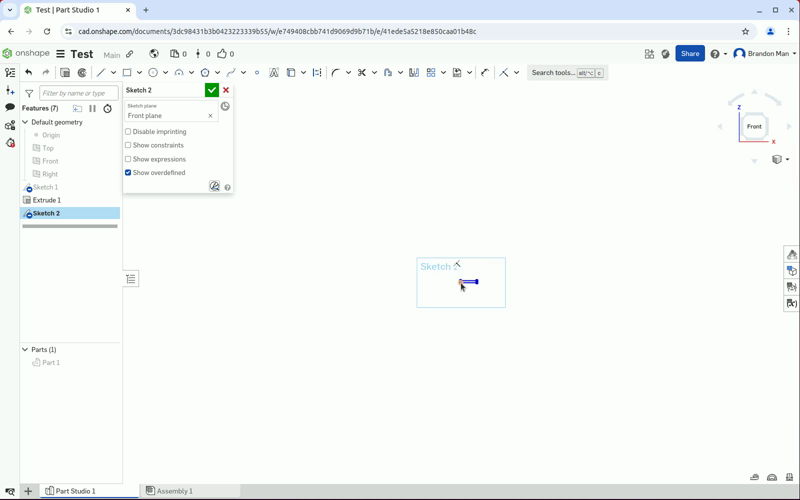
scroll(6)
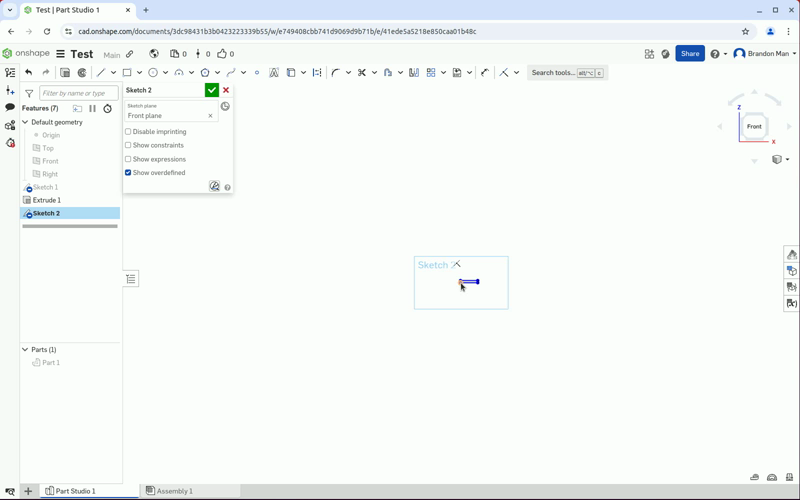
scroll(6)
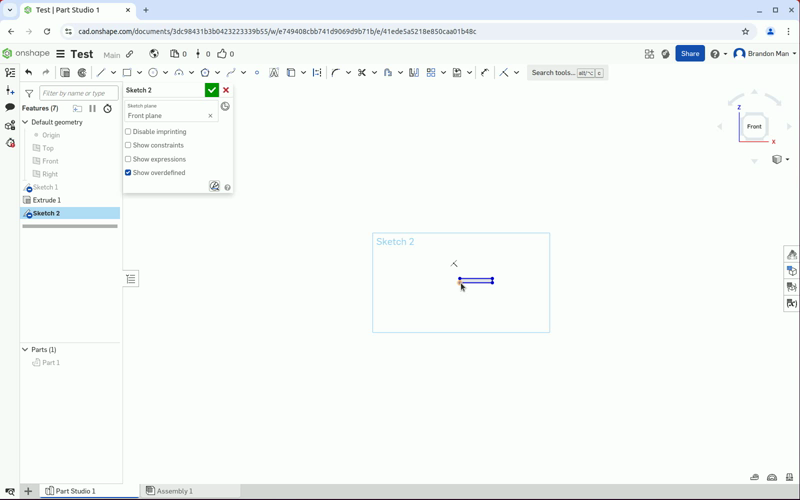
scroll(6)
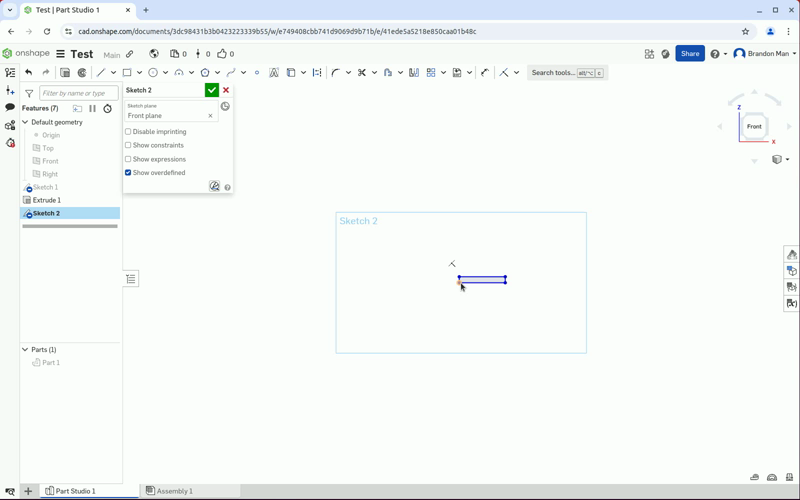
scroll(6)
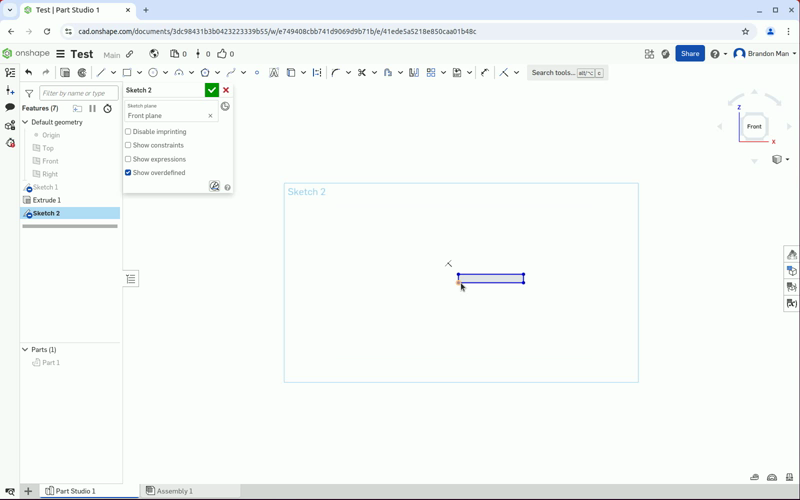
scroll(6)
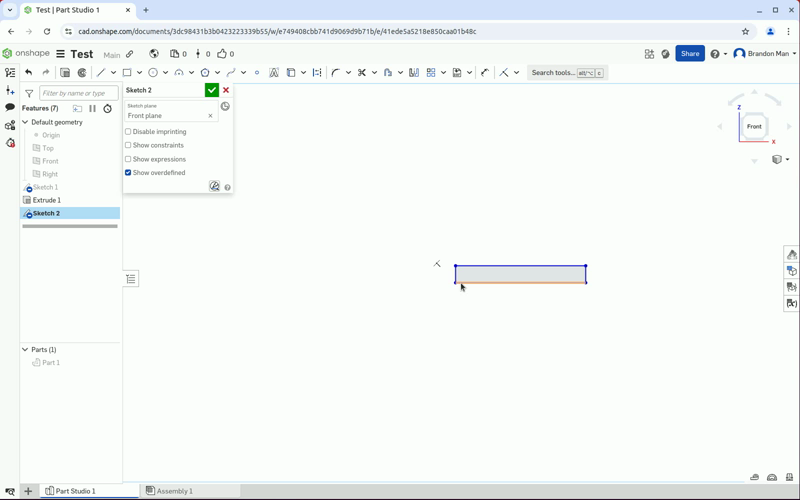
click(461, 282)
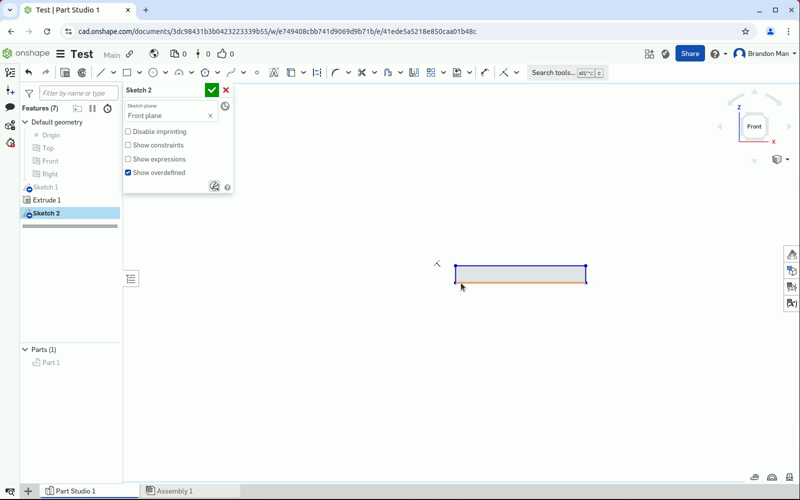
scroll(-6)
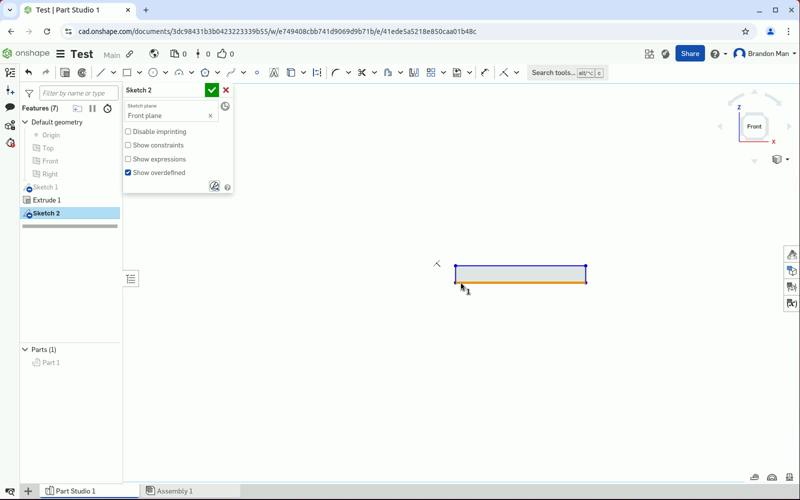
scroll(-6)
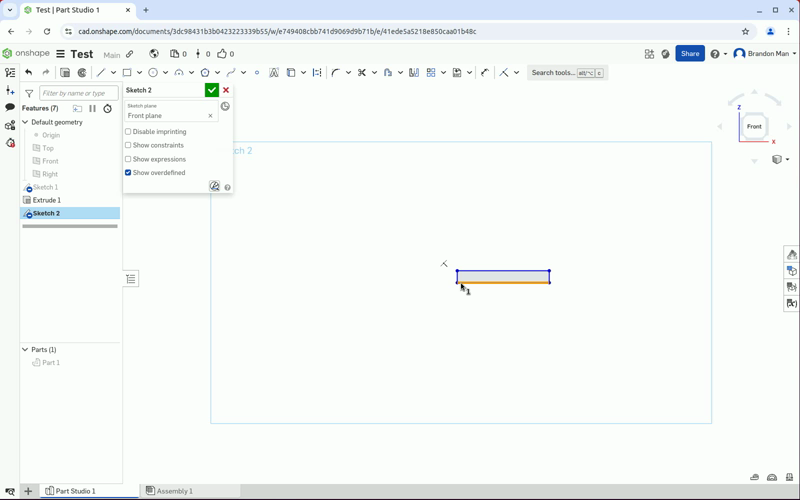
scroll(-6)
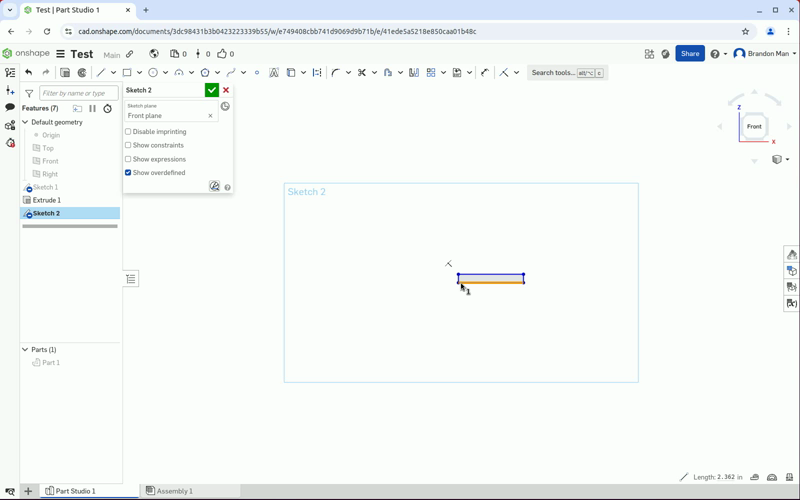
scroll(-6)
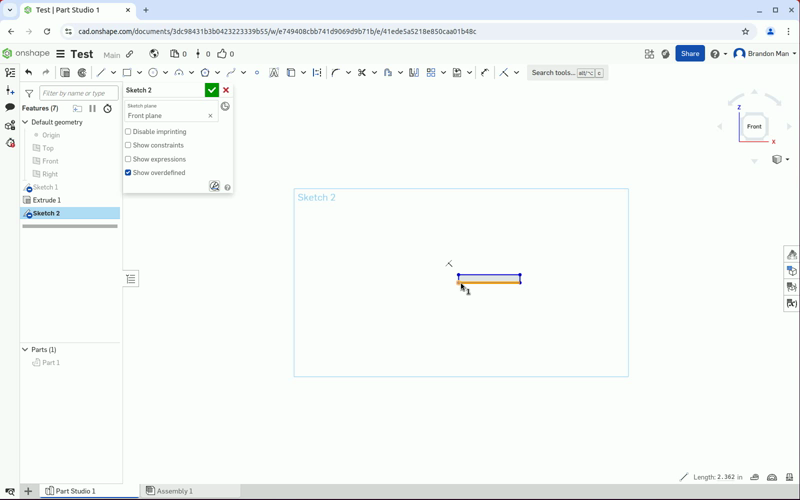
scroll(-6)
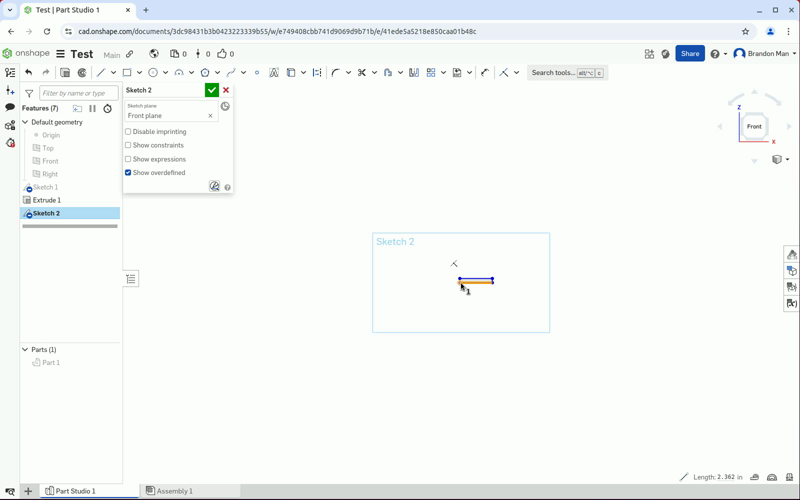
scroll(-6)
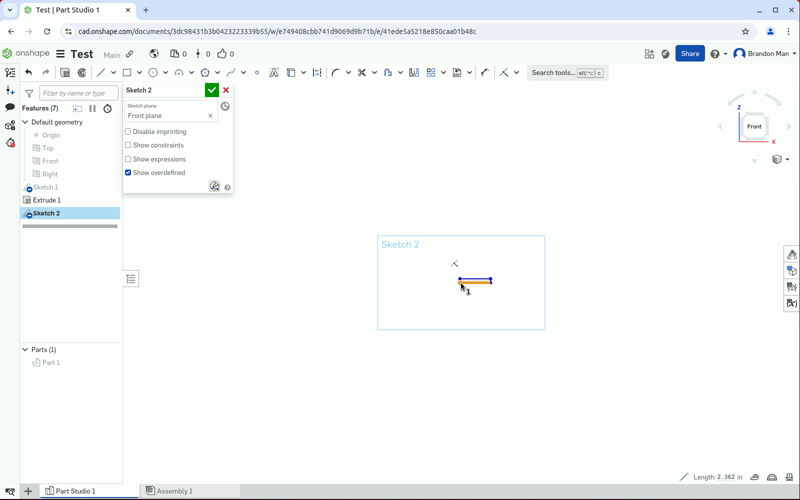
scroll(-6)
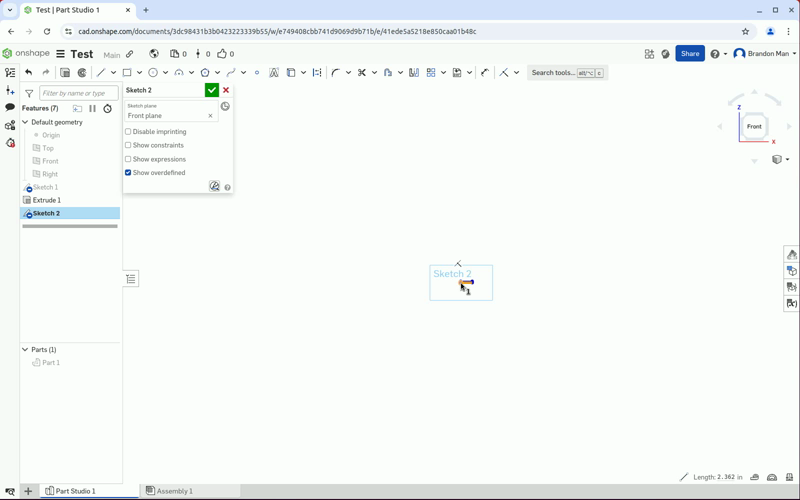
mouse_move(73, 352)
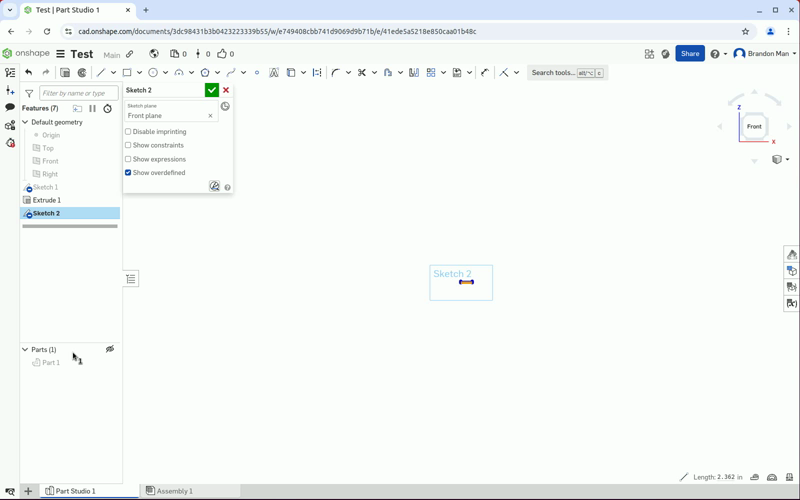
key(shift+y)
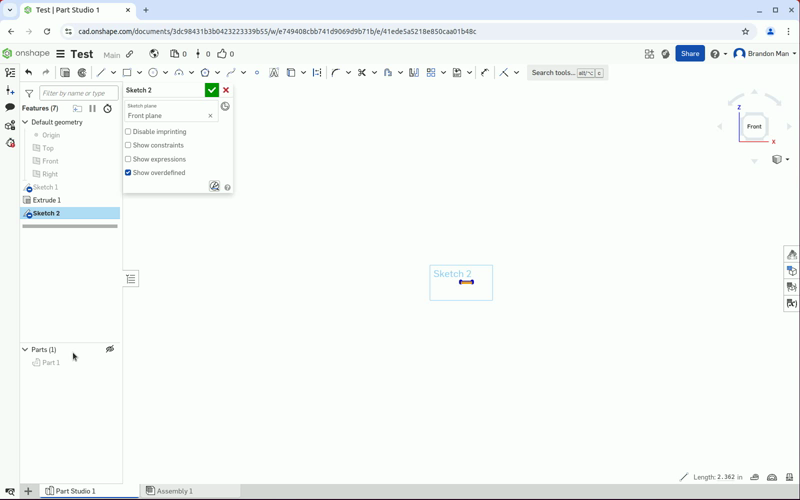
key(shift+e)
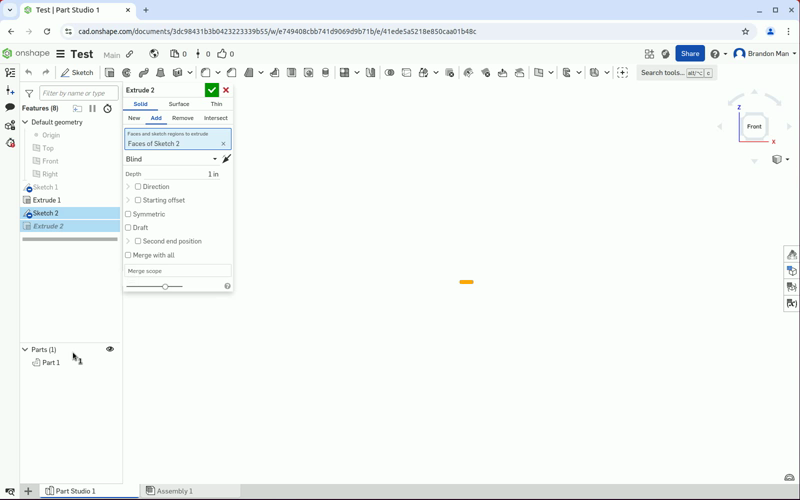
mouse_move(143, 106)
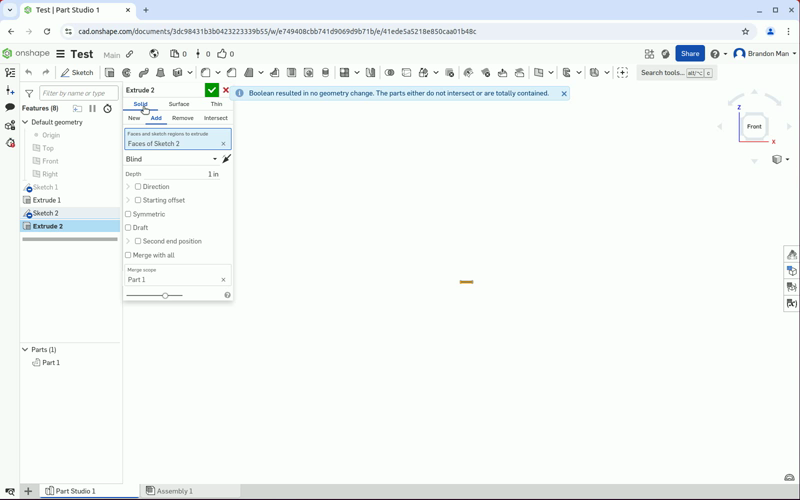
click(143, 106)
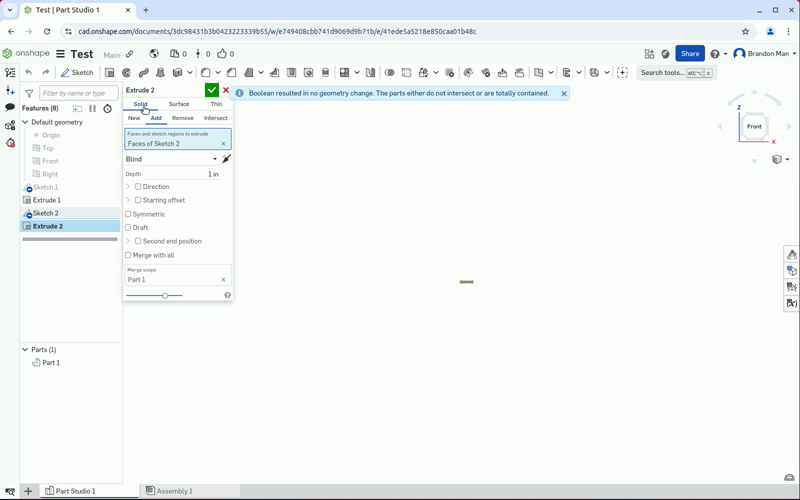
mouse_move(137, 120)
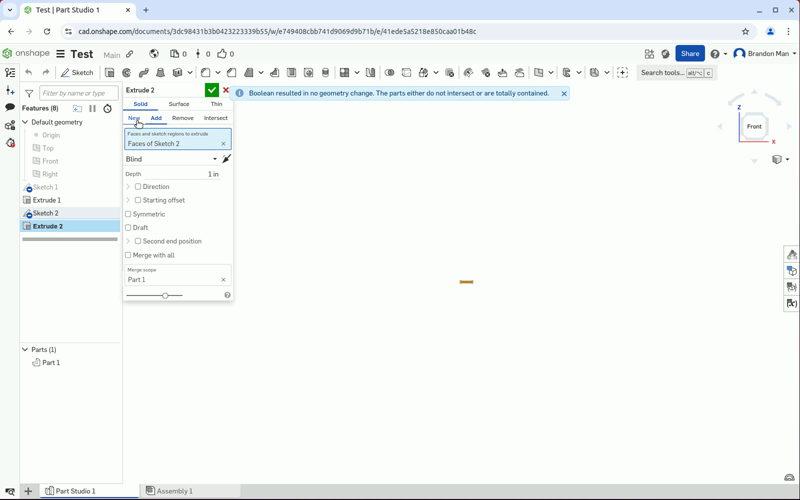
click(137, 120)
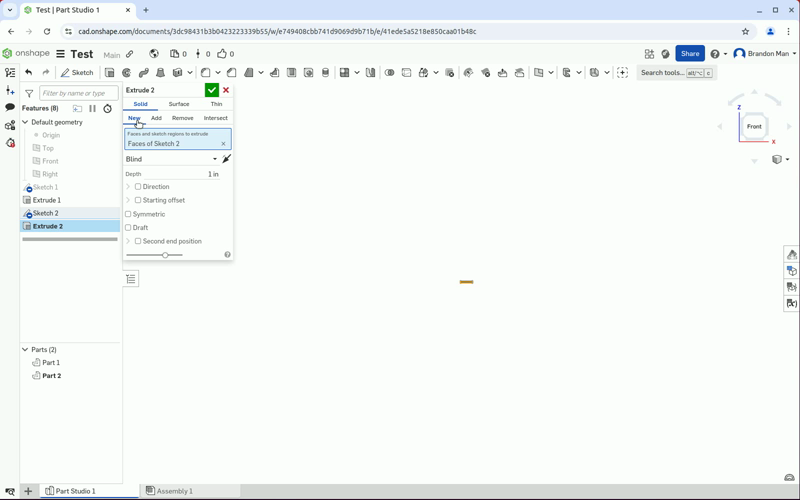
key(tab, 4)
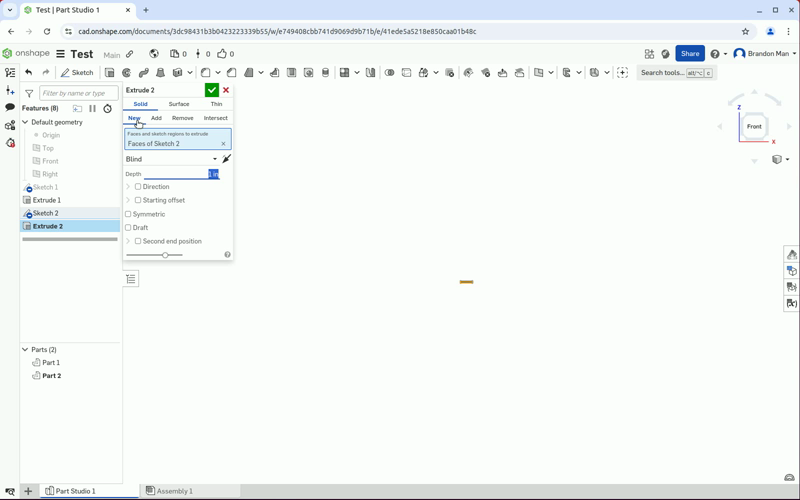
text(2.648)
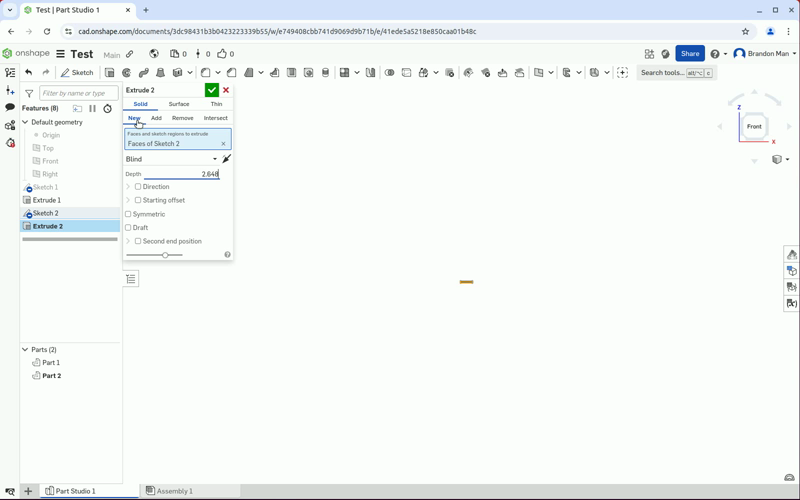
key(enter)
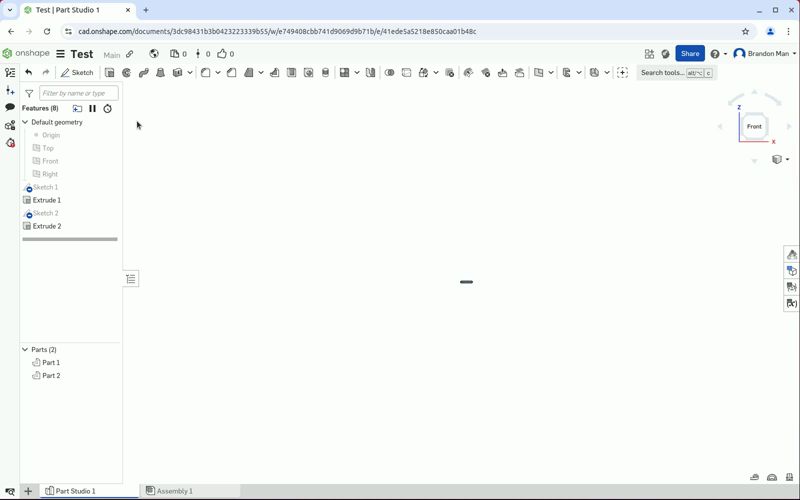
key(shift+h)
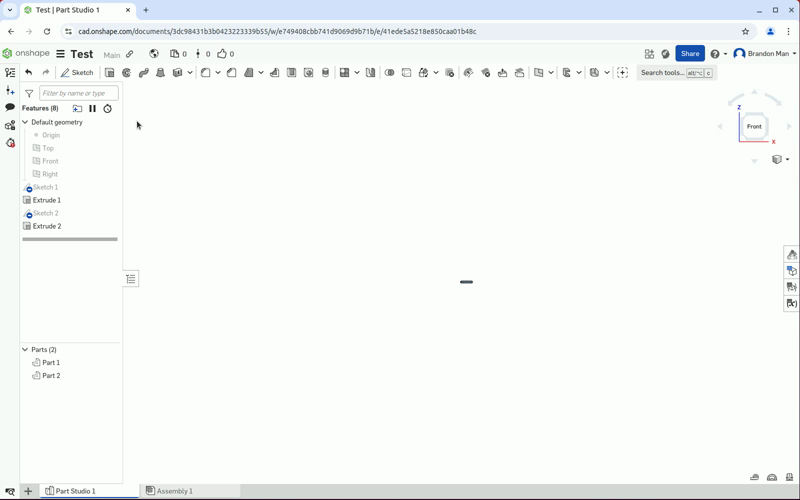
key(shift+h)
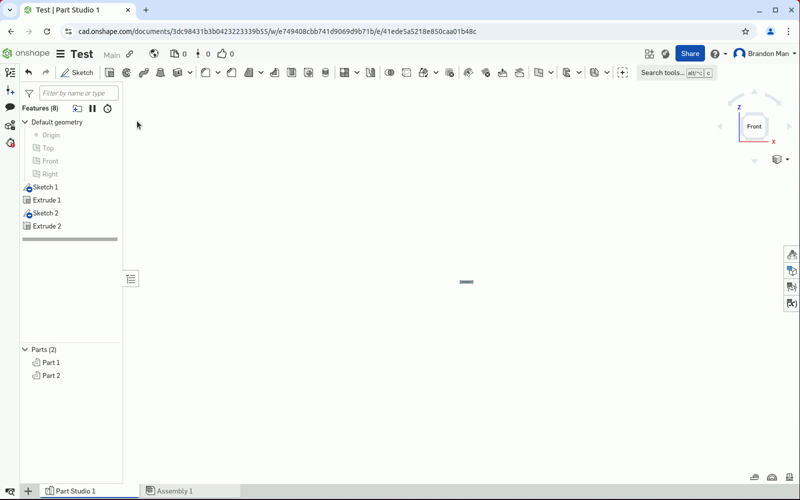
key(shift+7)
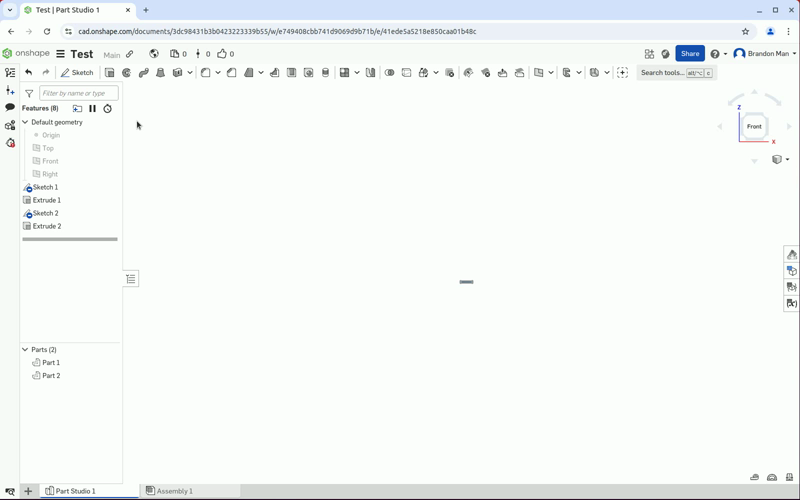
key(left, 2)
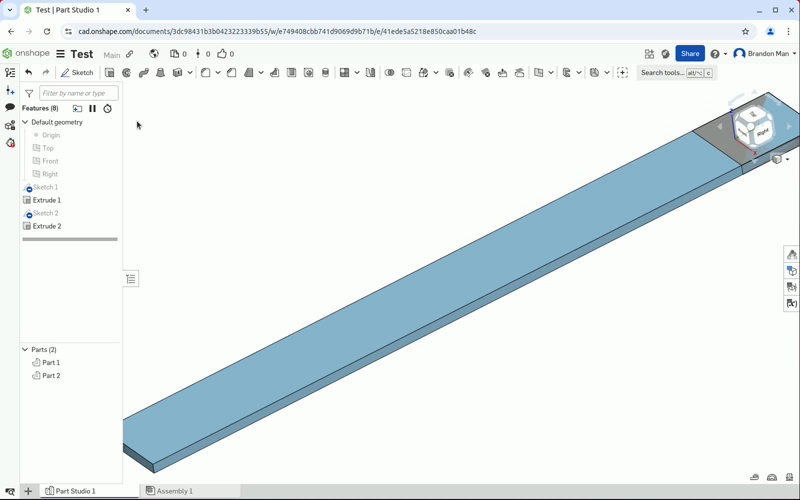
key(down, 2)
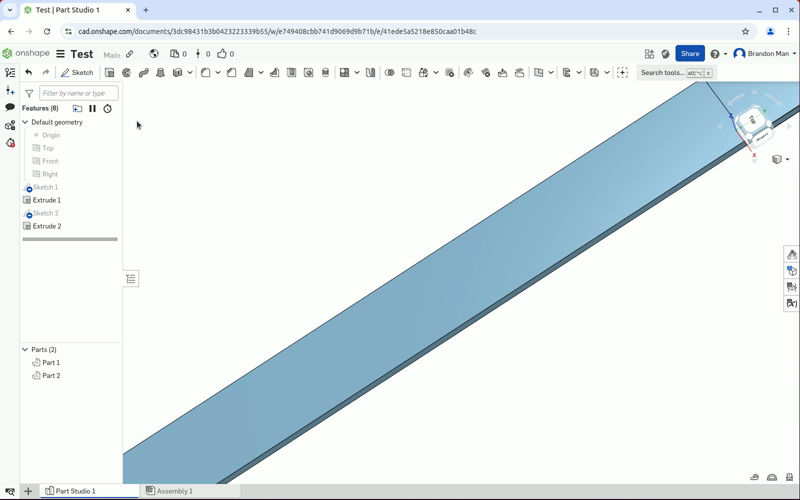
key(up, 2)
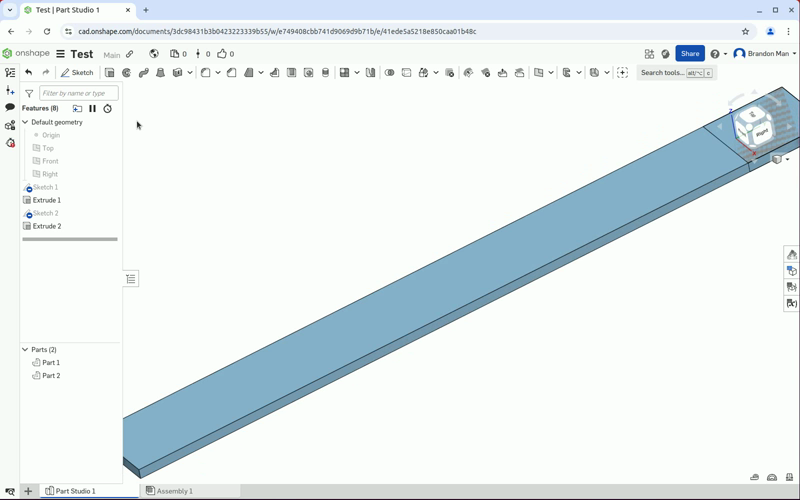
key(right, 2)
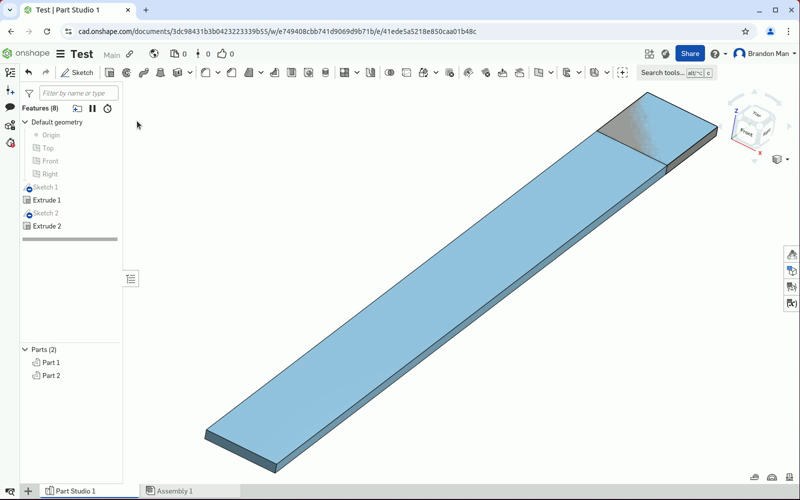
mouse_move(73, 189)
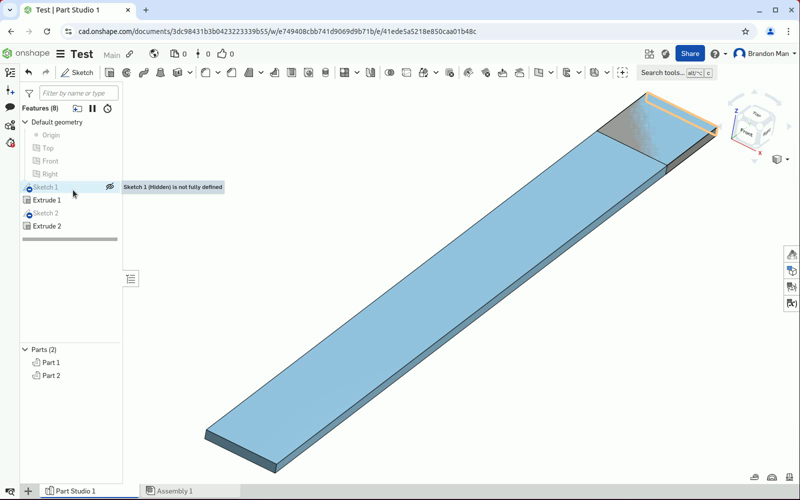
click(73, 189)